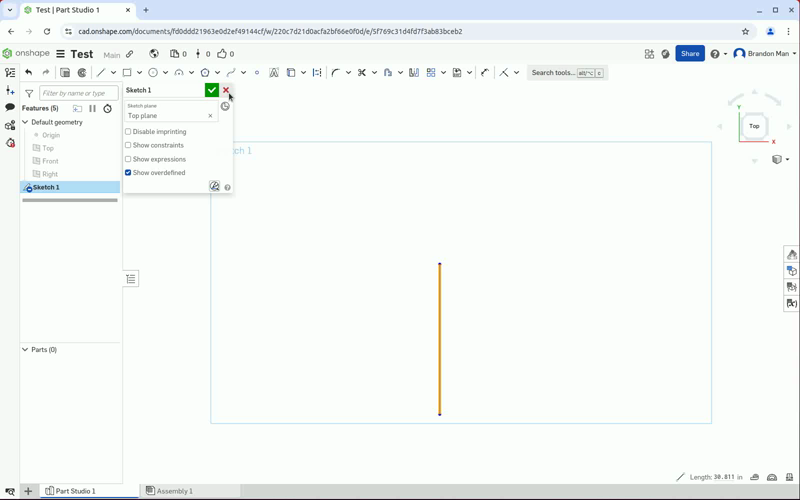
key(shift+h)
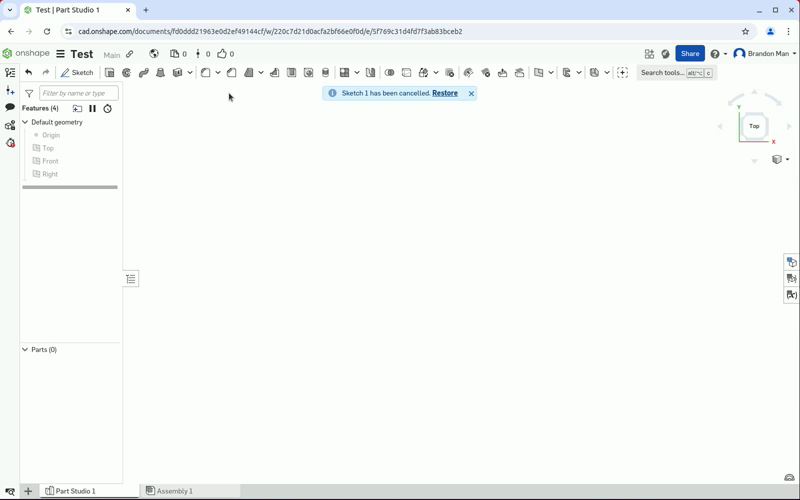
mouse_move(73, 352)
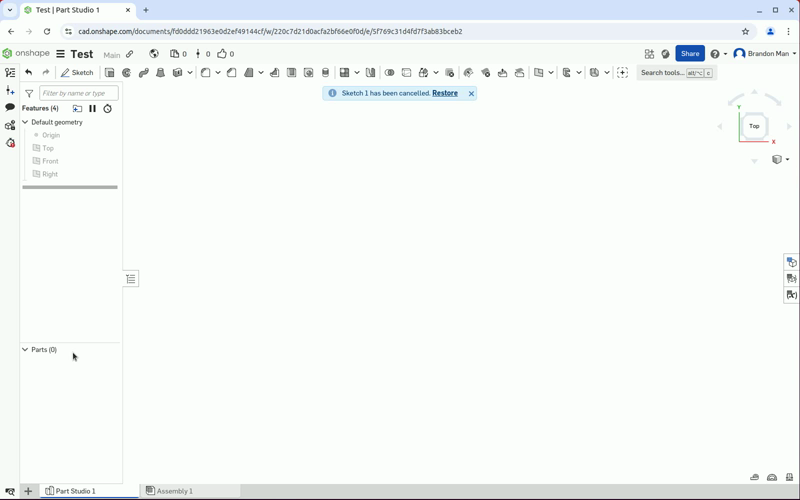
key(y)
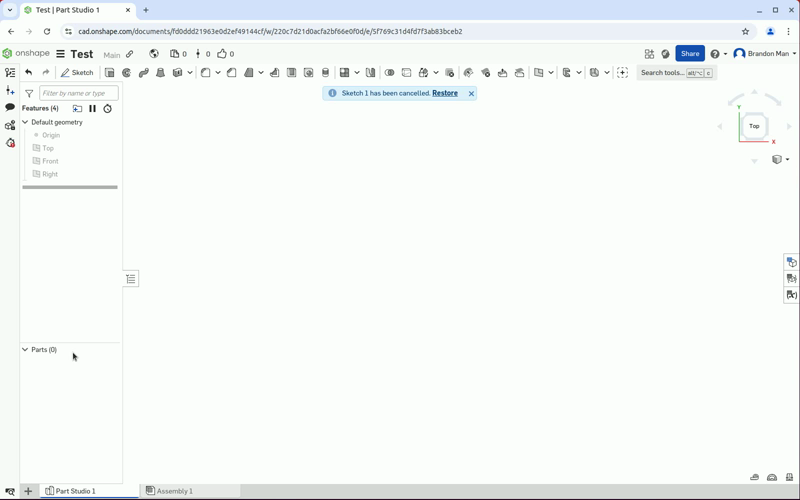
key(shift+p)
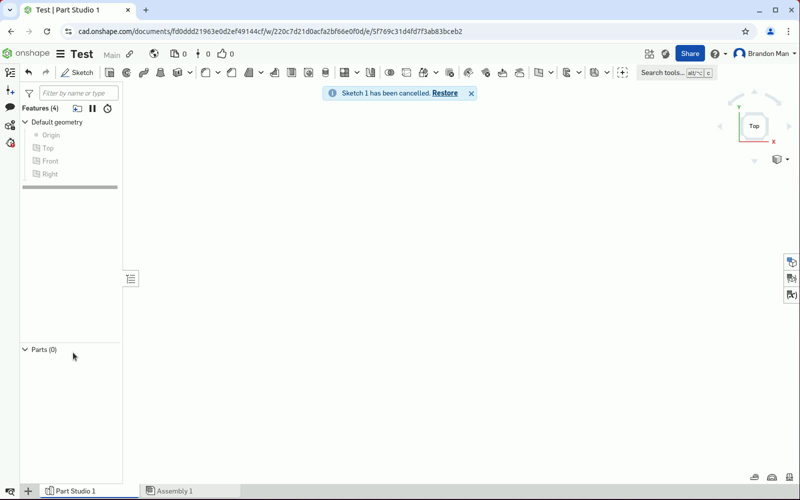
key(space)
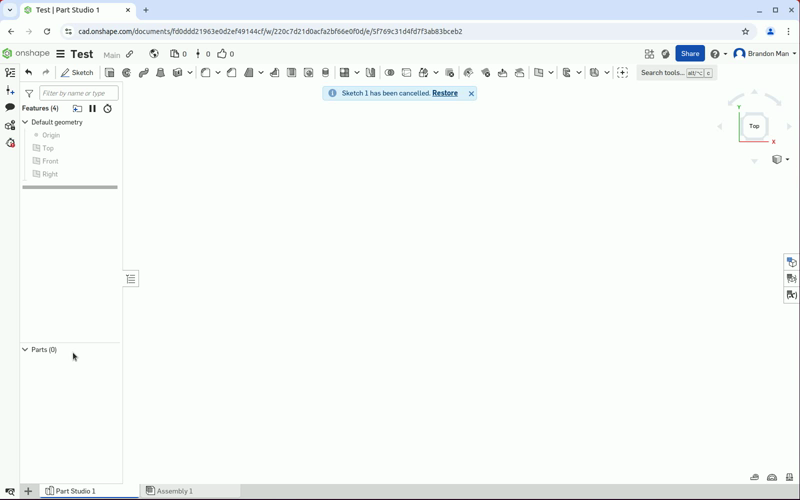
key_down(shift)
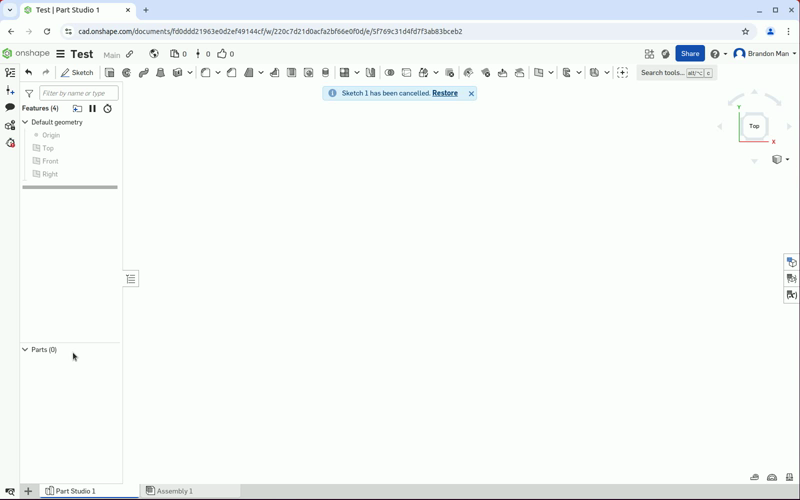
key(up)
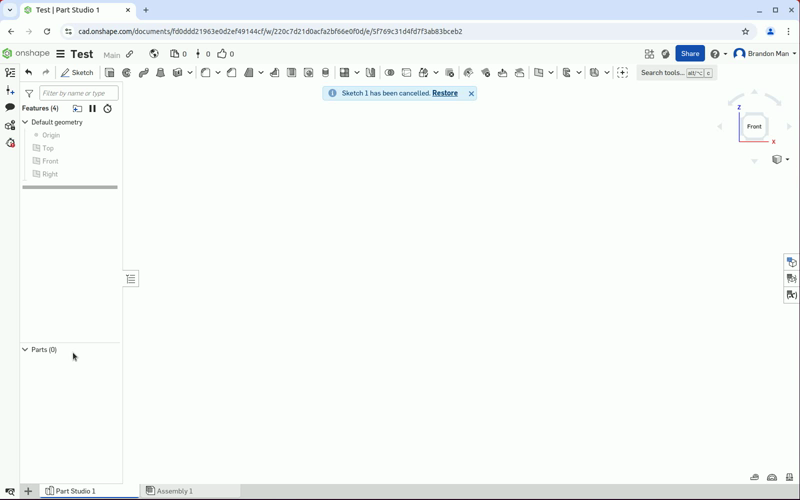
key_up(shift)
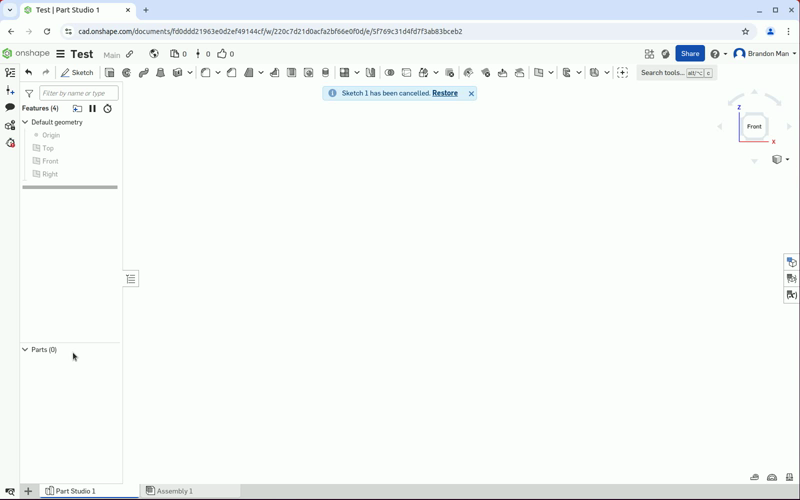
key(space)
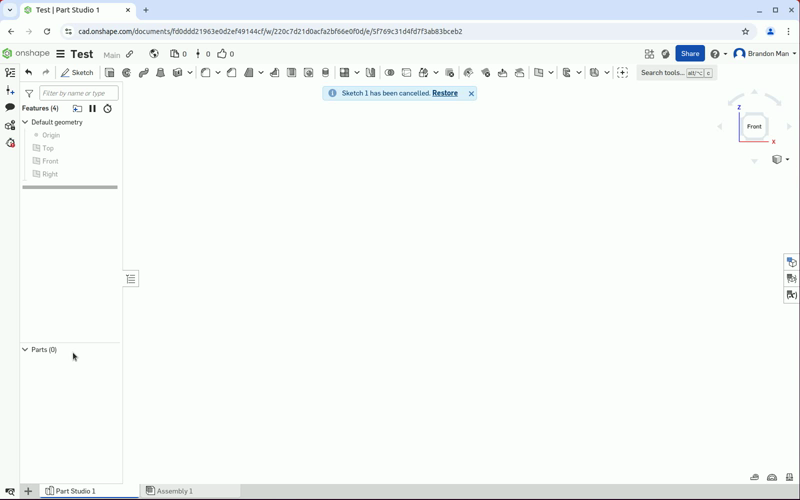
key_down(shift)
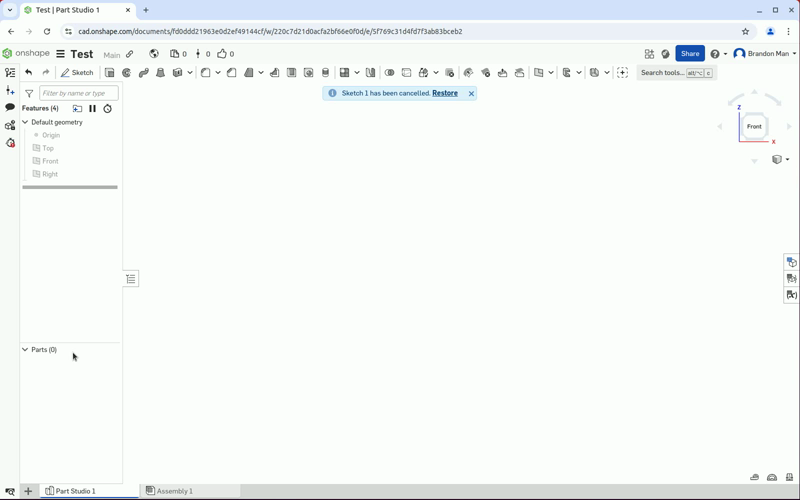
key(left)
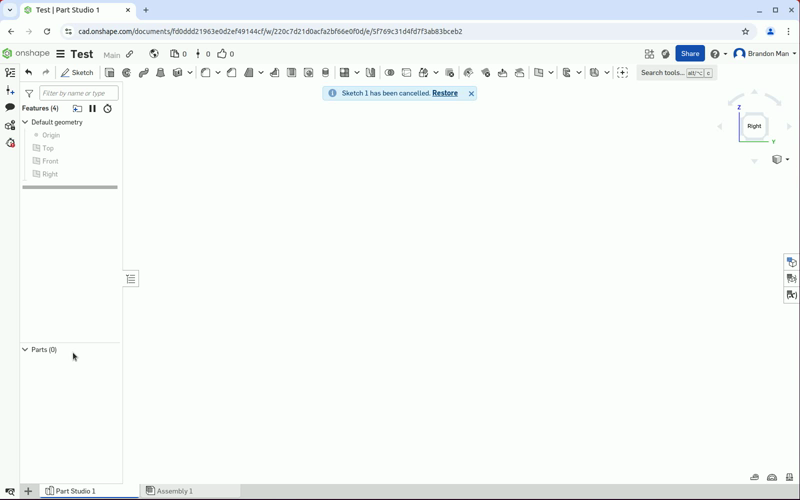
key_up(shift)
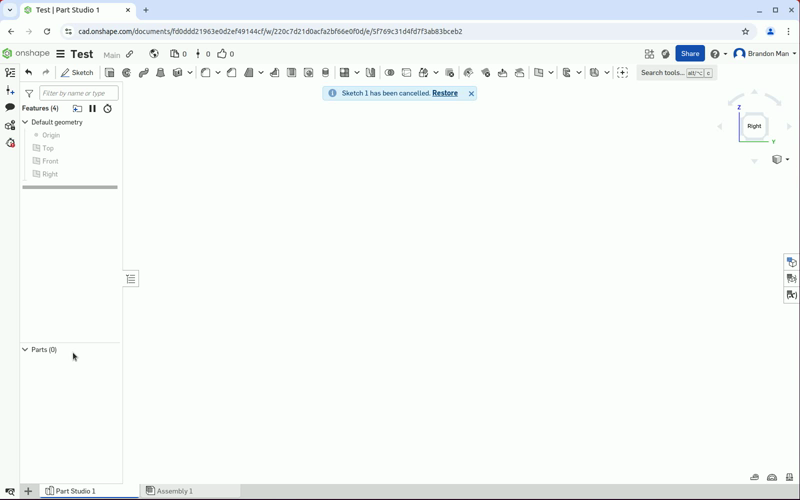
mouse_move(73, 352)
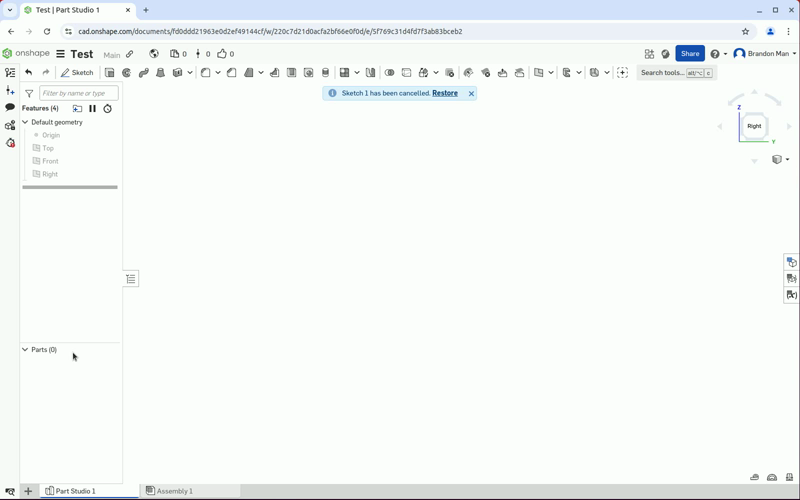
key(shift+y)
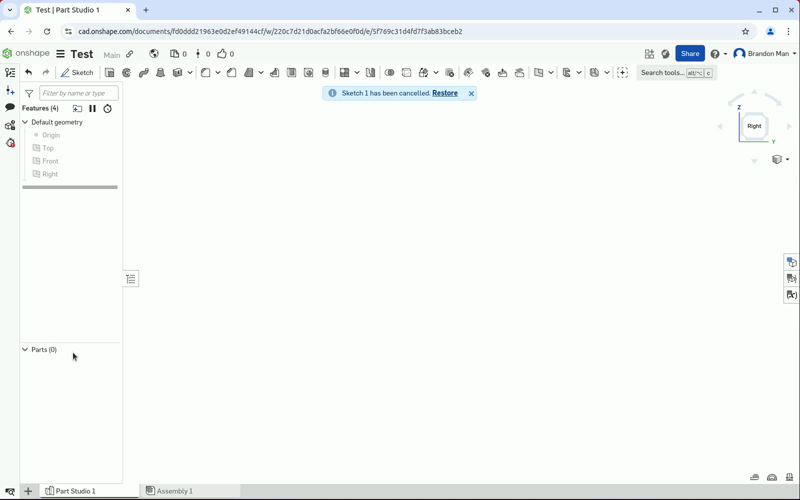
key(shift+s)
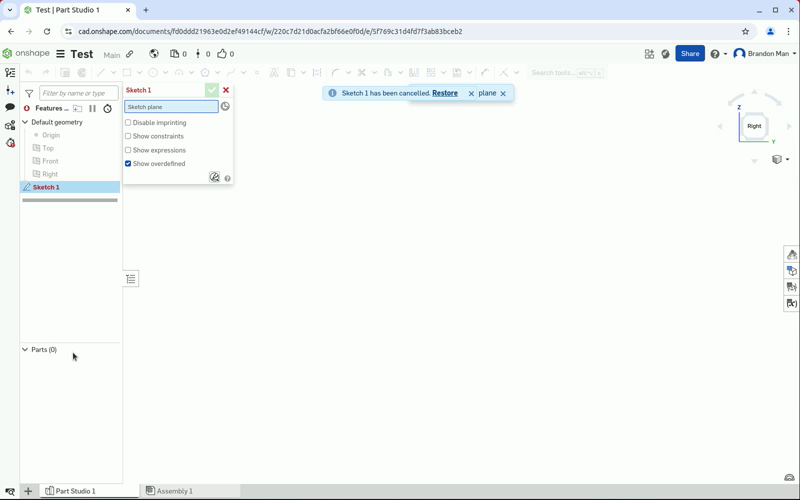
mouse_move(73, 176)
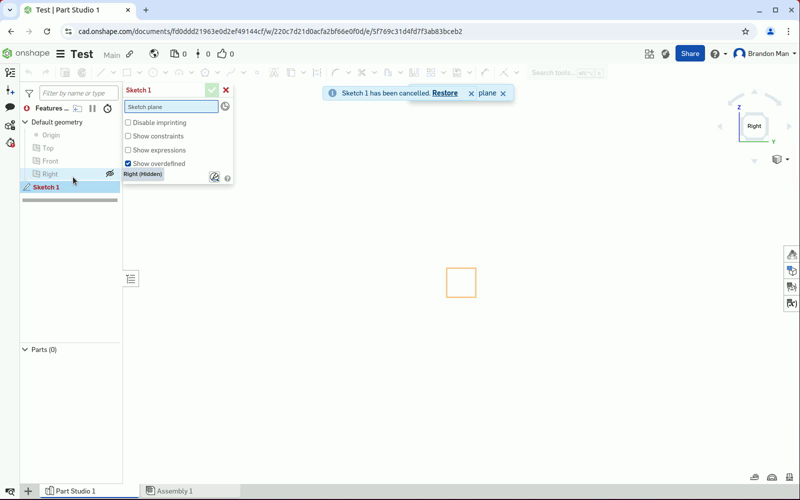
click(73, 176)
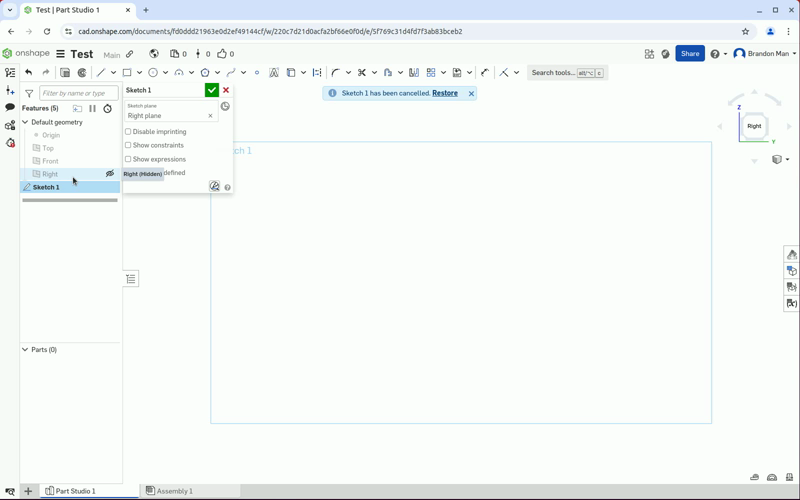
mouse_move(73, 352)
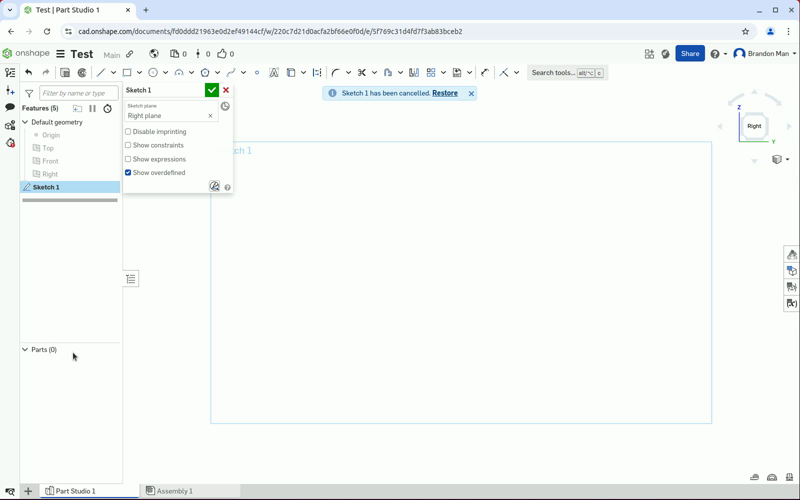
key(y)
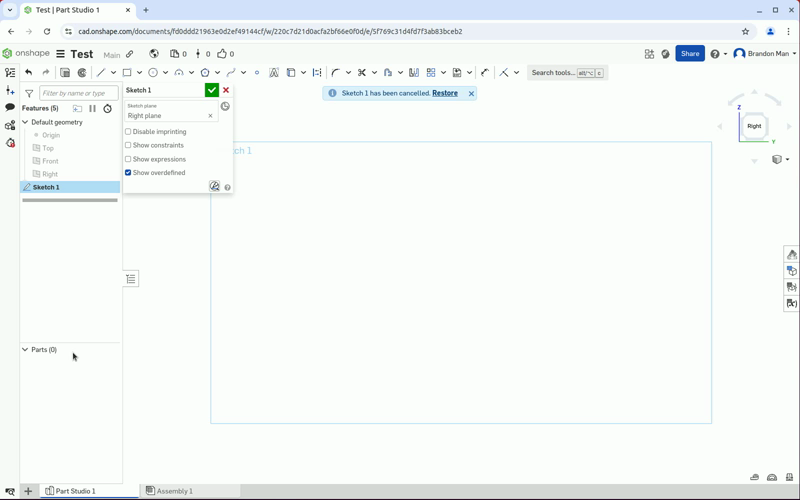
key(l)
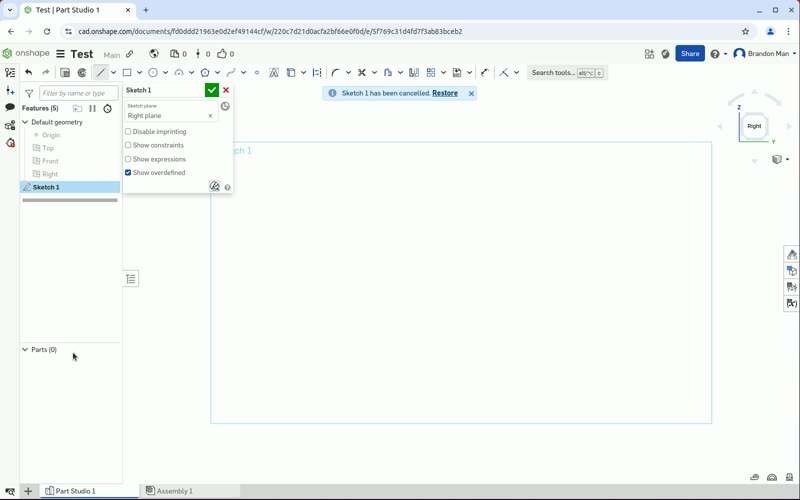
key_down(shift)
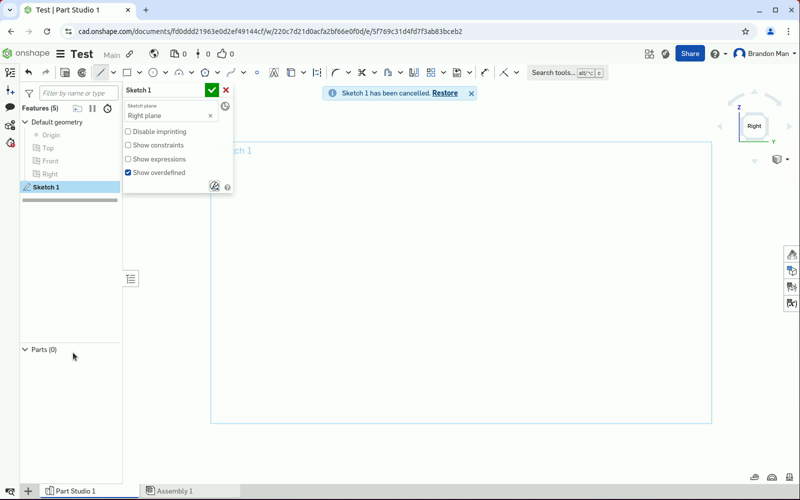
mouse_move(441, 309)
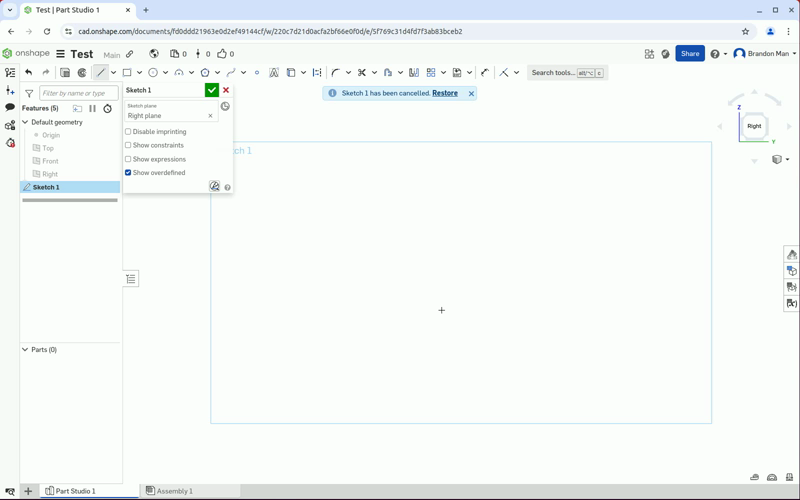
click(441, 309)
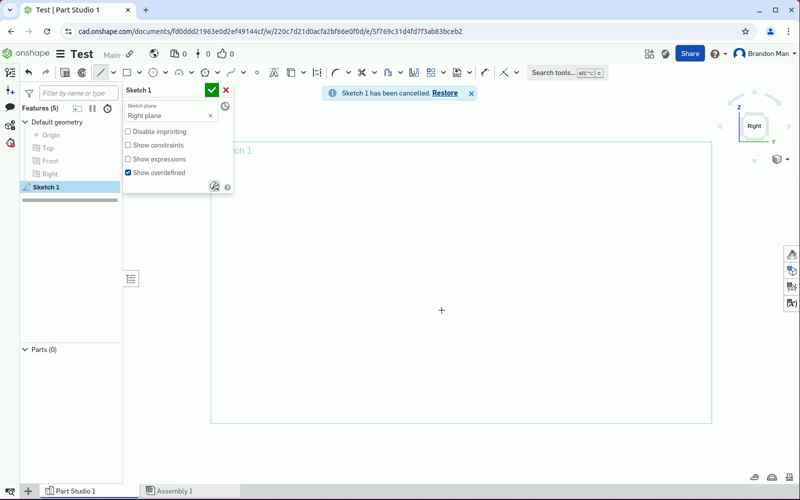
key_up(shift)
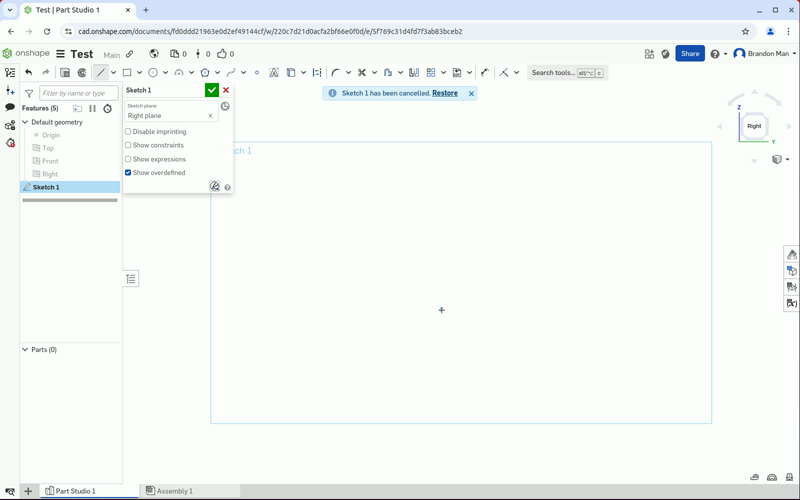
key_down(shift)
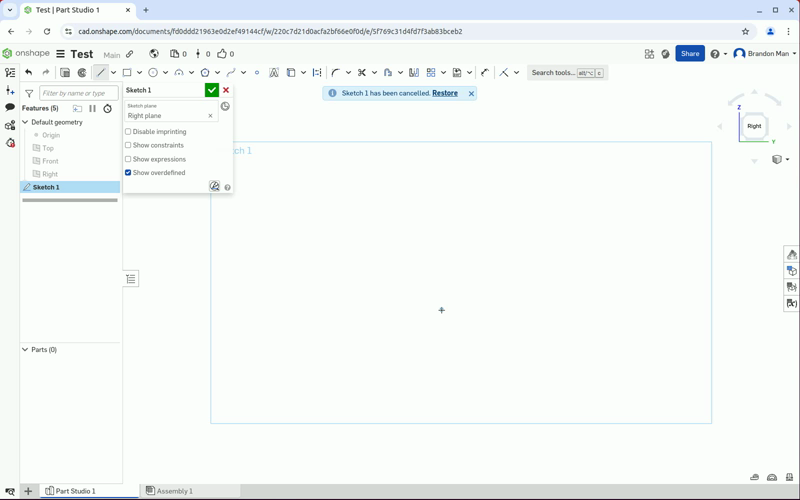
mouse_move(534, 309)
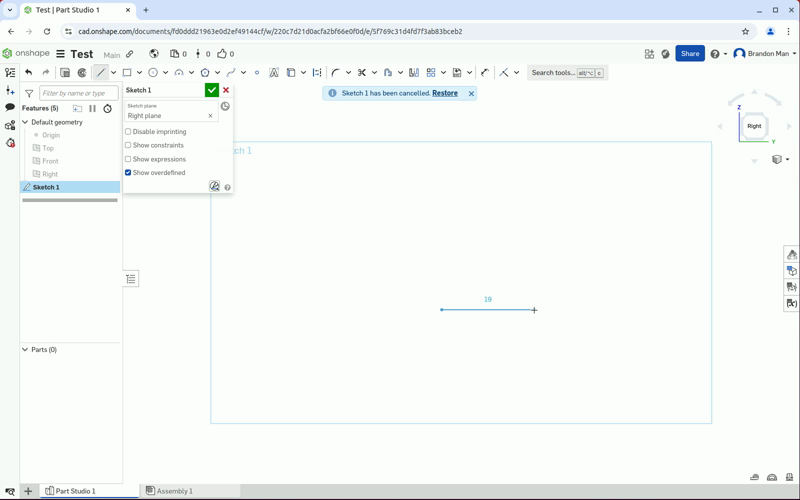
click(534, 309)
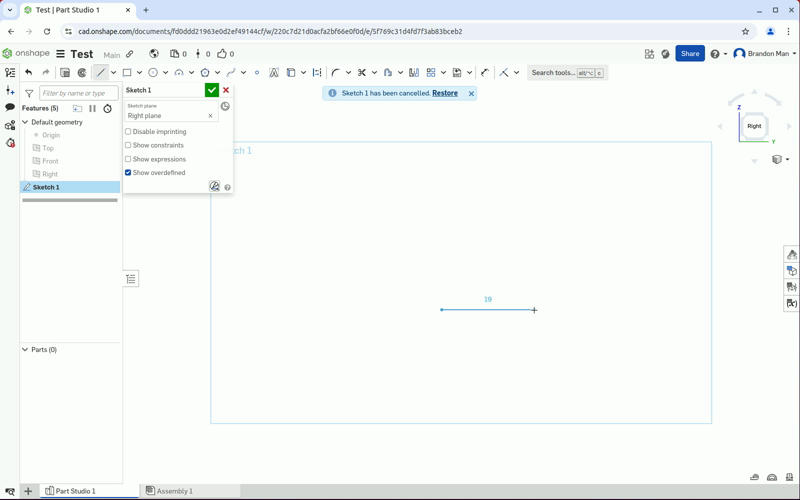
key_up(shift)
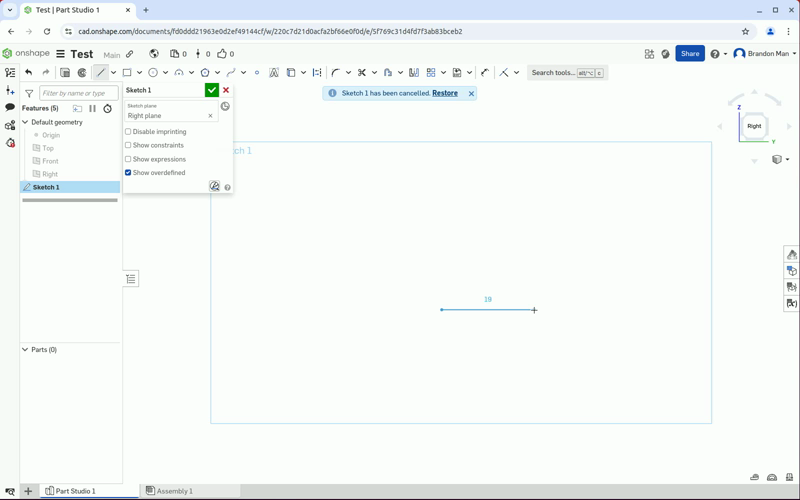
key_down(shift)
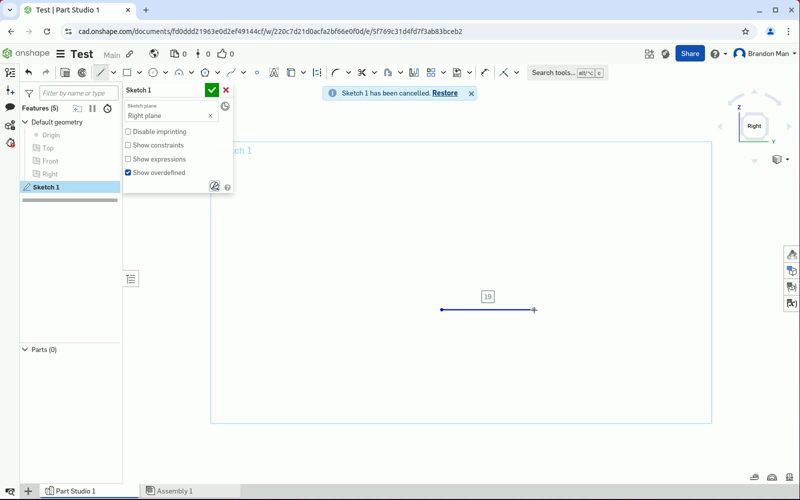
mouse_move(493, 170)
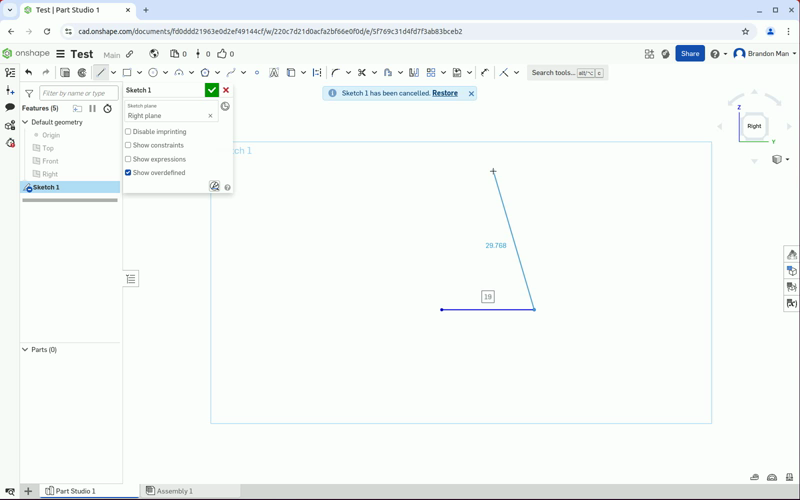
click(493, 170)
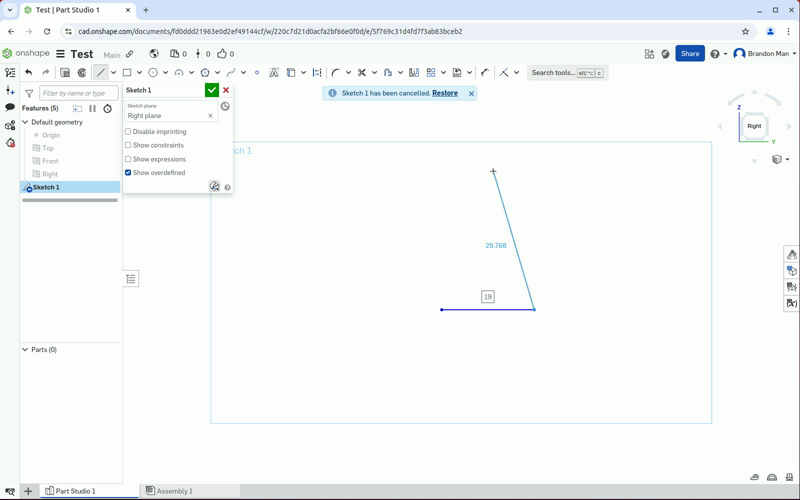
key_up(shift)
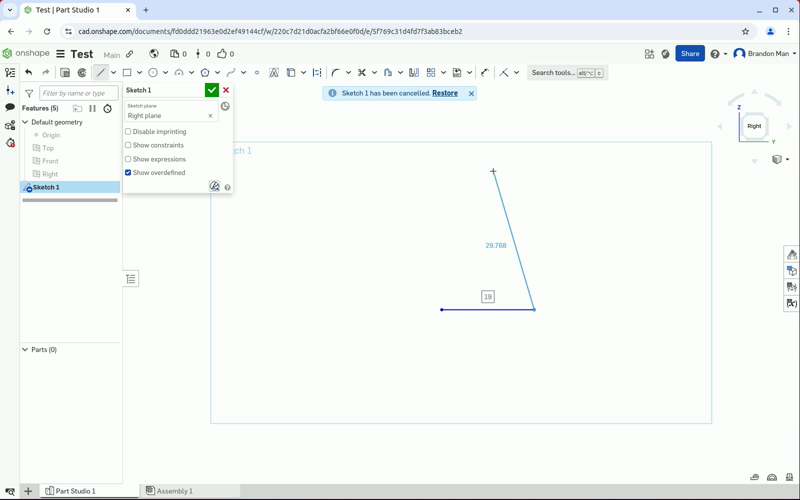
key_down(shift)
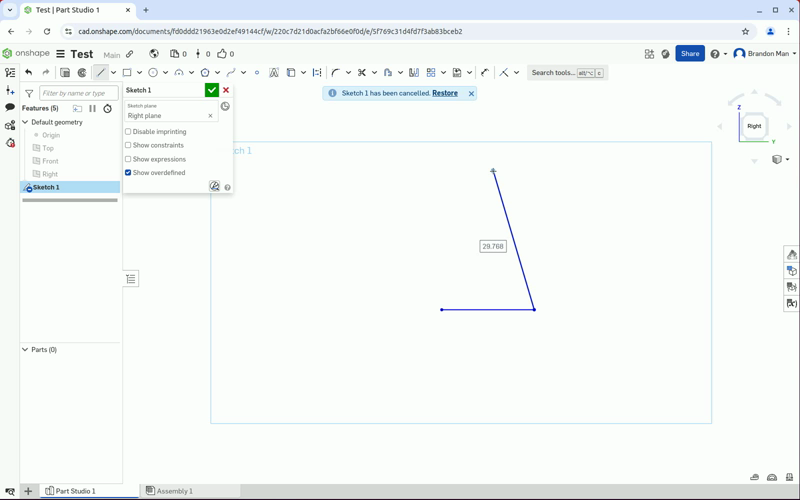
mouse_move(523, 170)
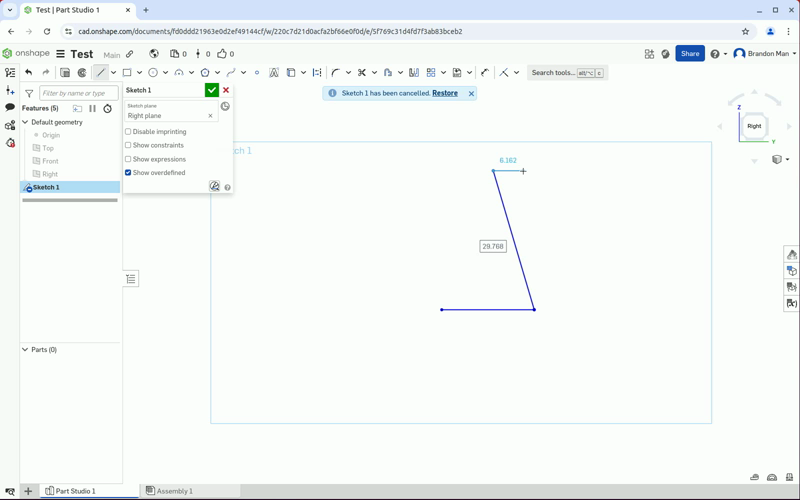
mouse_move(467, 170)
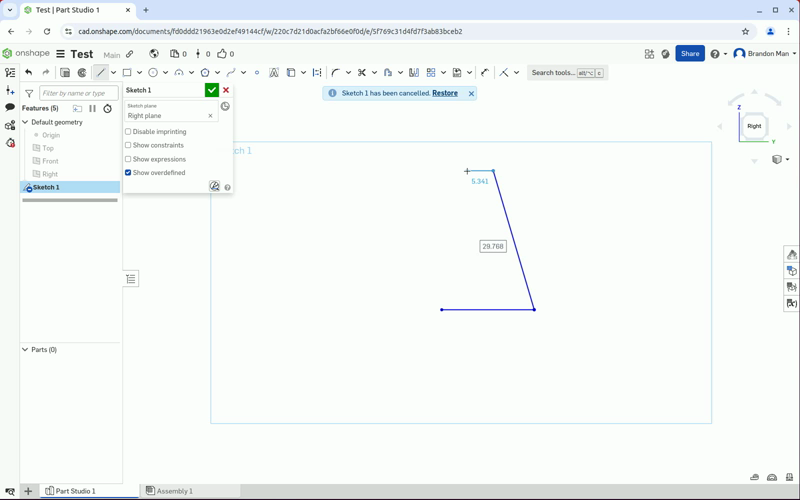
click(467, 170)
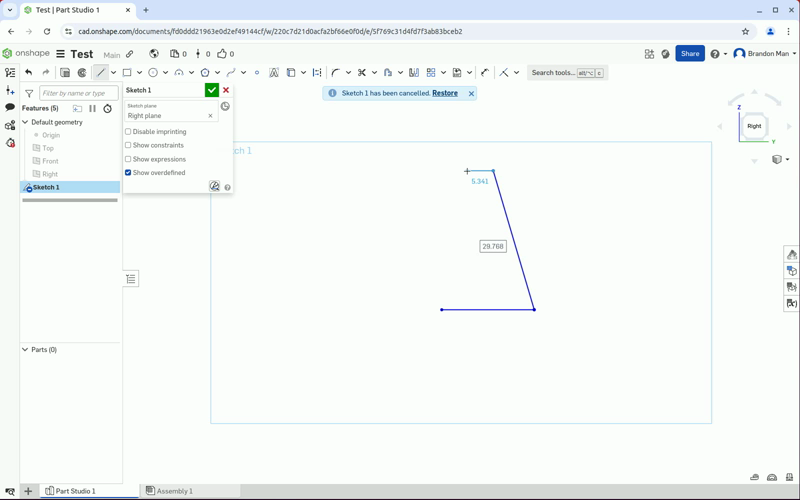
key_up(shift)
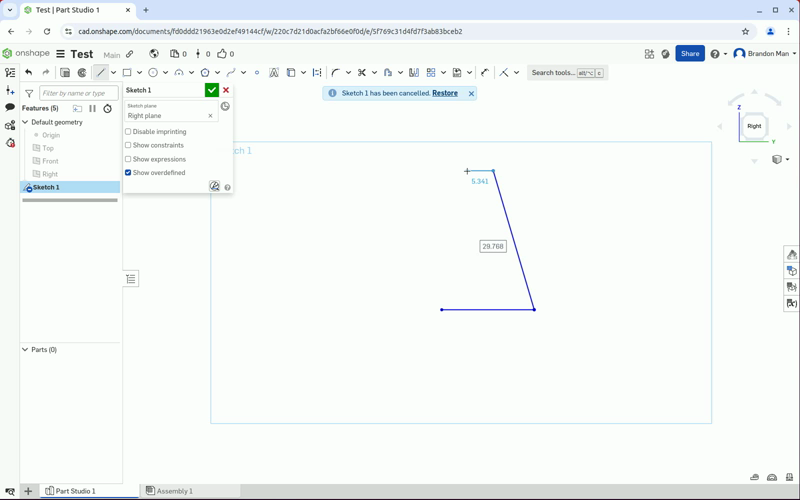
key_down(shift)
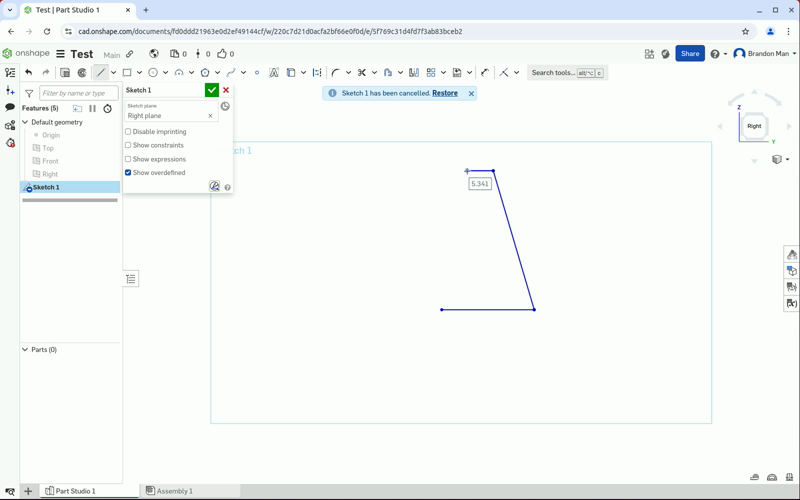
mouse_move(441, 309)
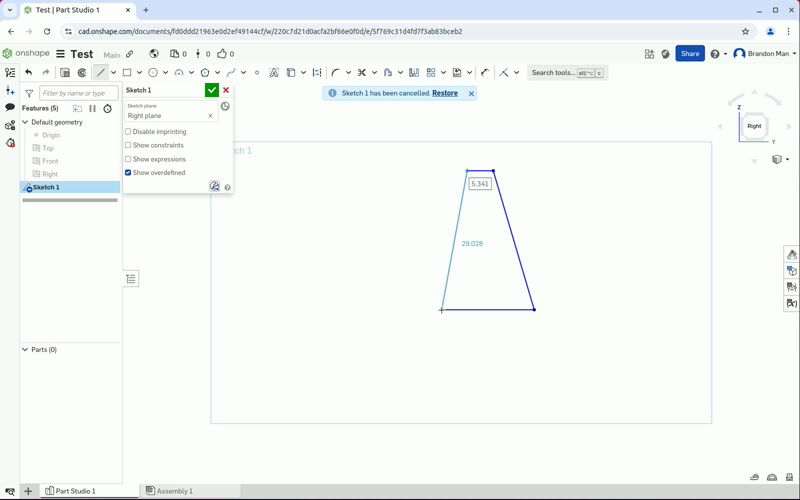
key_up(shift)
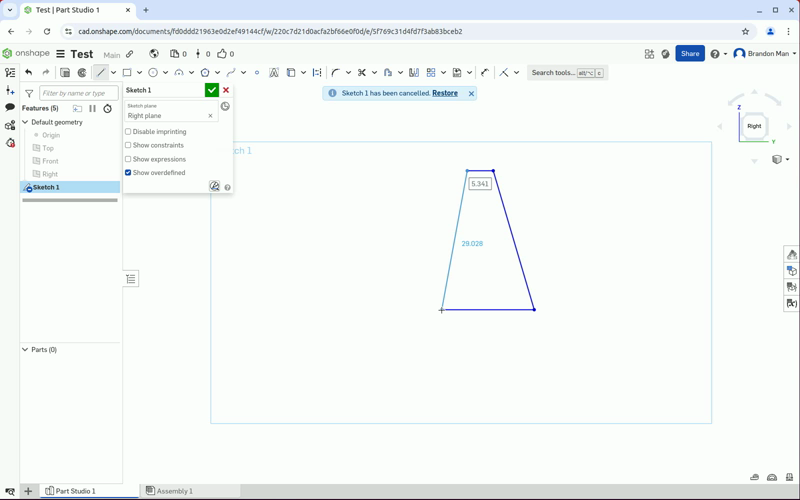
click(441, 309)
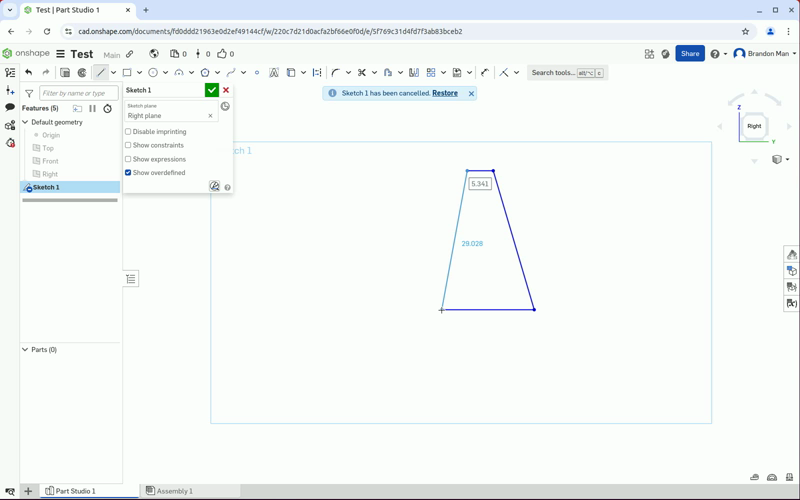
key(esc)
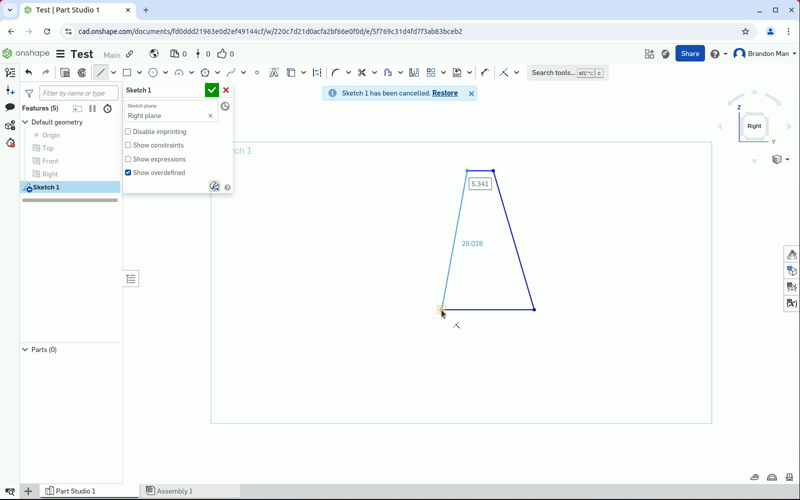
mouse_move(468, 267)
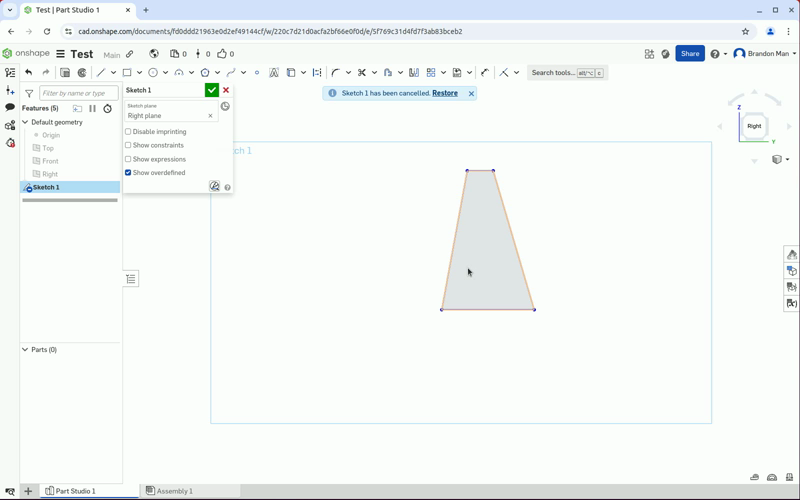
click(468, 267)
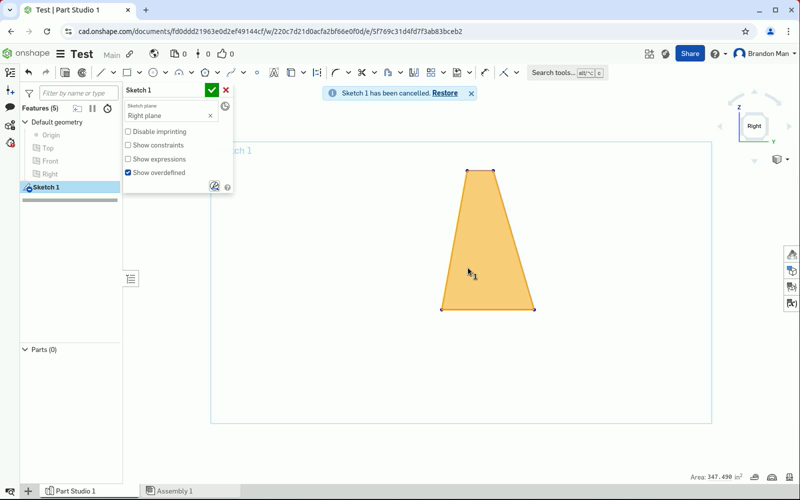
mouse_move(73, 352)
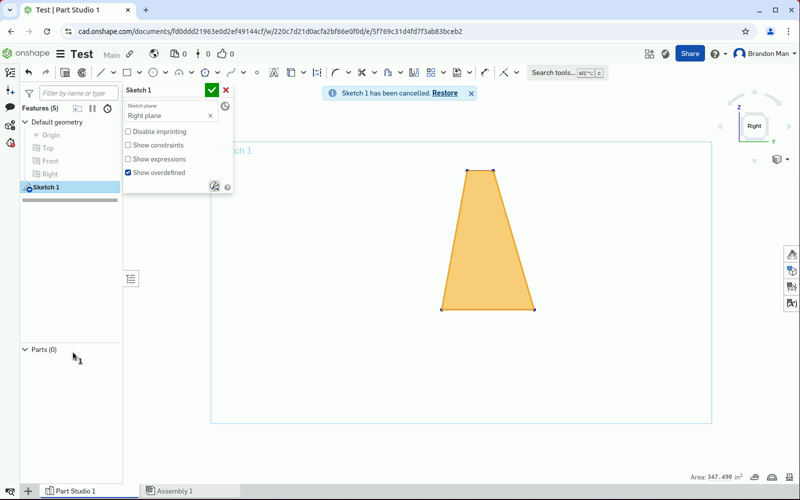
key(shift+y)
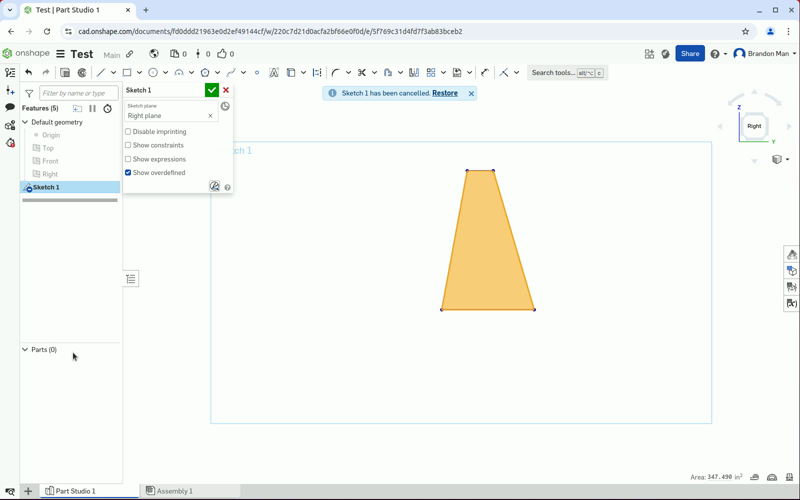
key(shift+e)
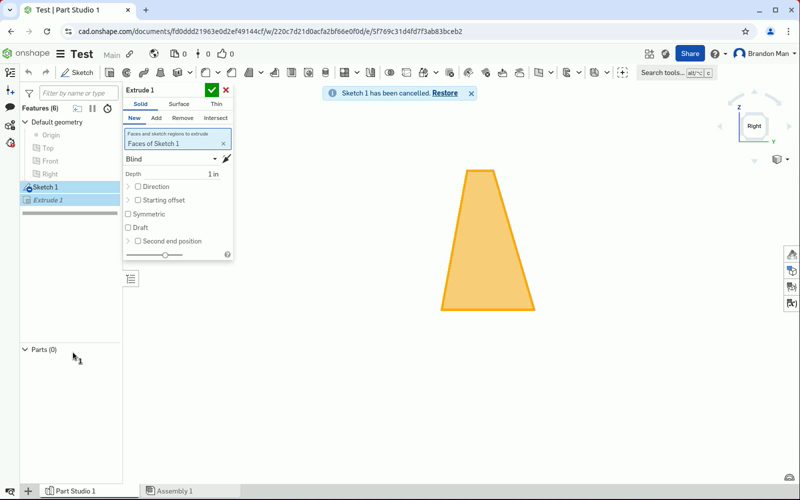
mouse_move(143, 106)
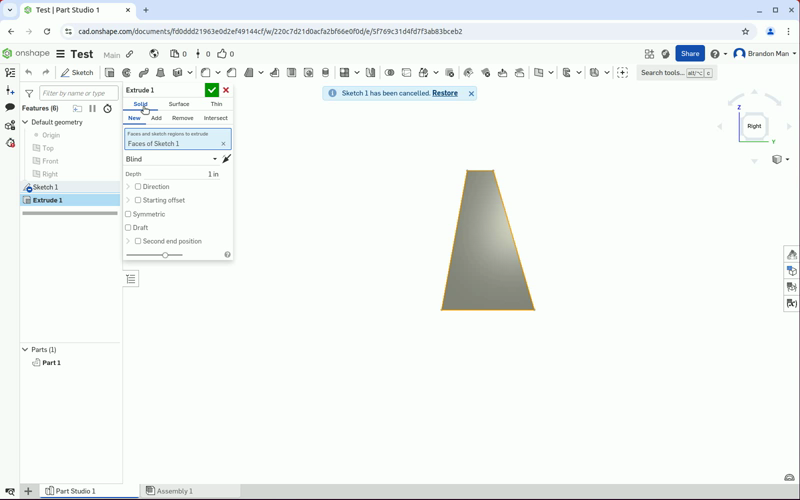
click(143, 106)
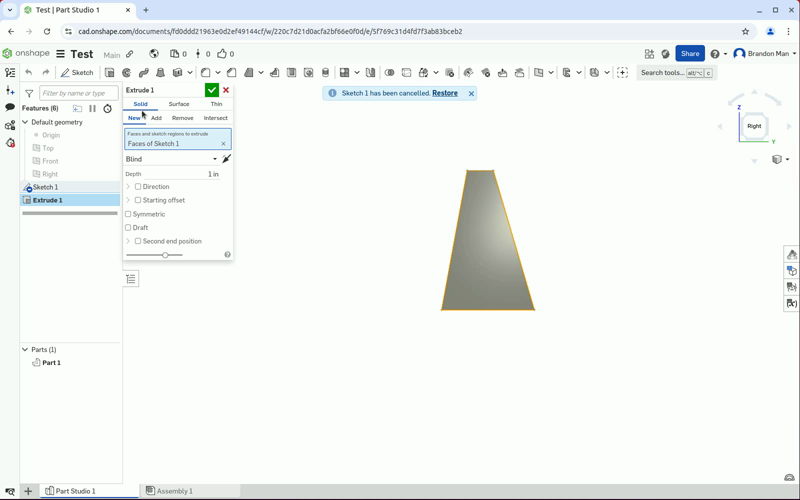
mouse_move(137, 120)
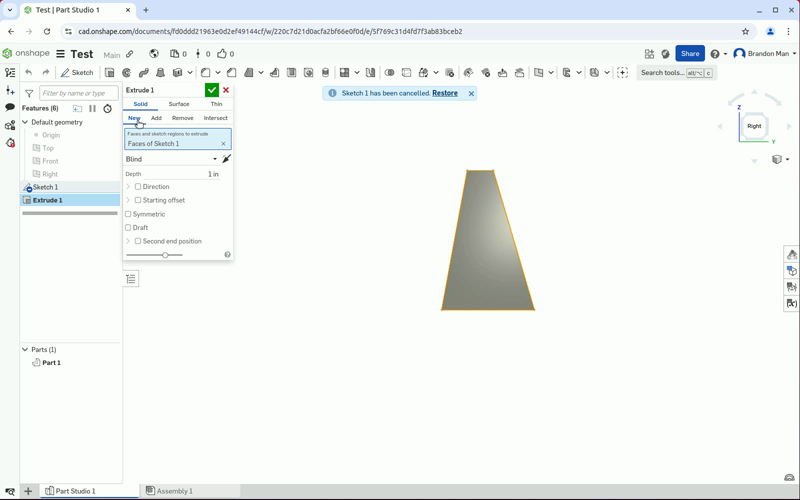
click(137, 120)
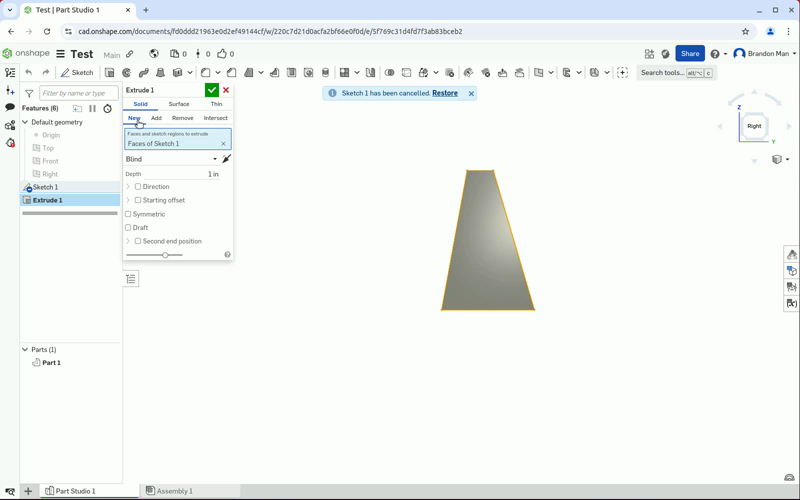
key(tab, 4)
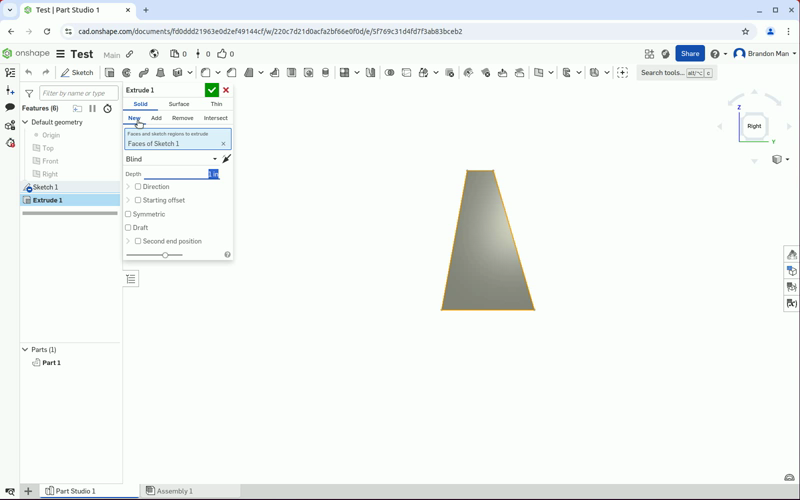
text(0.241)
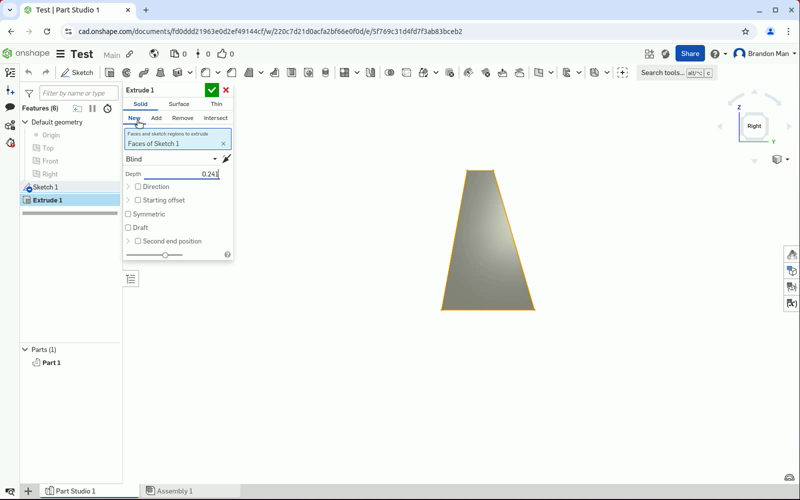
key(enter)
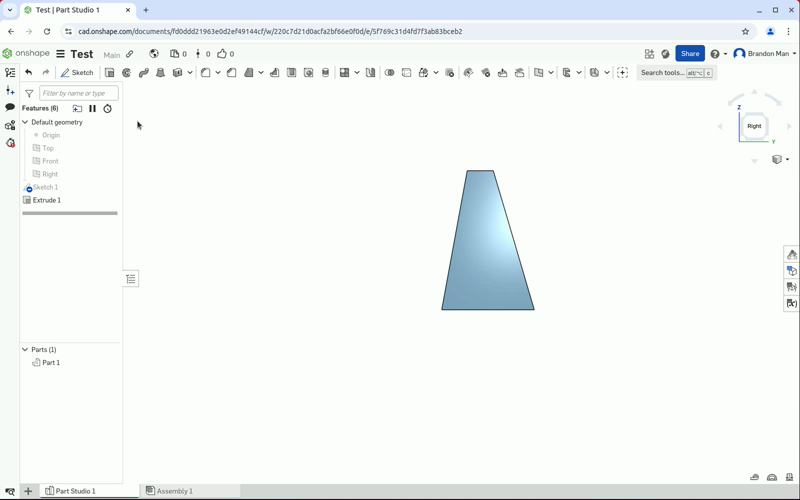
key(shift+h)
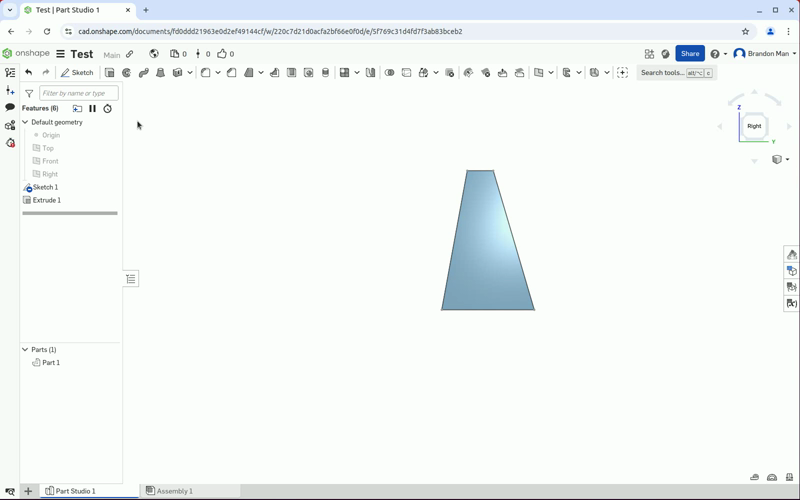
key(shift+h)
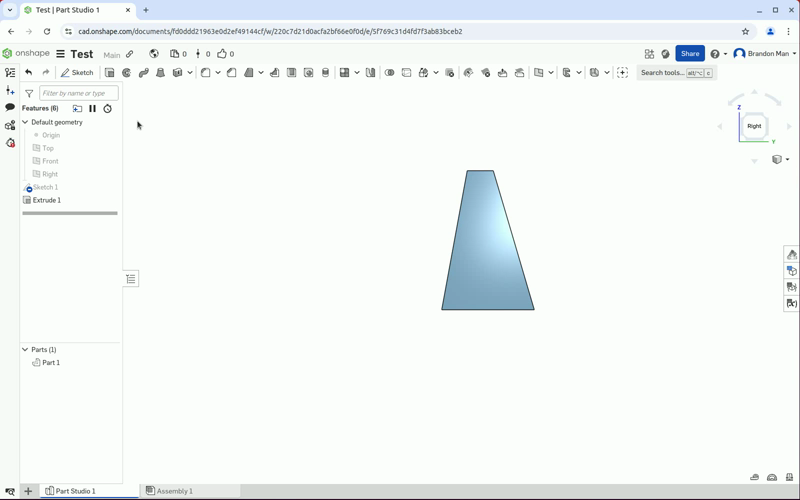
mouse_move(73, 189)
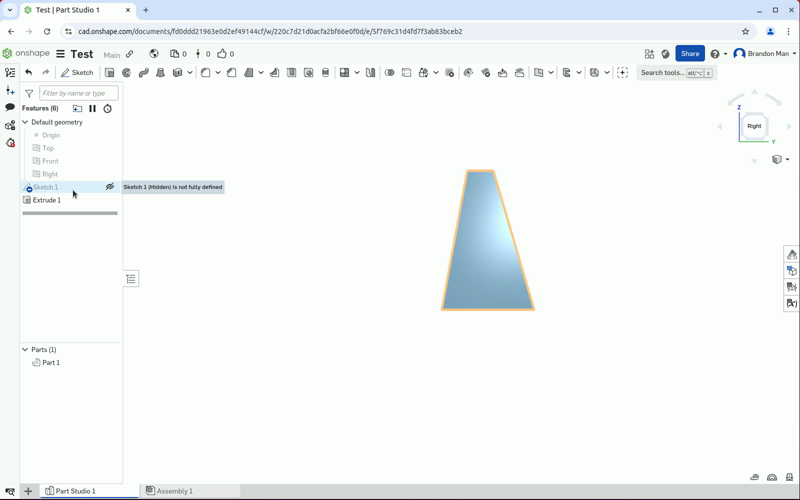
click(73, 189)
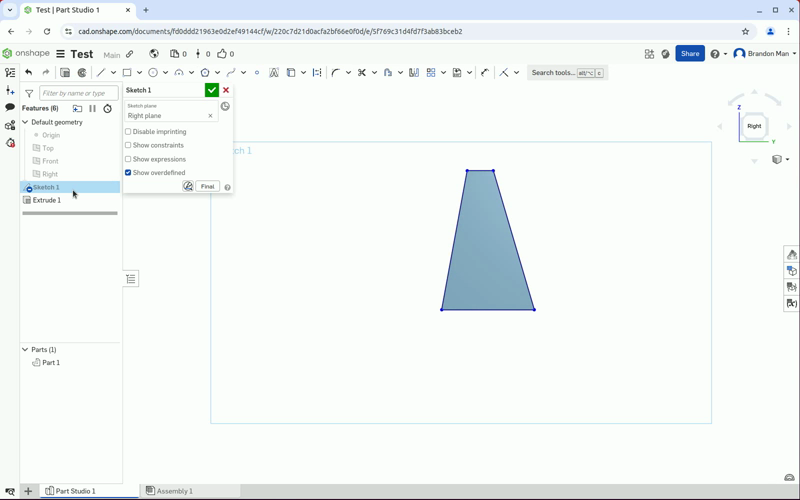
mouse_move(229, 92)
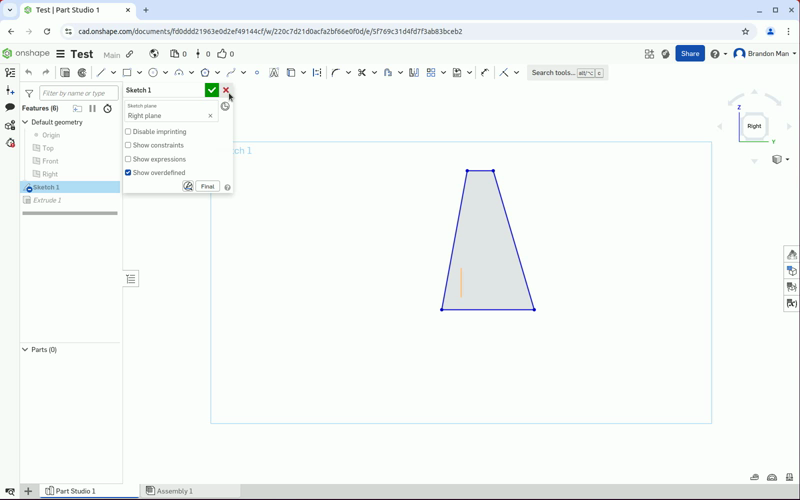
click(229, 92)
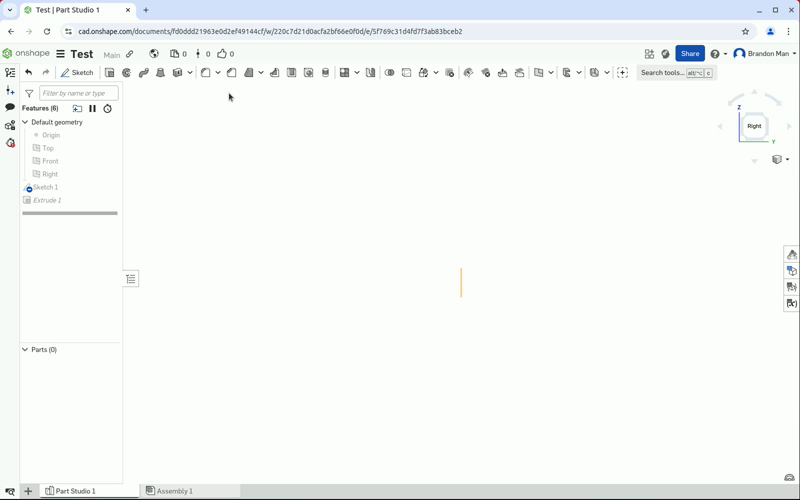
mouse_move(541, 75)
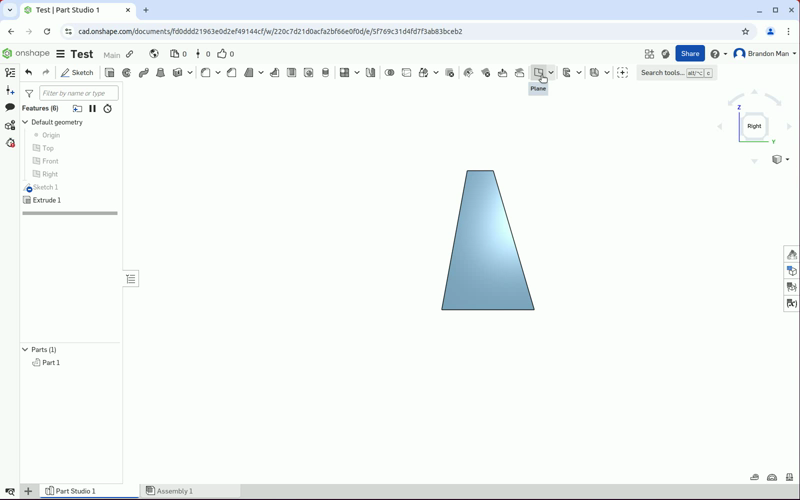
click(541, 75)
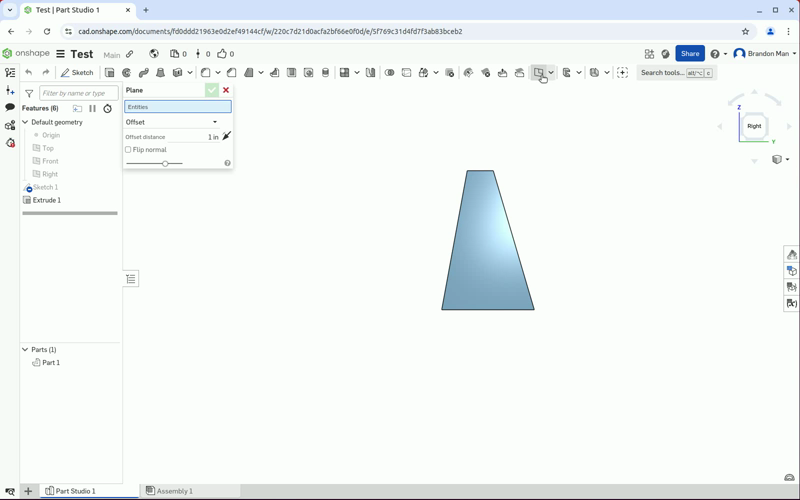
mouse_move(73, 176)
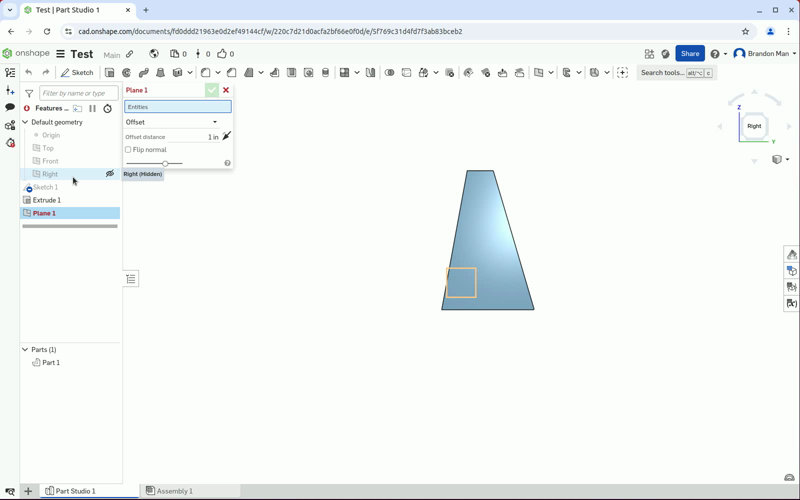
click(73, 176)
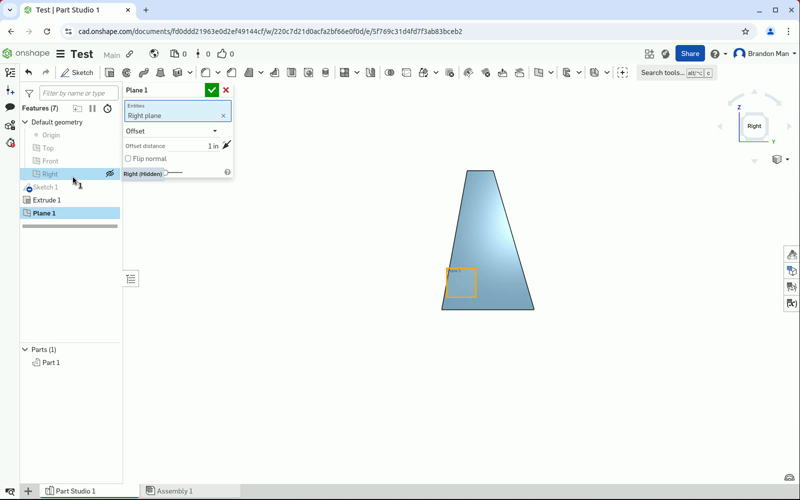
key(tab, 2)
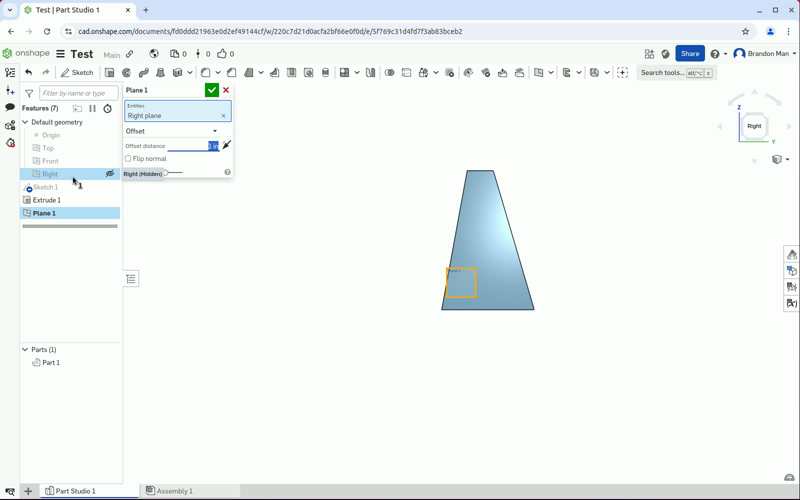
text(0.246)
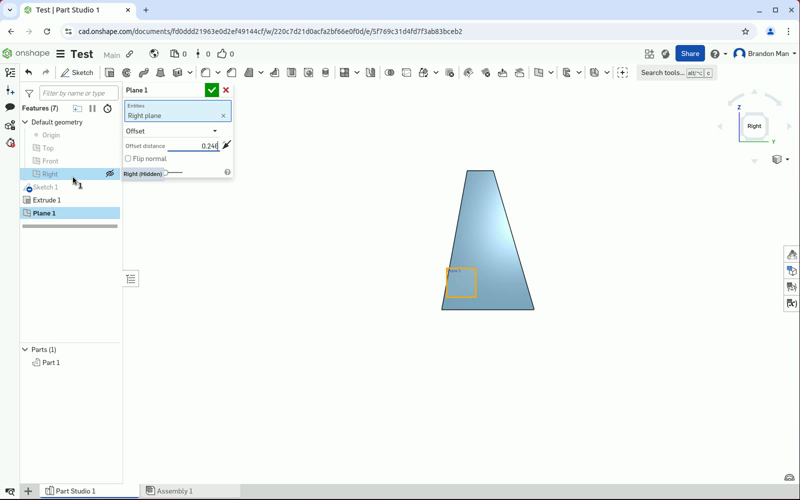
key(enter, 2)
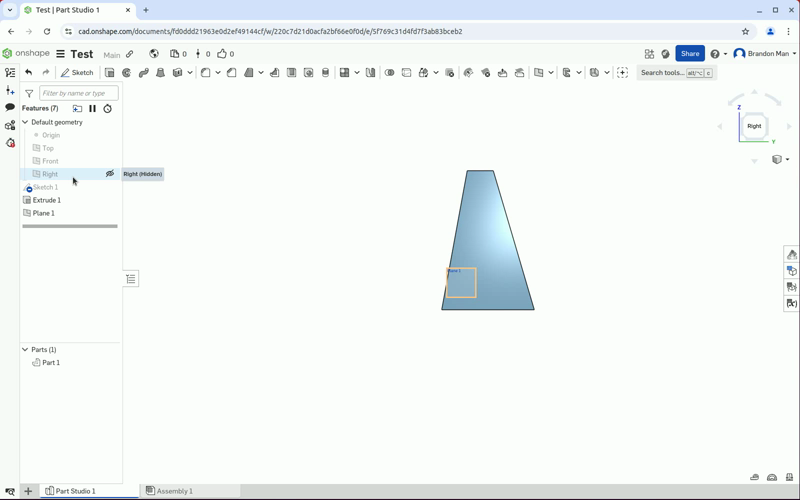
key(shift+s)
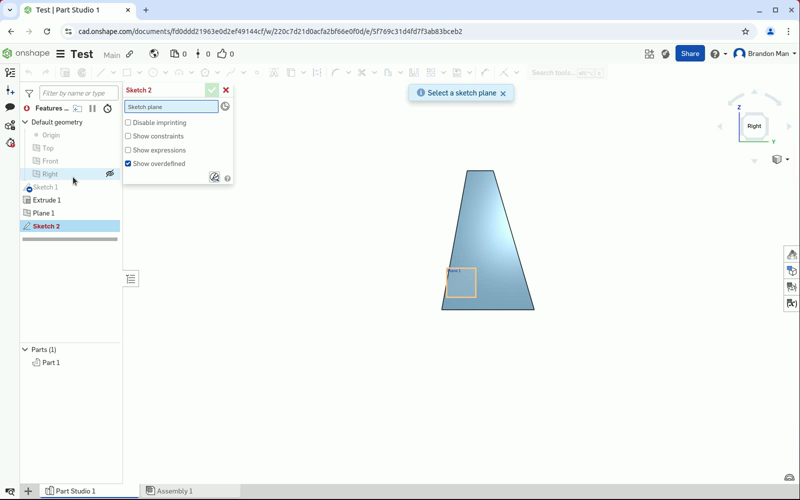
mouse_move(73, 215)
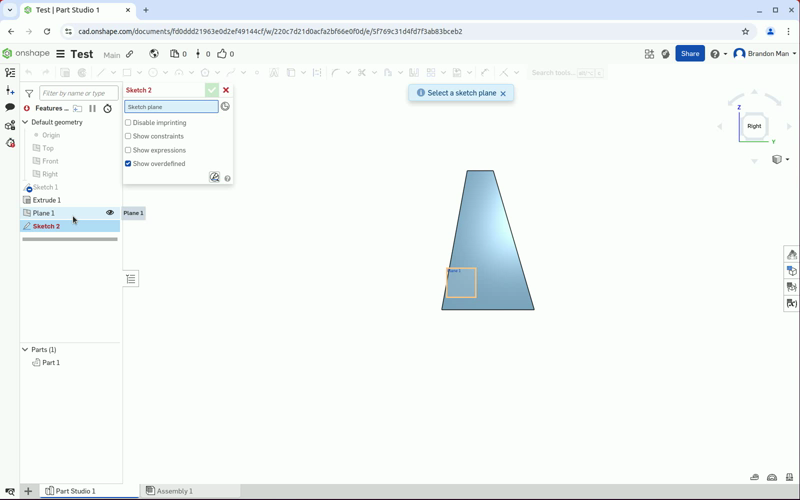
click(73, 215)
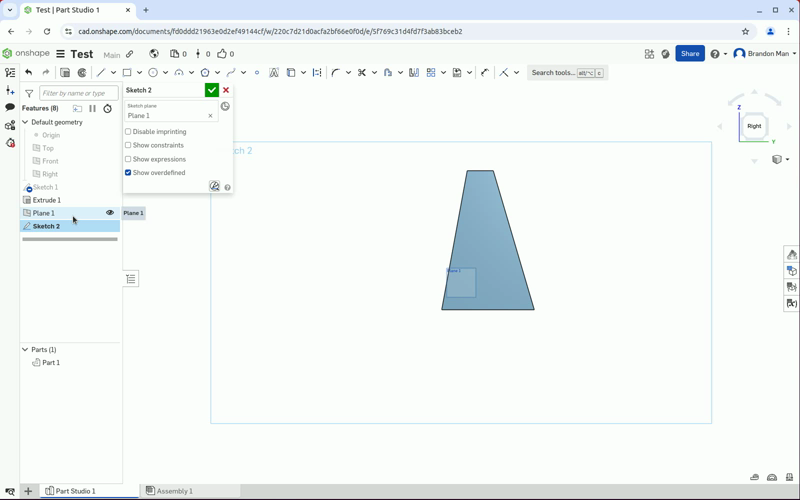
mouse_move(73, 352)
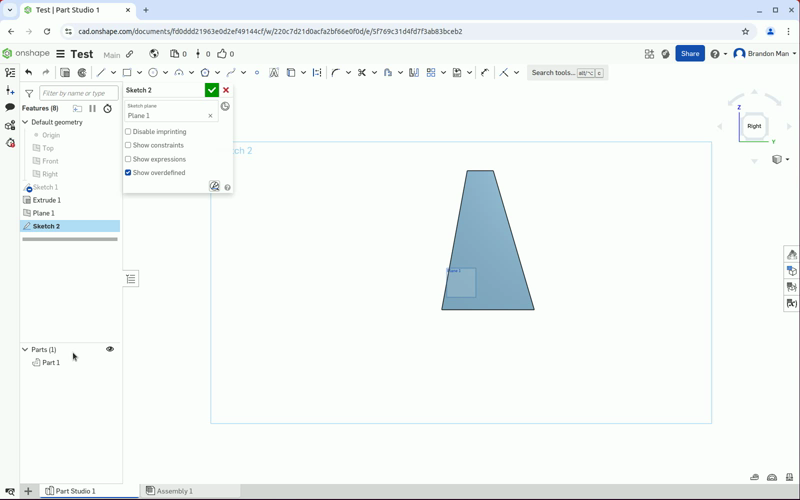
key(y)
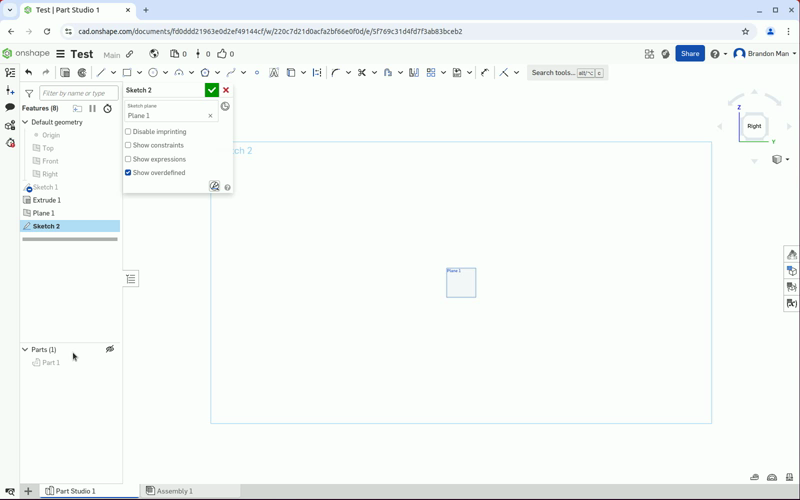
key(l)
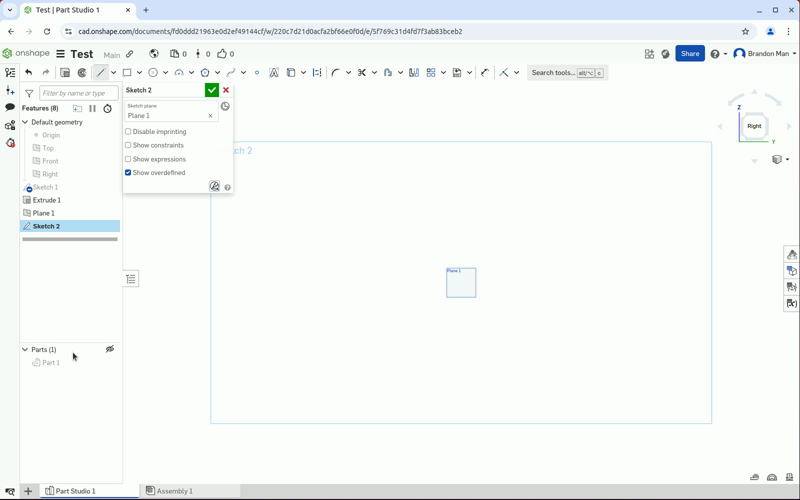
key_down(shift)
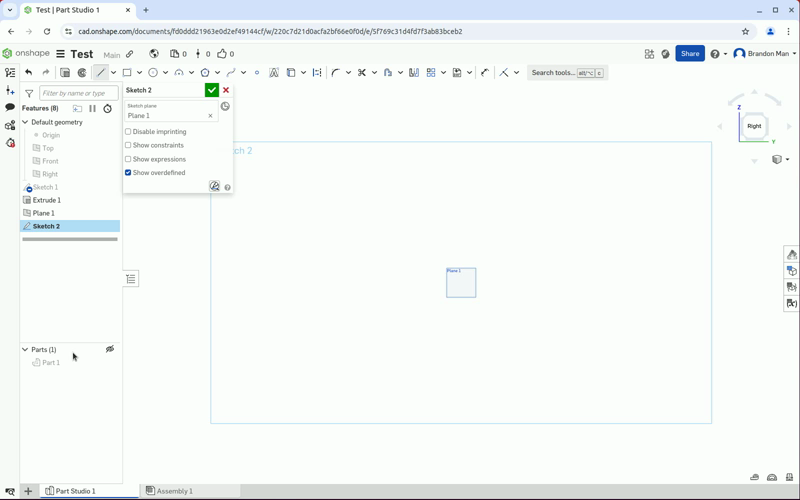
mouse_move(441, 305)
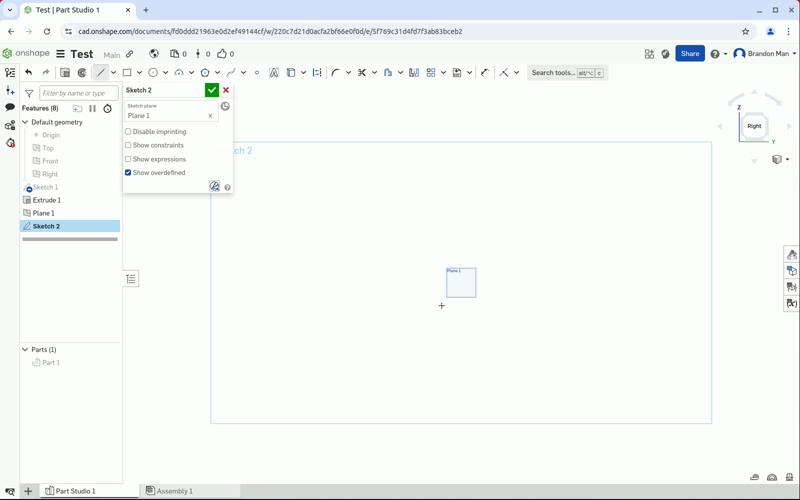
click(441, 305)
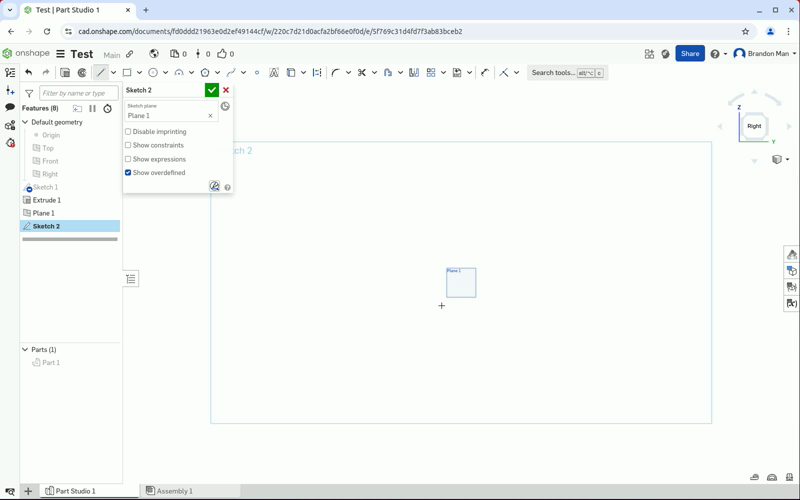
key_up(shift)
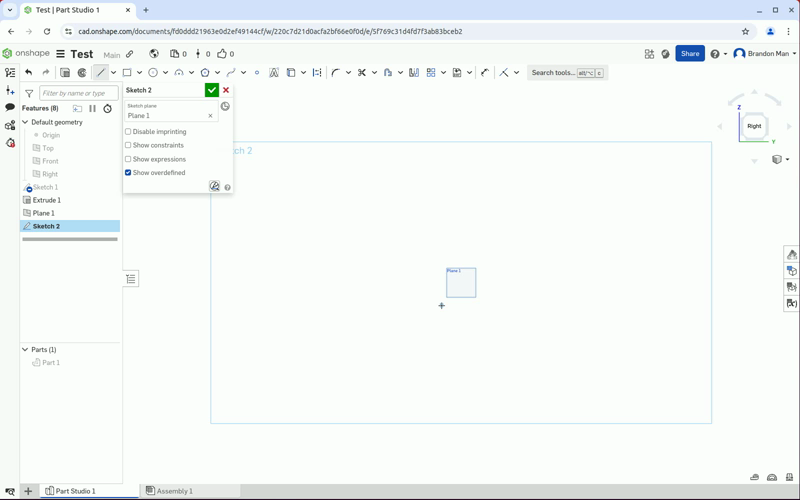
key_down(shift)
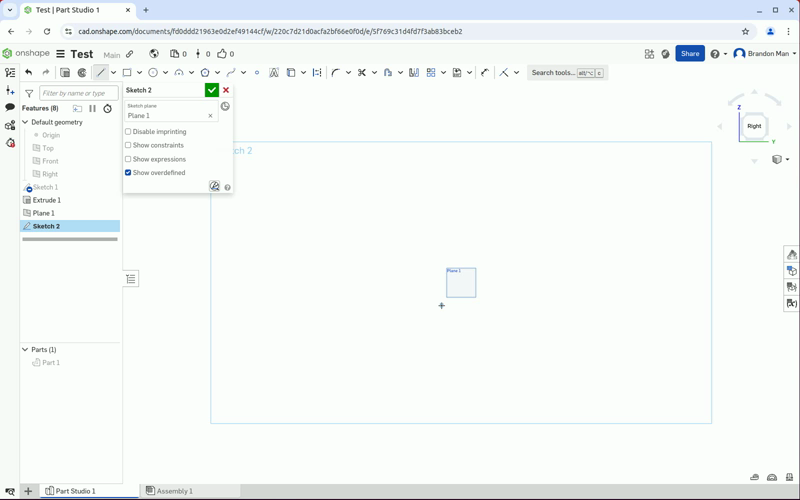
mouse_move(471, 305)
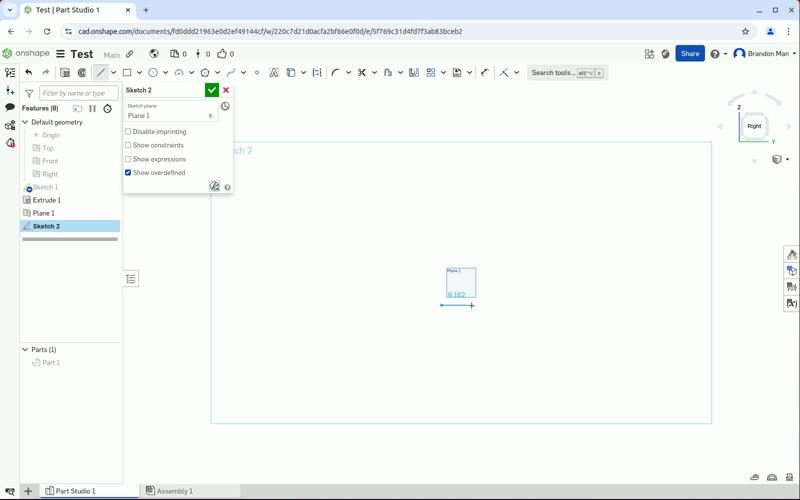
mouse_move(444, 305)
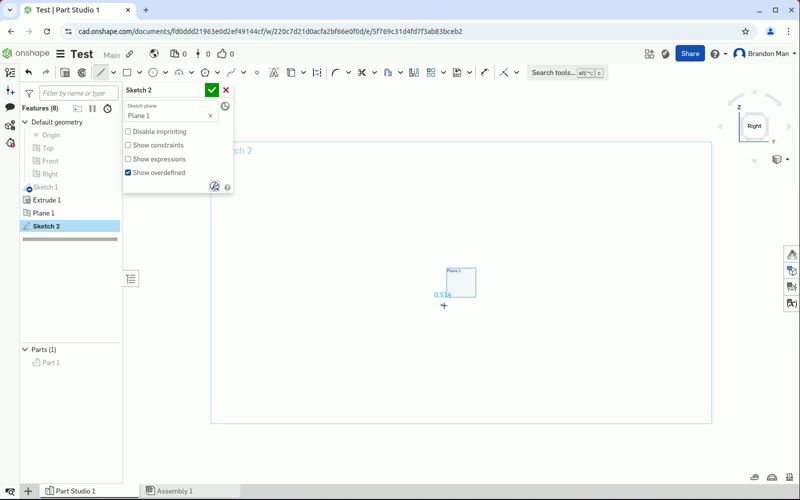
scroll(6)
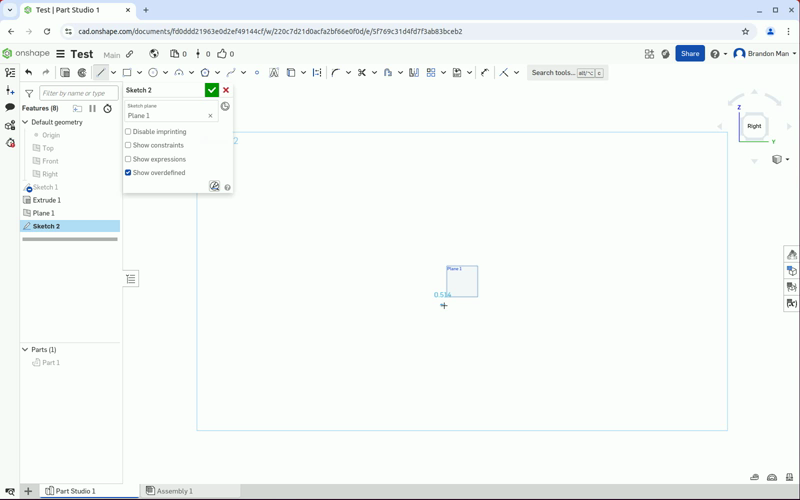
scroll(6)
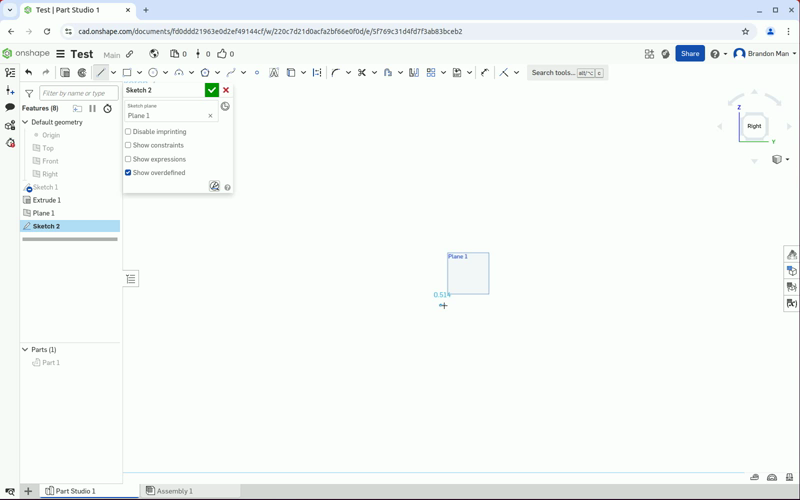
scroll(6)
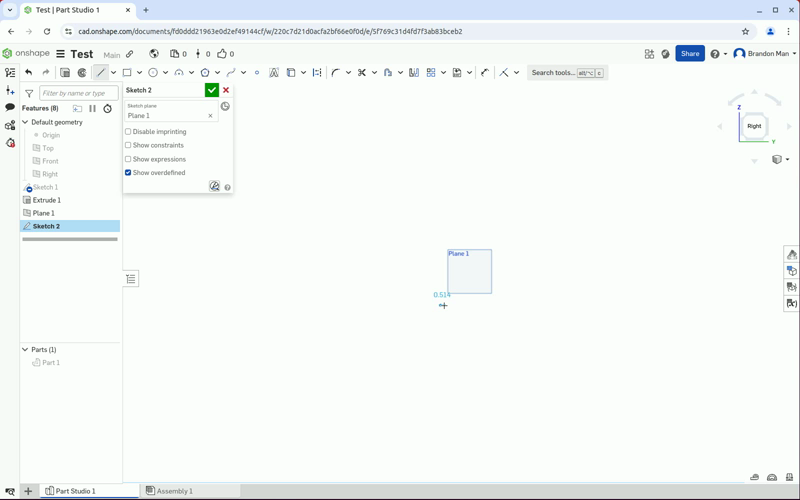
scroll(6)
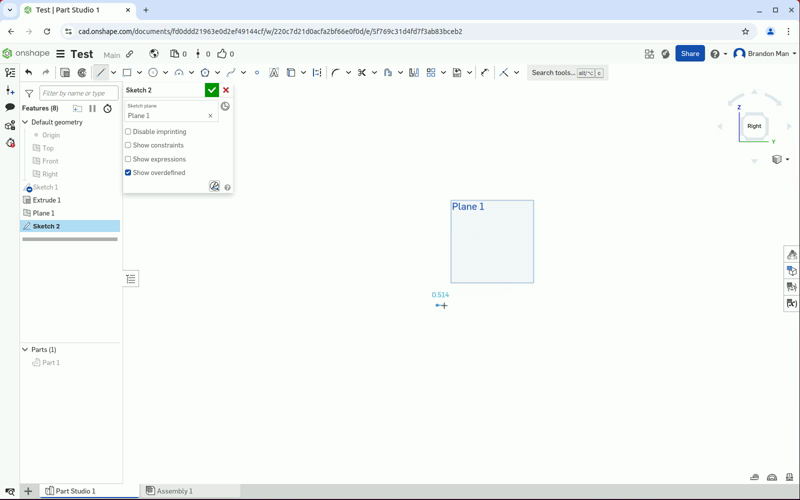
scroll(6)
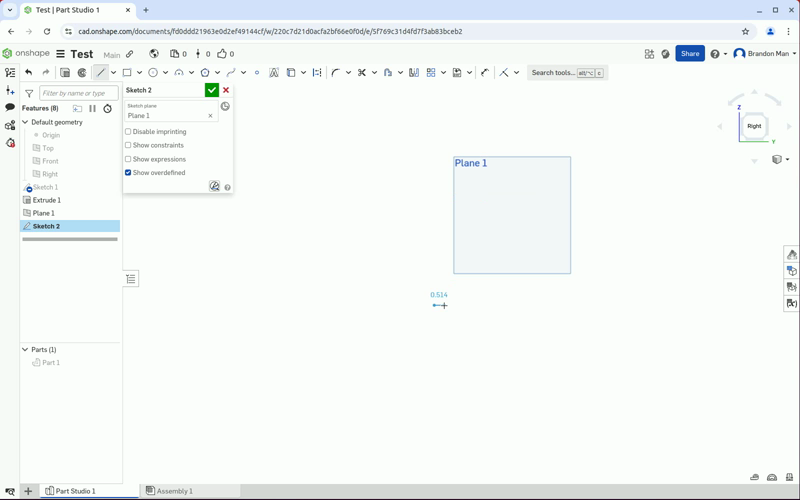
scroll(6)
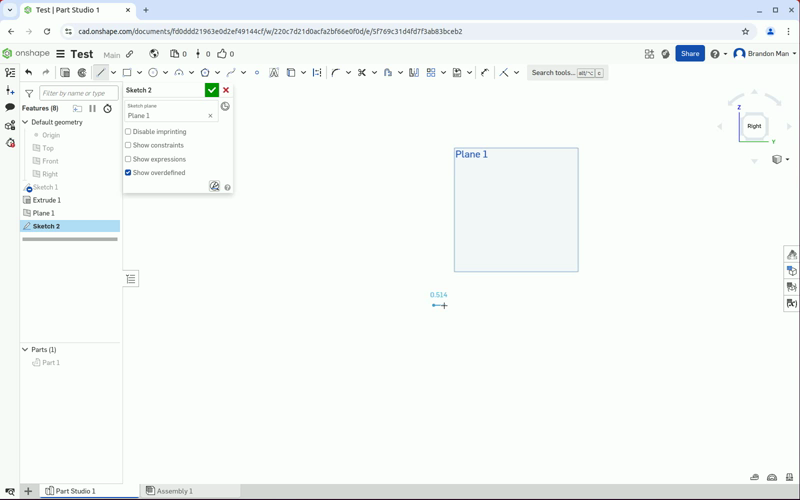
scroll(6)
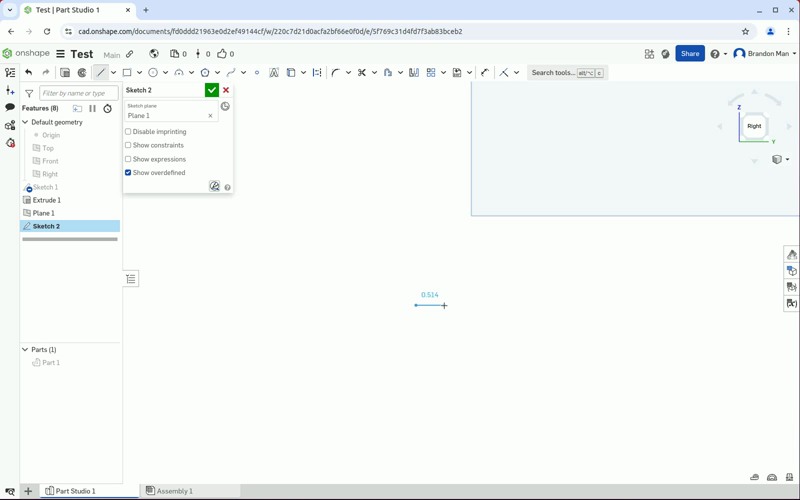
click(444, 305)
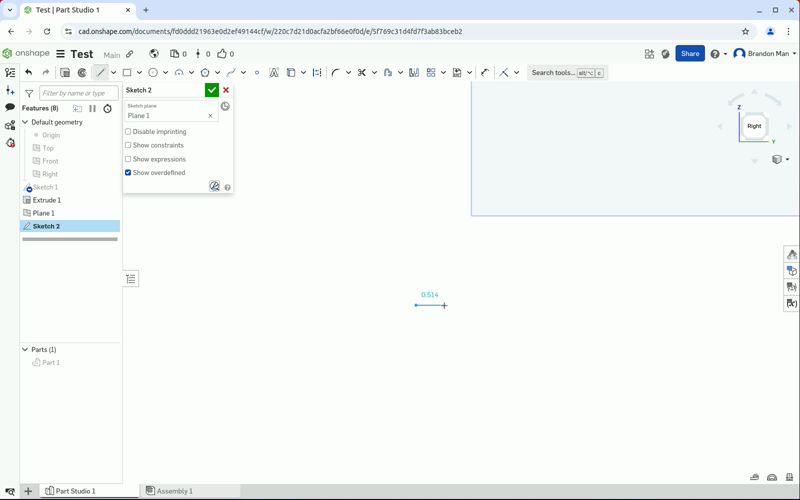
scroll(-6)
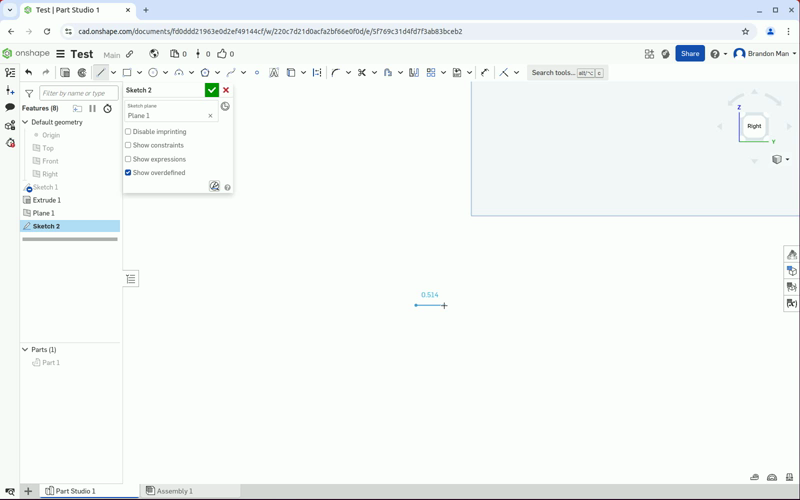
scroll(-6)
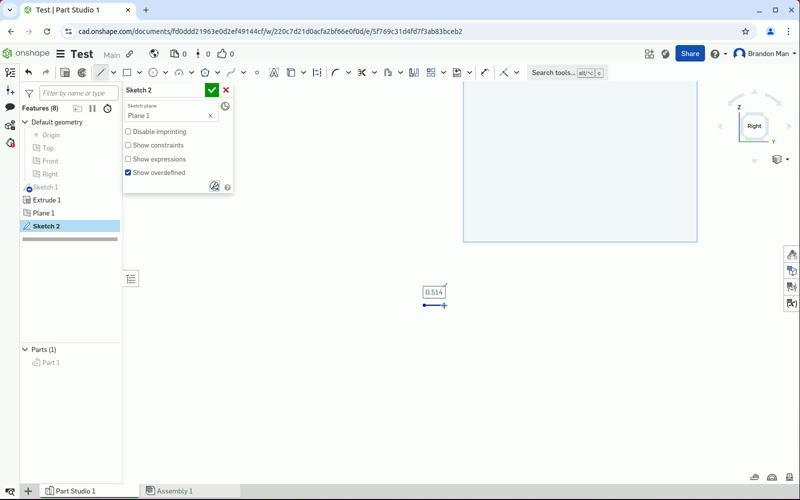
scroll(-6)
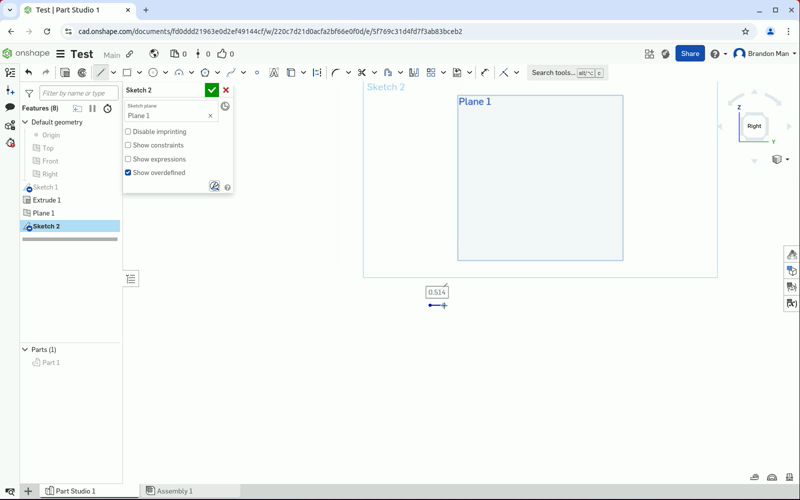
scroll(-6)
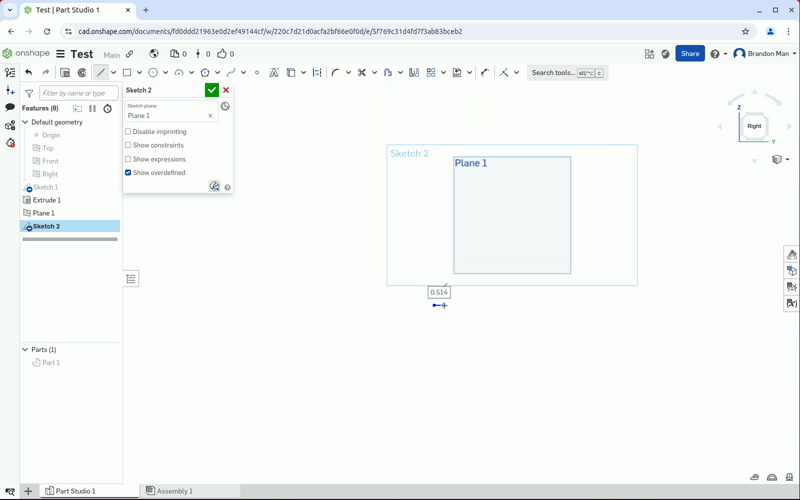
scroll(-6)
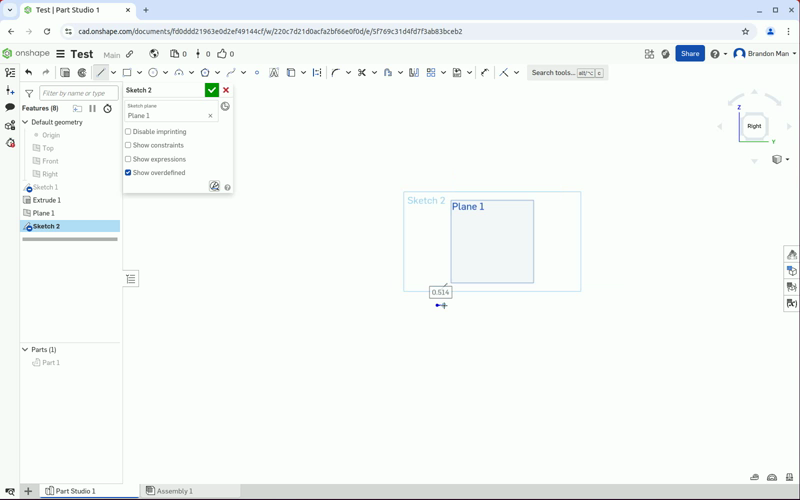
scroll(-6)
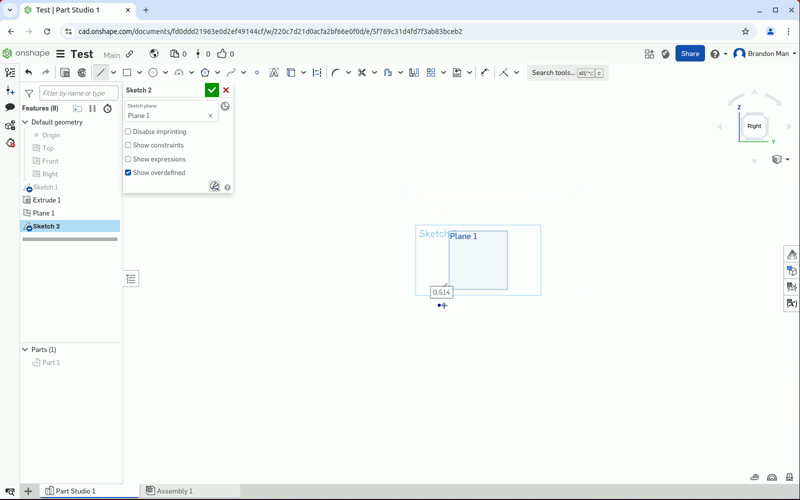
scroll(-6)
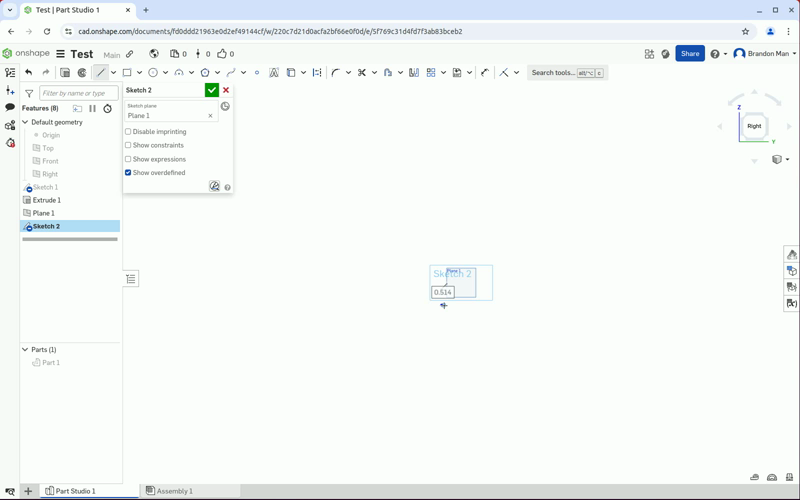
key_up(shift)
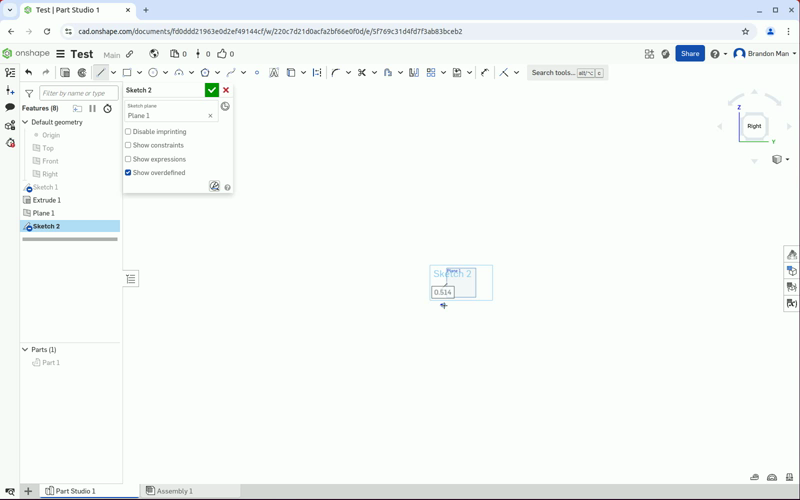
key_down(shift)
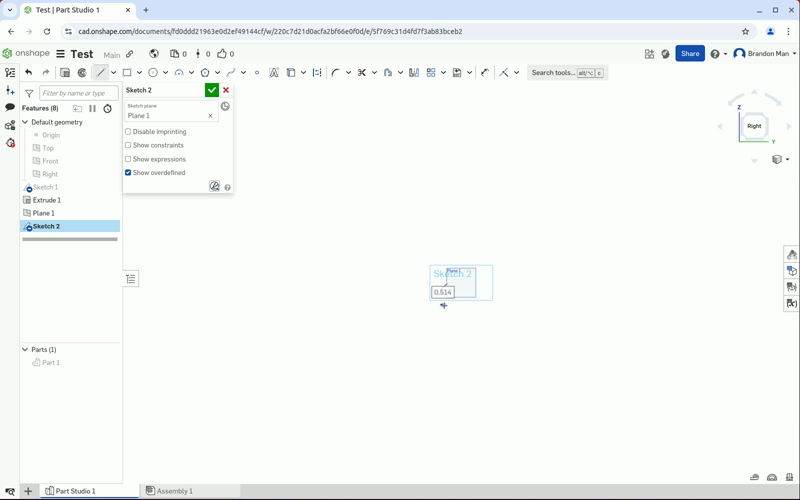
mouse_move(474, 305)
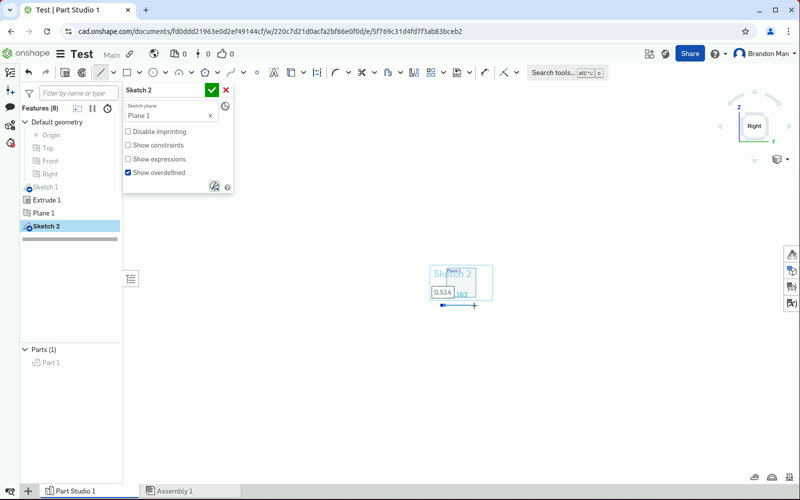
mouse_move(444, 303)
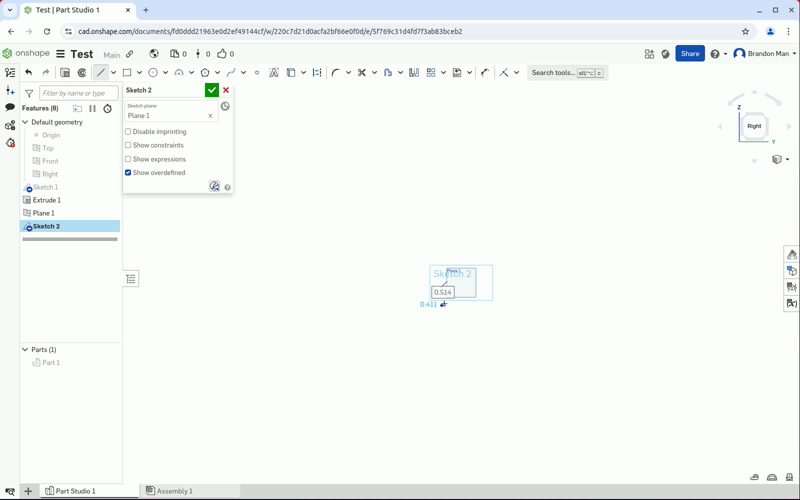
scroll(6)
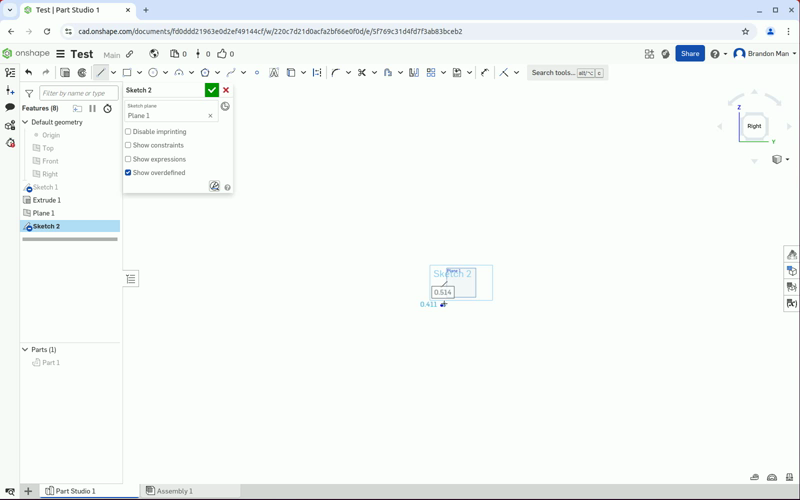
scroll(6)
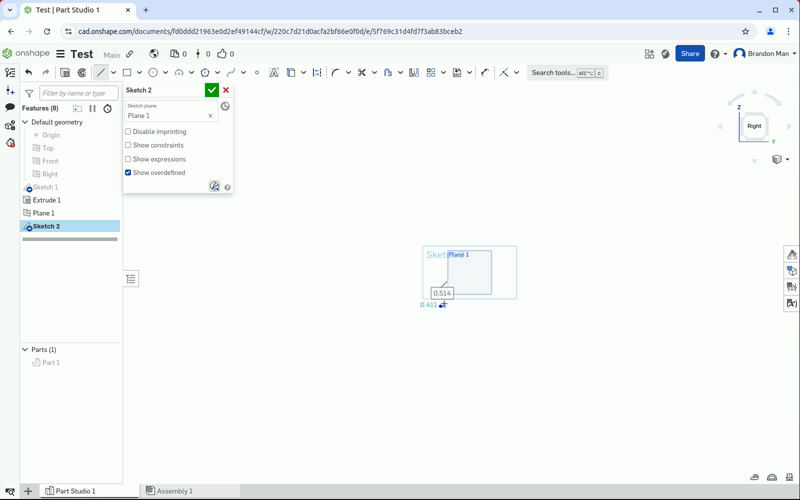
scroll(6)
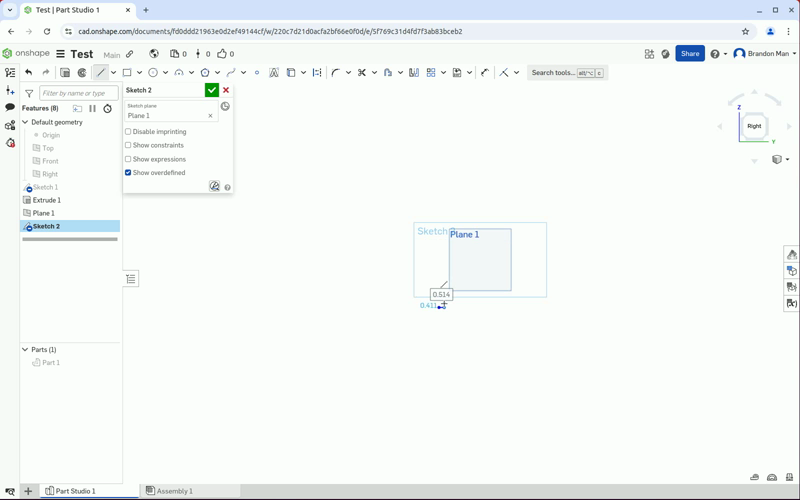
scroll(6)
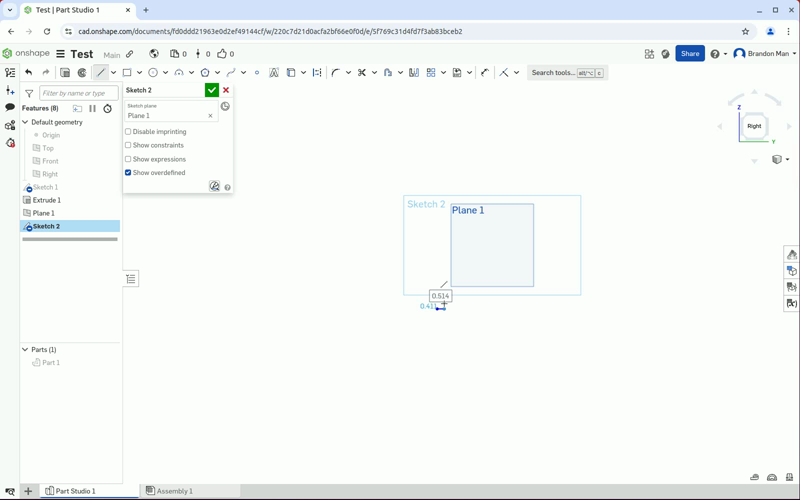
scroll(6)
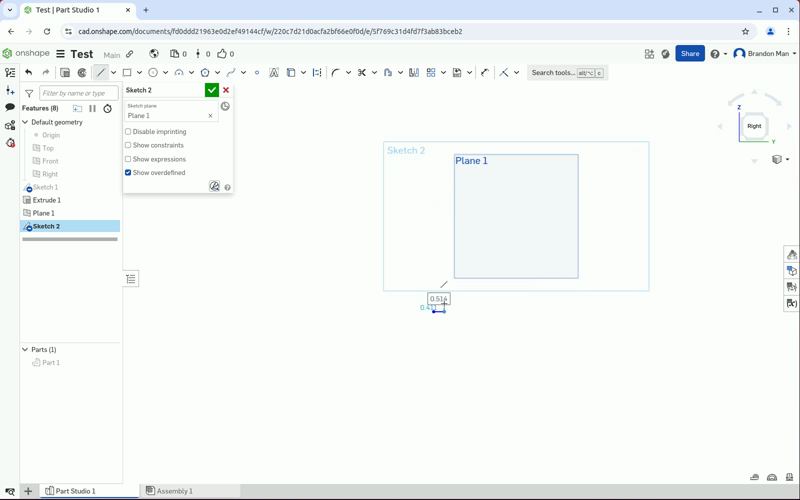
scroll(6)
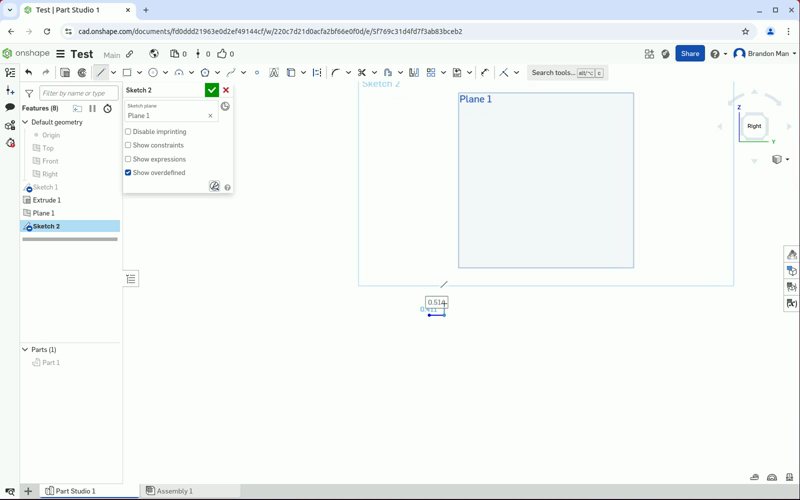
scroll(6)
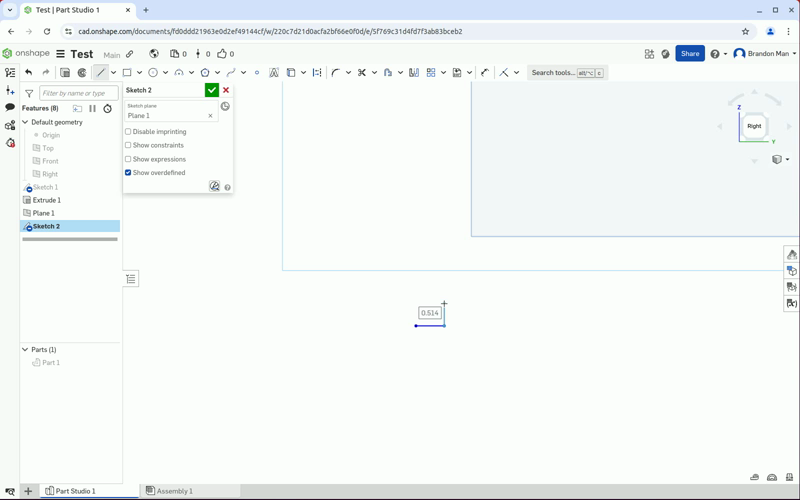
click(444, 303)
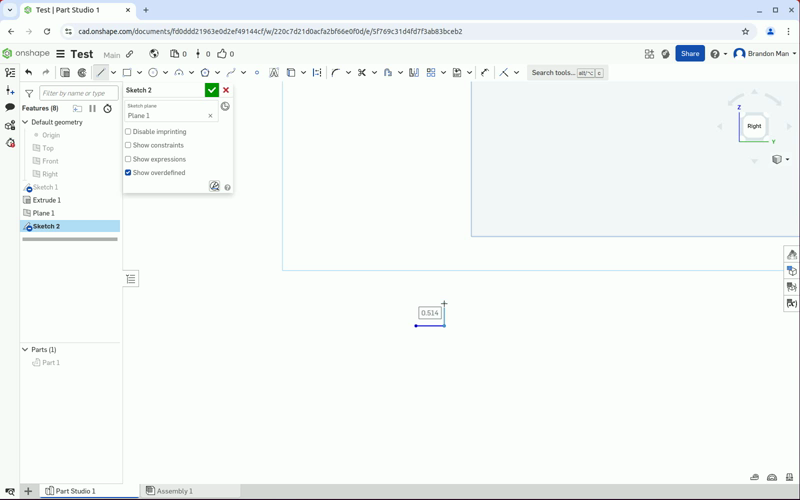
scroll(-6)
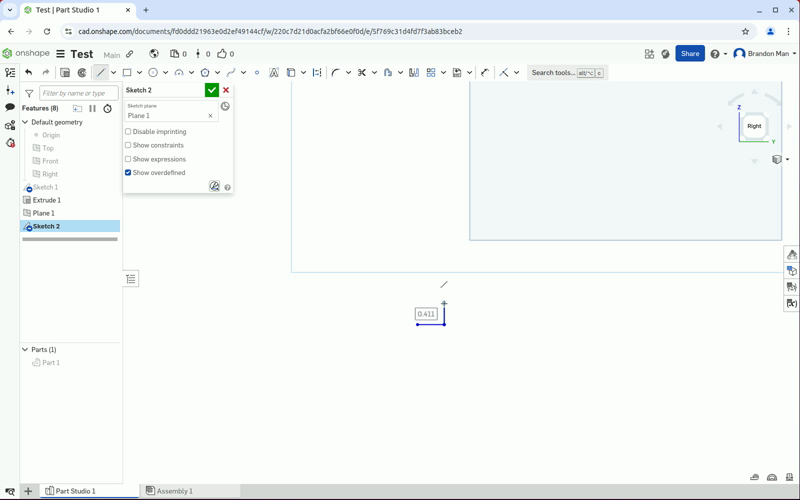
scroll(-6)
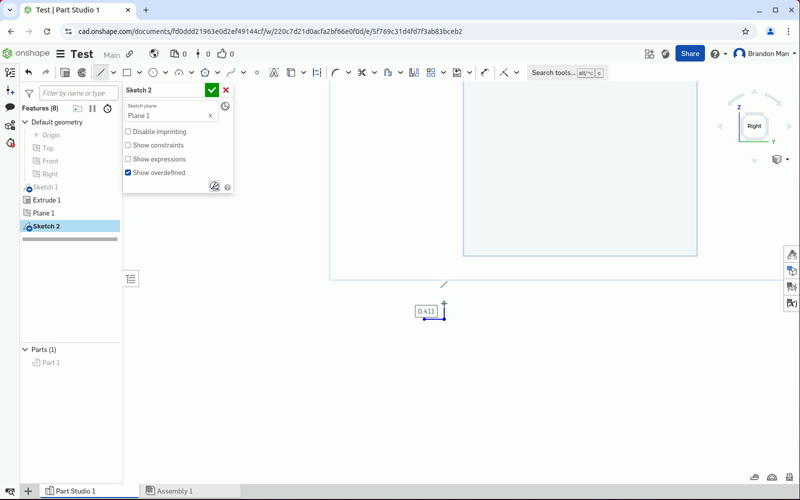
scroll(-6)
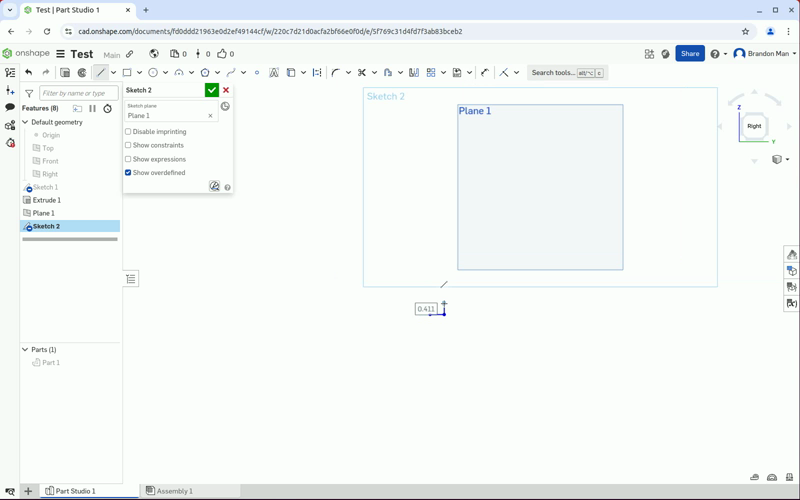
scroll(-6)
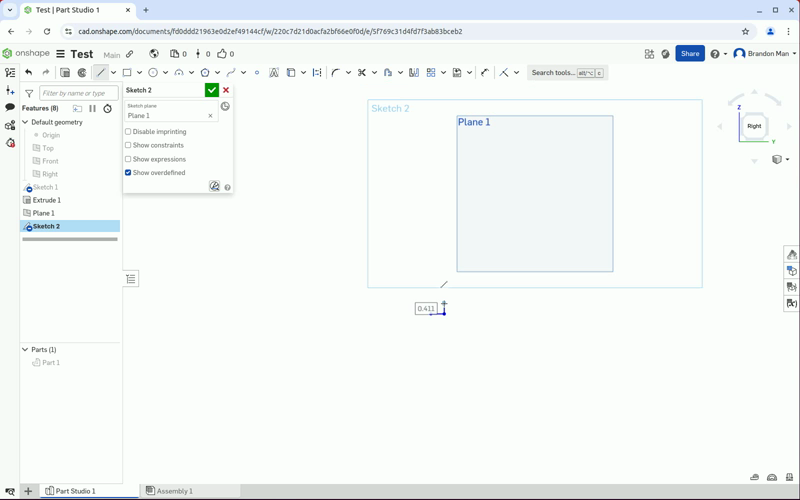
scroll(-6)
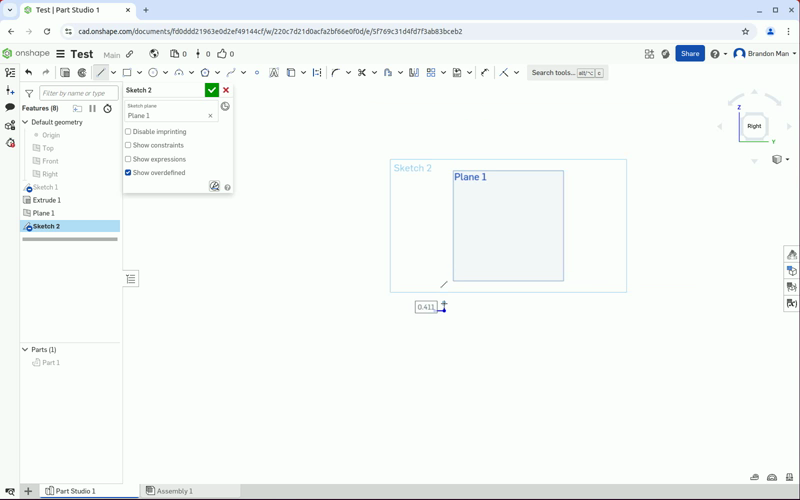
scroll(-6)
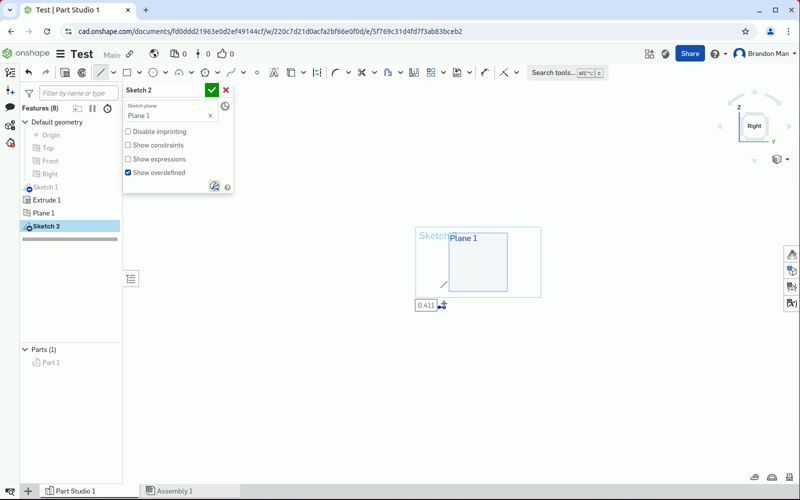
scroll(-6)
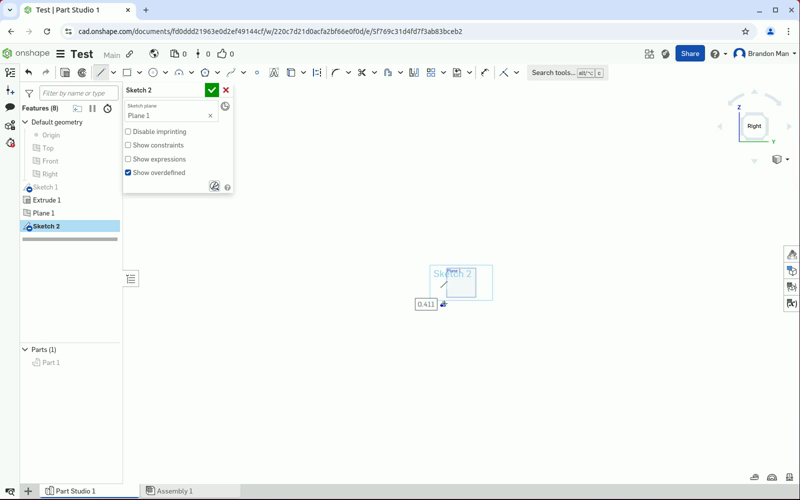
key_up(shift)
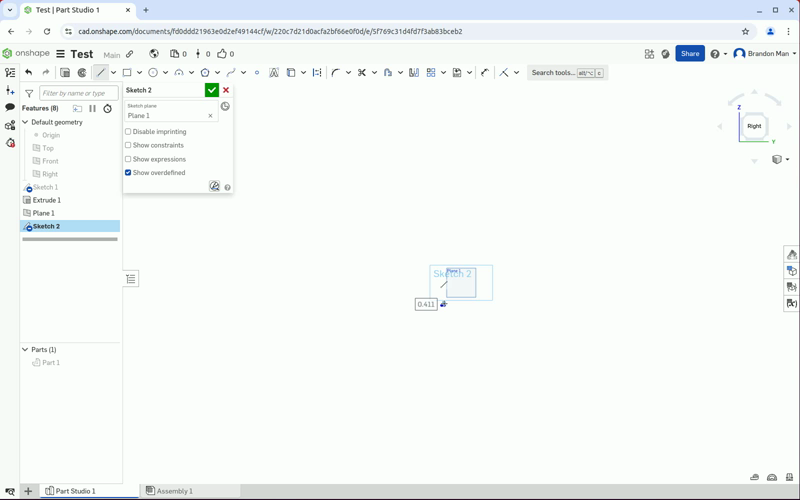
key_down(shift)
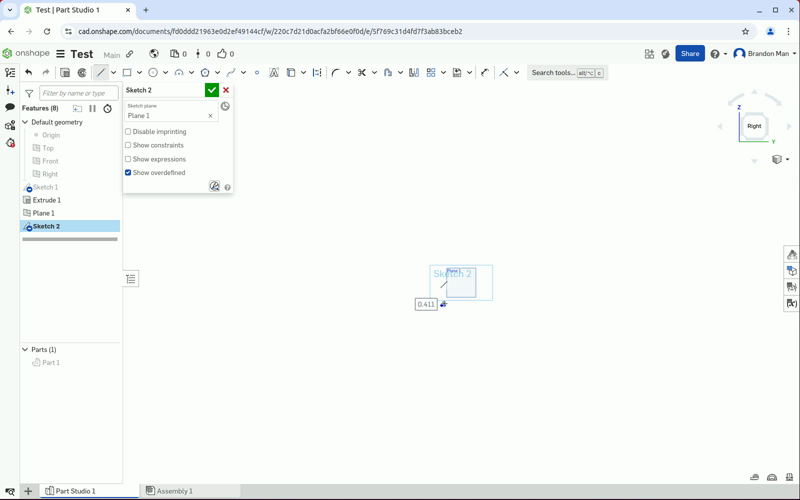
mouse_move(474, 303)
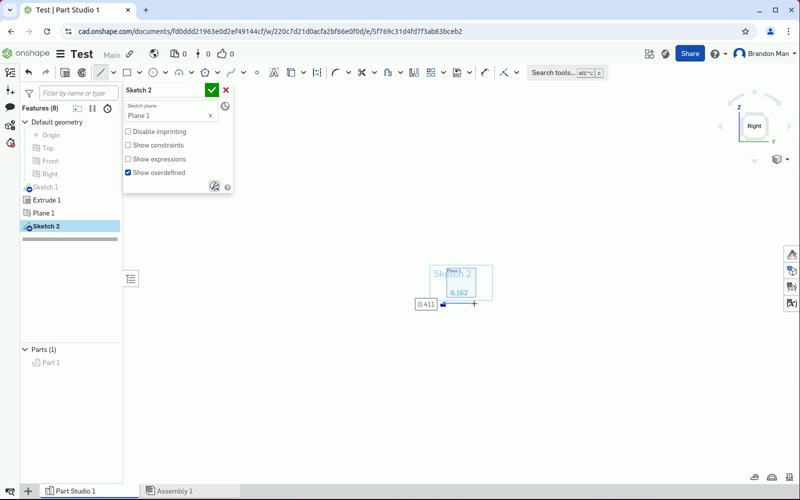
mouse_move(441, 303)
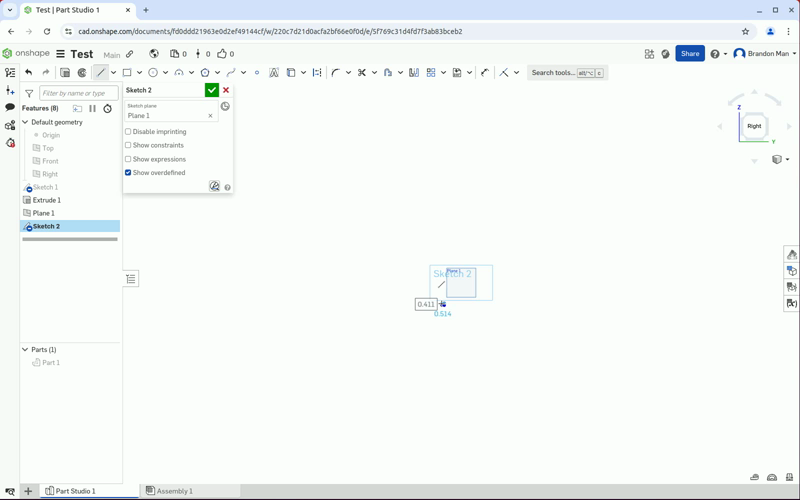
scroll(6)
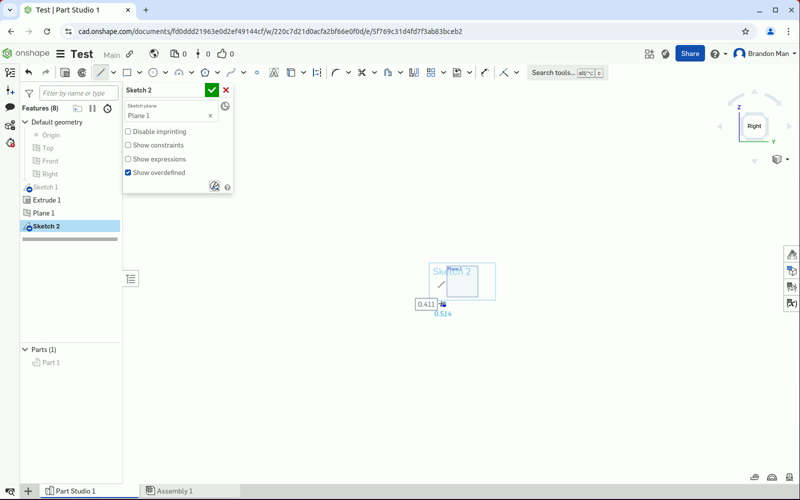
scroll(6)
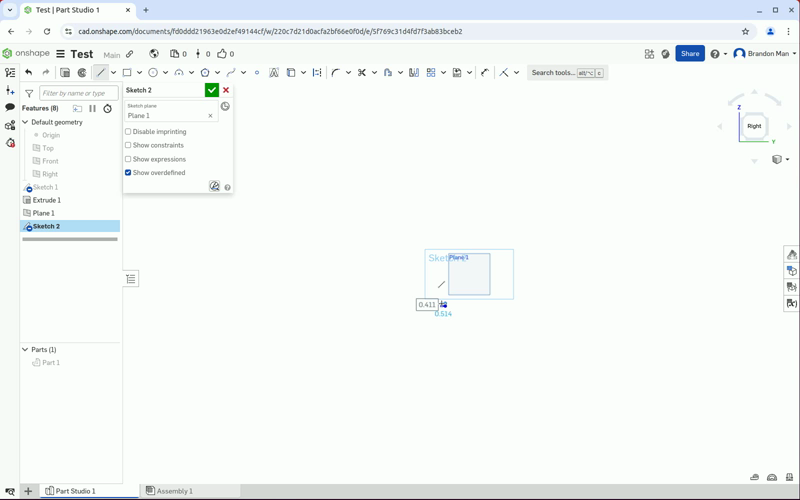
scroll(6)
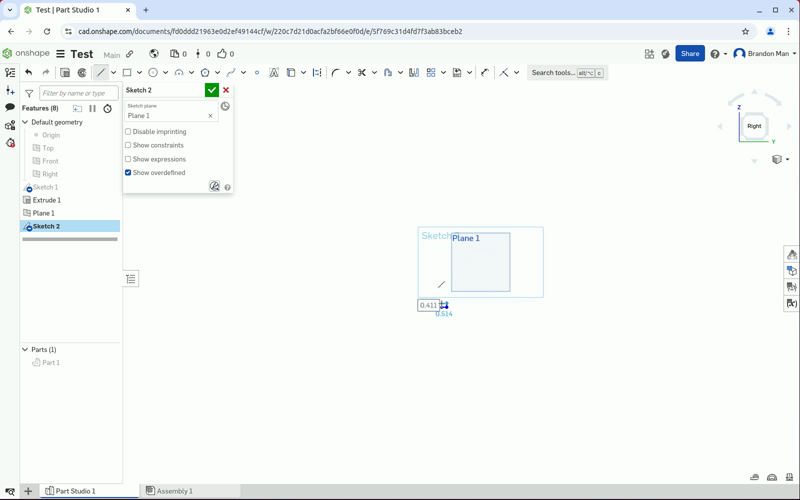
scroll(6)
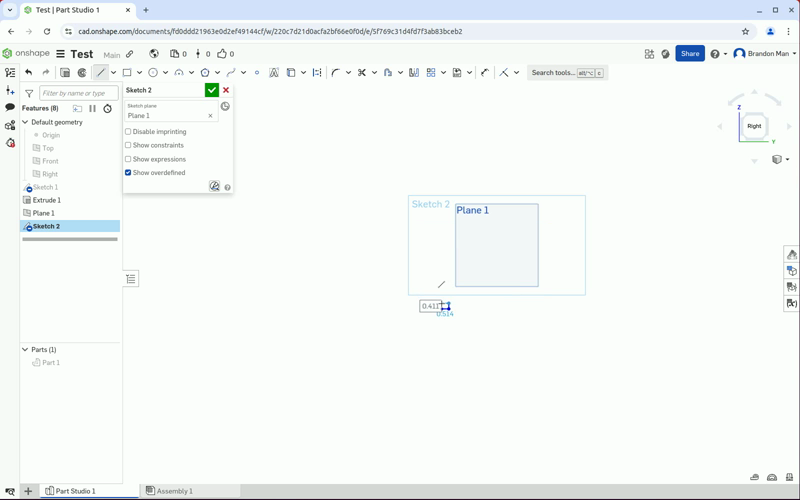
scroll(6)
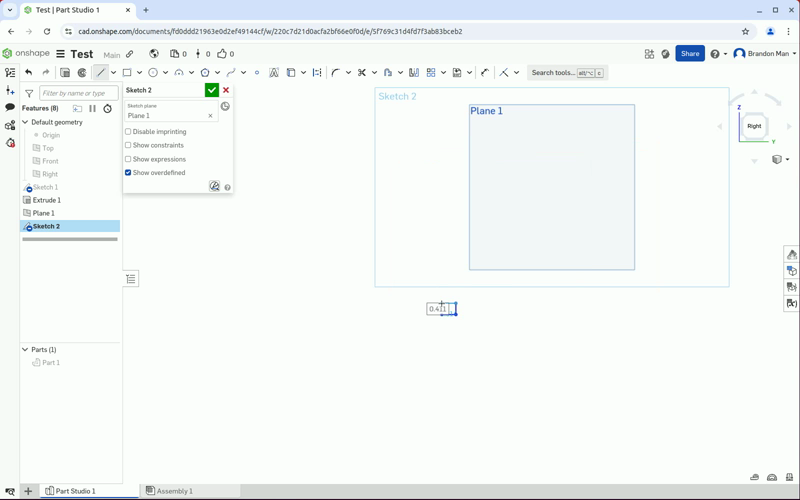
scroll(6)
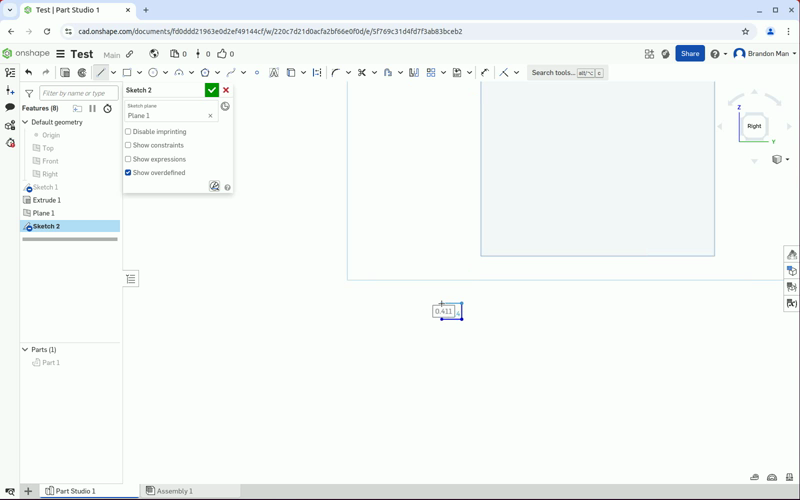
scroll(6)
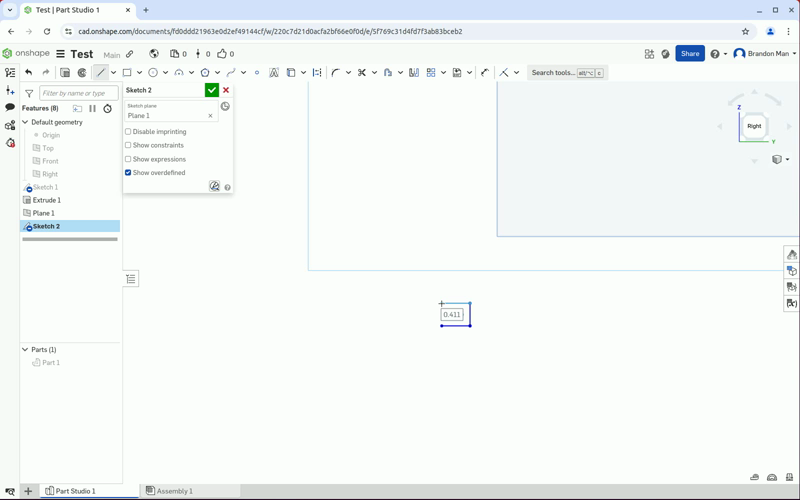
click(441, 303)
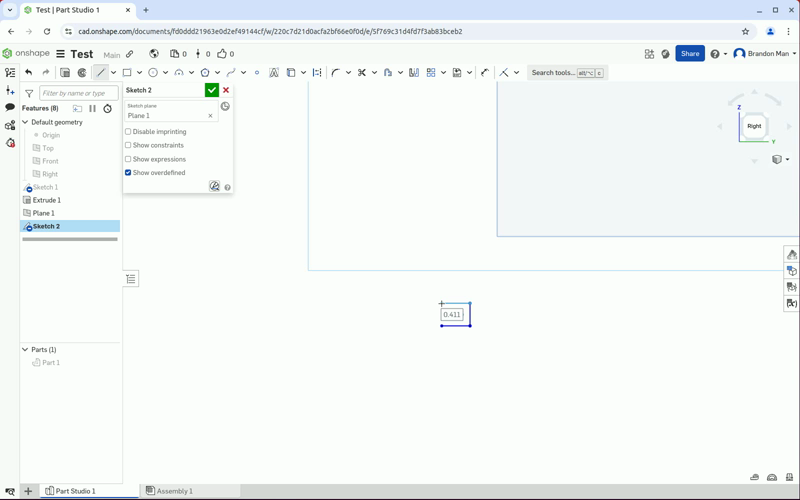
scroll(-6)
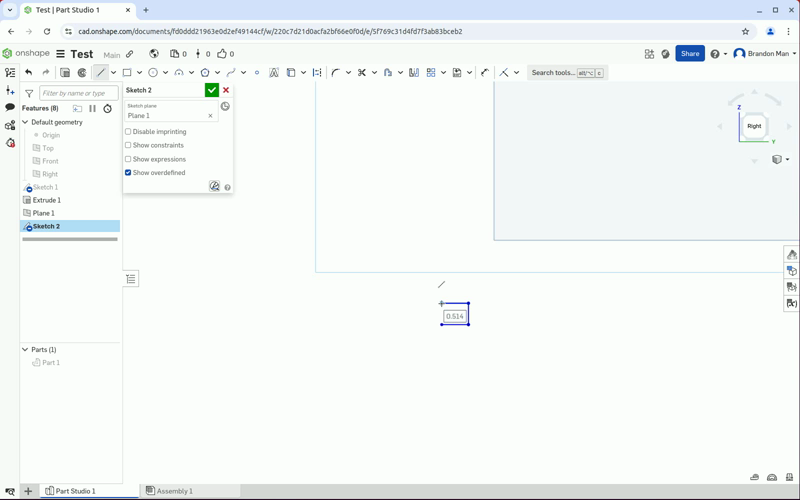
scroll(-6)
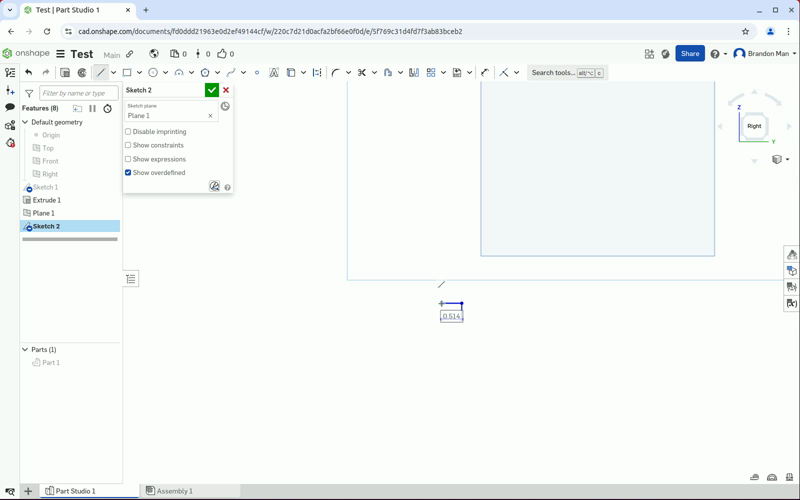
scroll(-6)
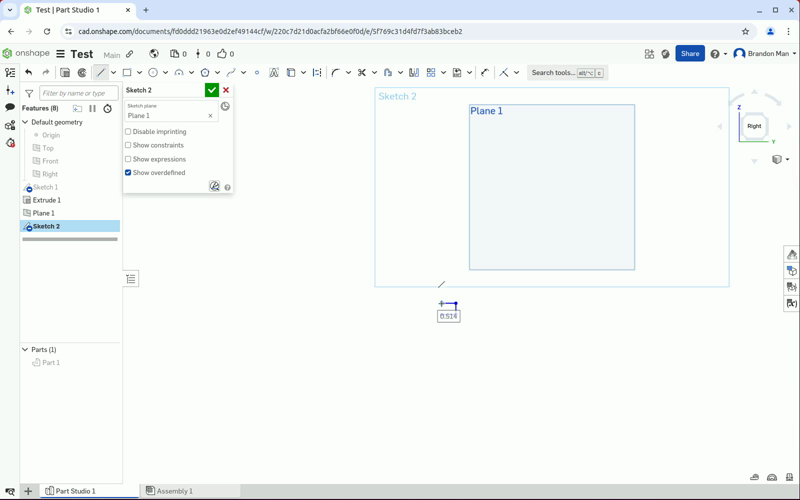
scroll(-6)
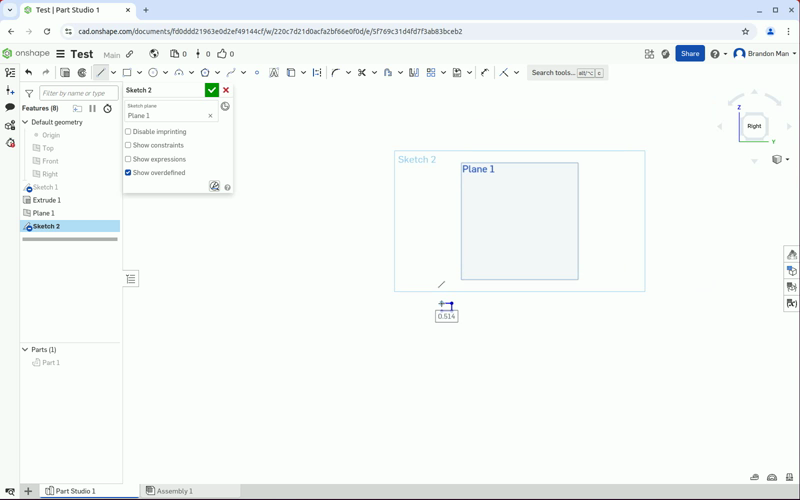
scroll(-6)
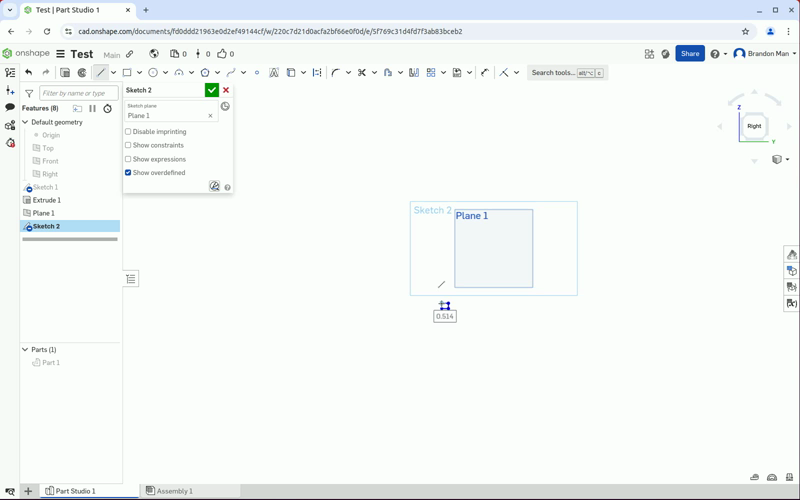
scroll(-6)
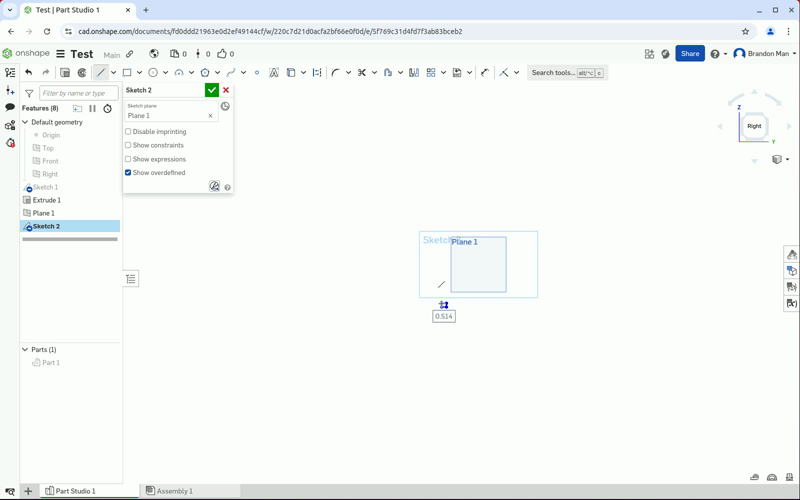
scroll(-6)
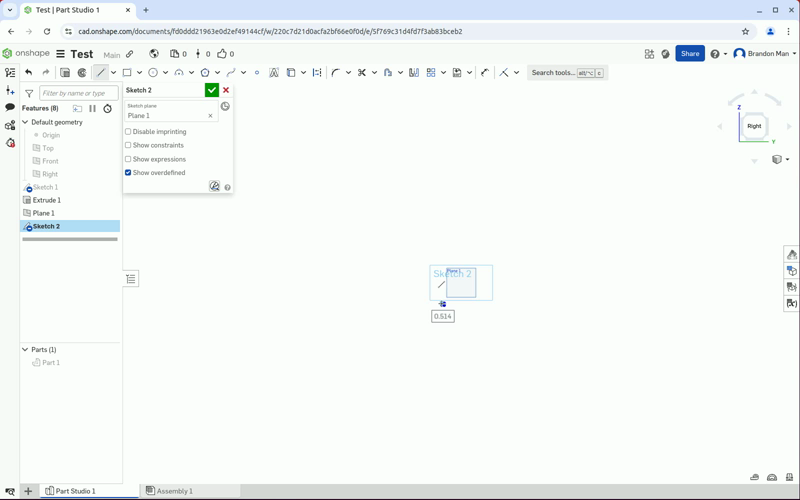
key_up(shift)
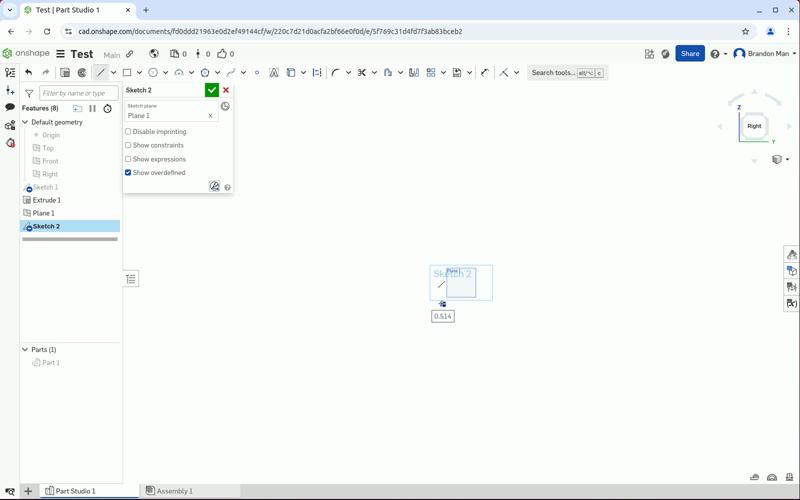
mouse_move(471, 303)
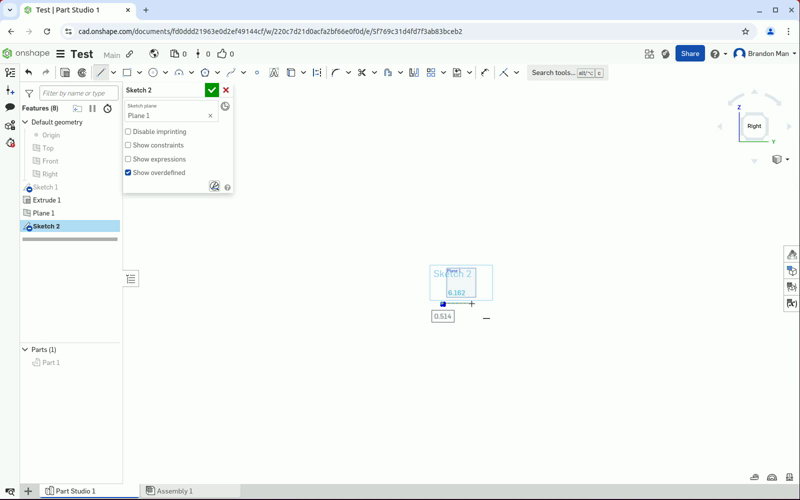
key_down(shift)
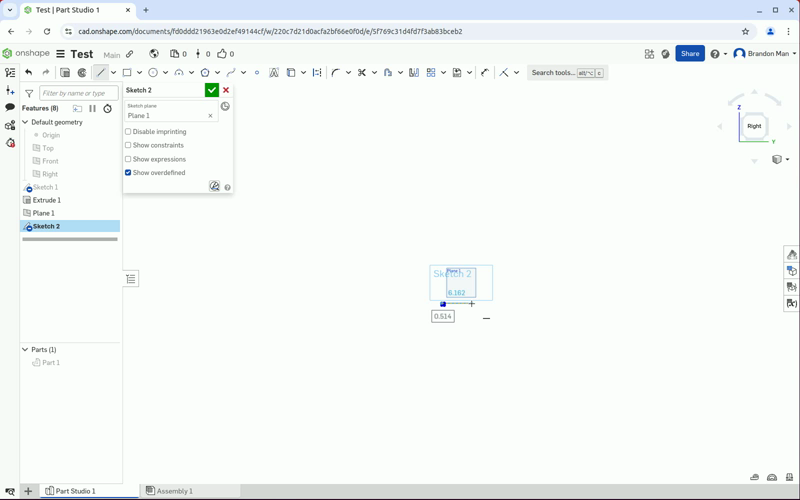
mouse_move(441, 305)
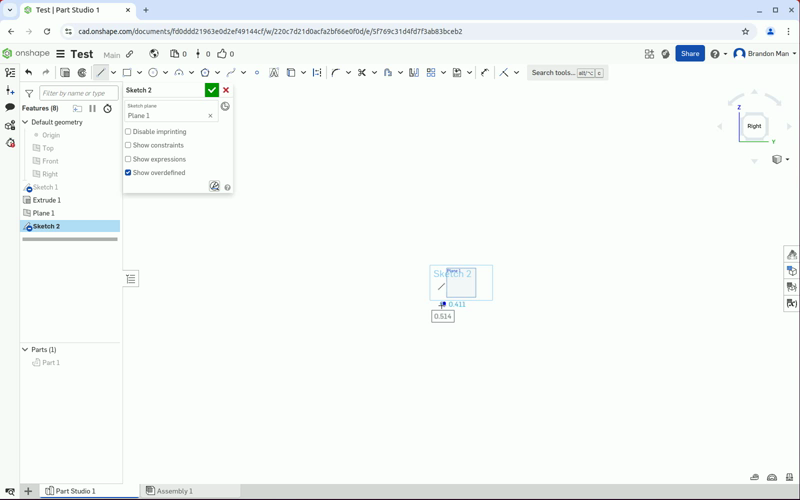
scroll(6)
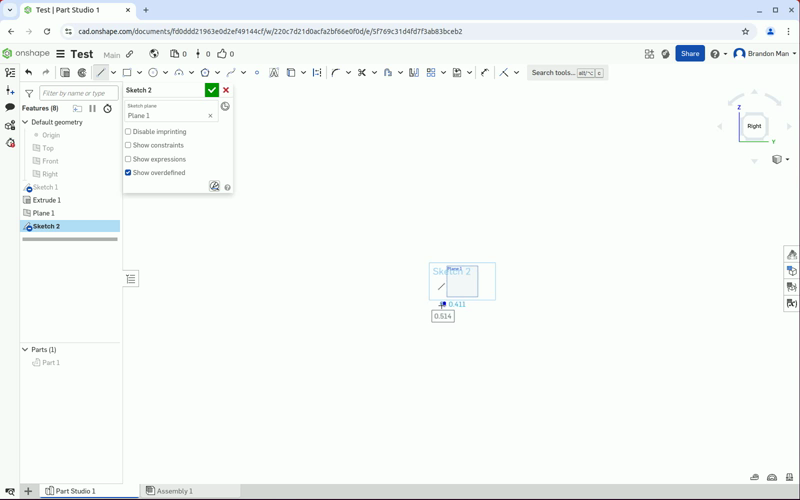
scroll(6)
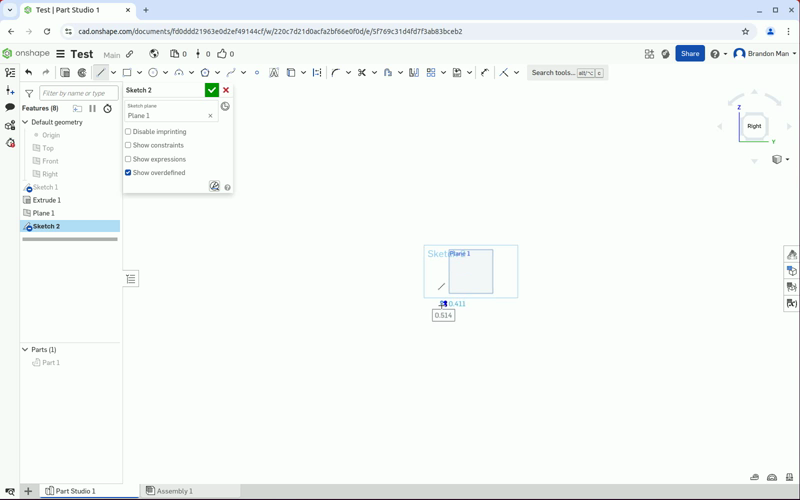
scroll(6)
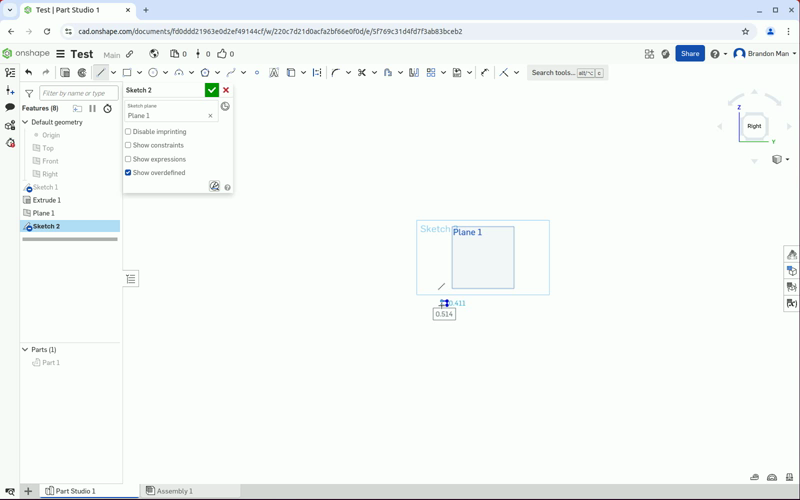
scroll(6)
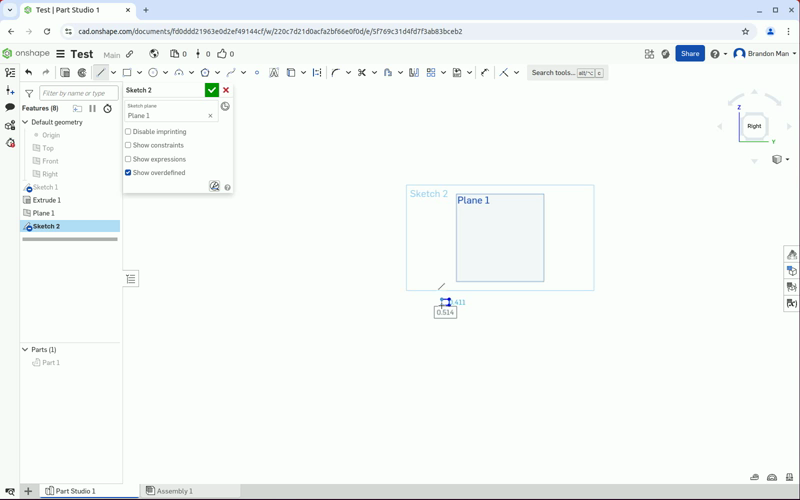
scroll(6)
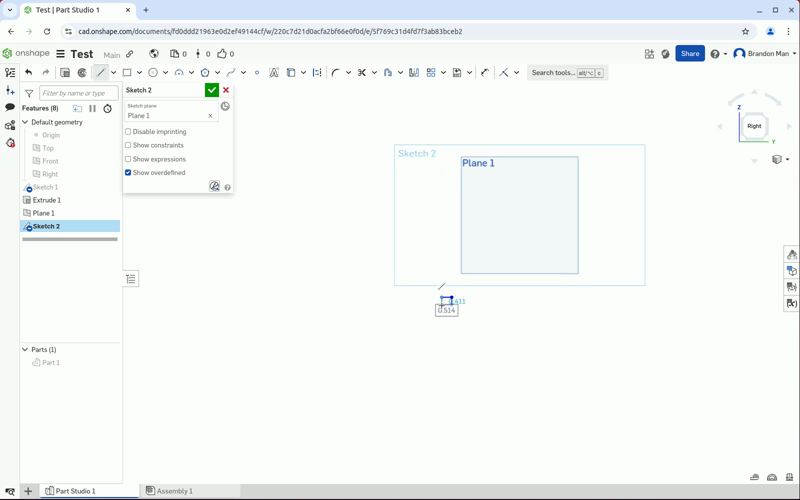
scroll(6)
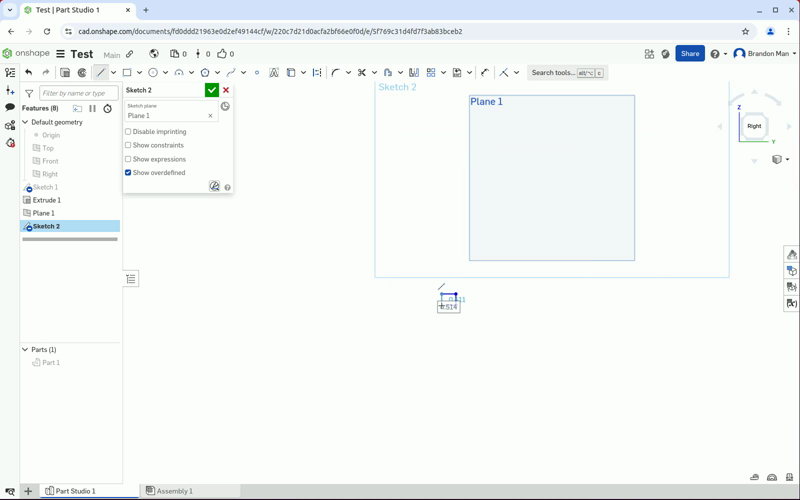
scroll(6)
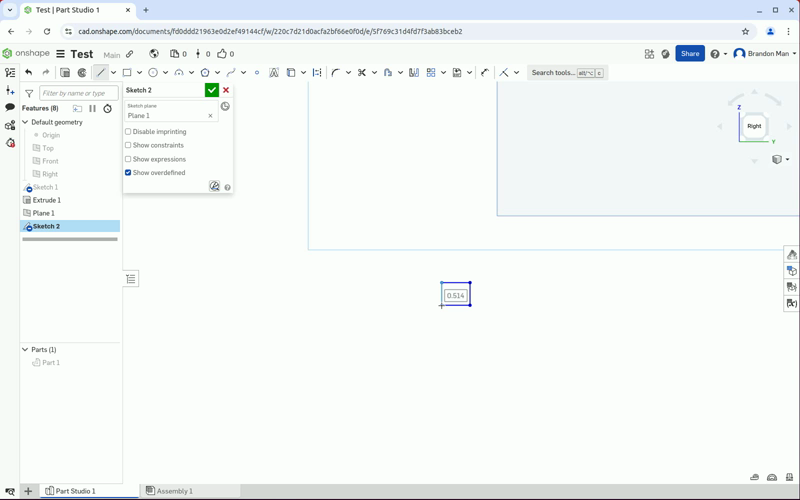
key_up(shift)
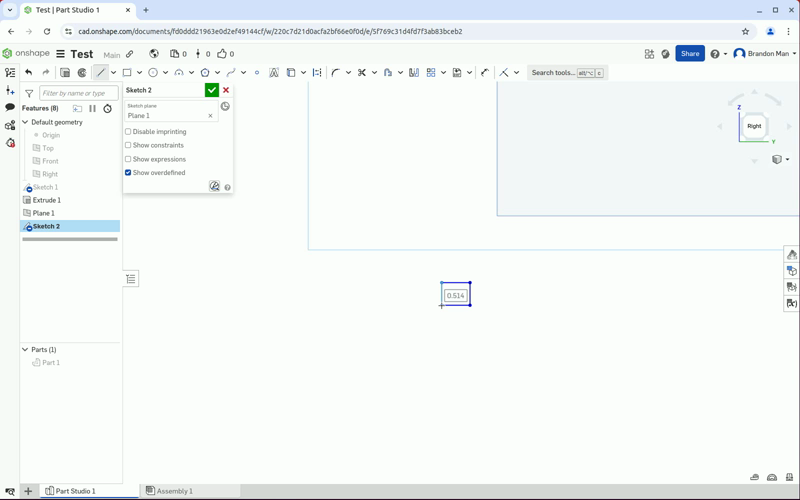
click(441, 305)
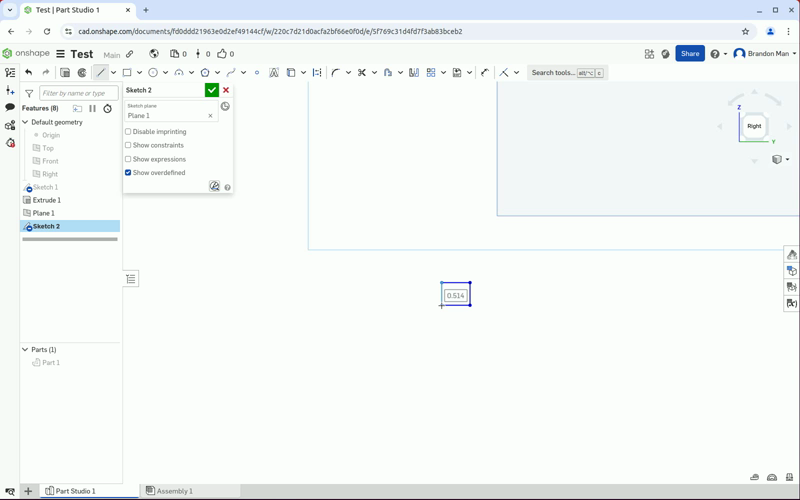
scroll(-6)
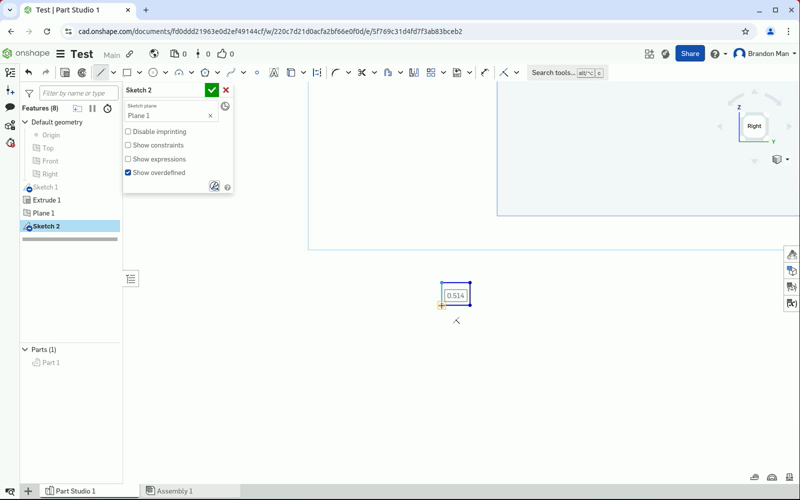
scroll(-6)
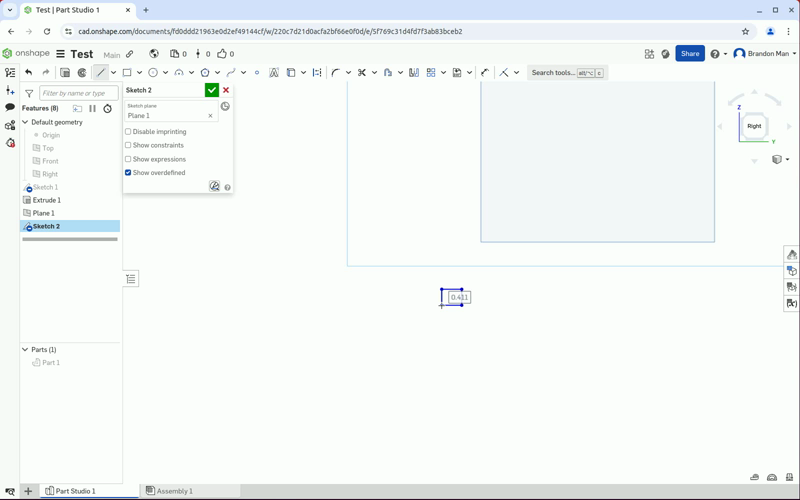
scroll(-6)
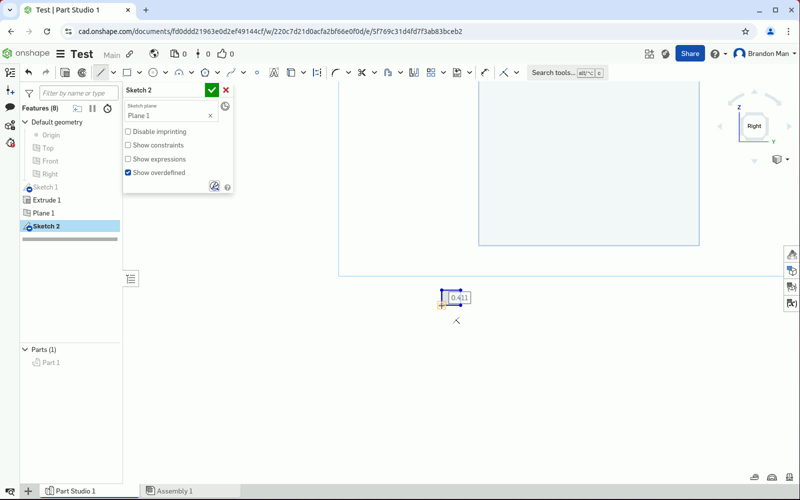
scroll(-6)
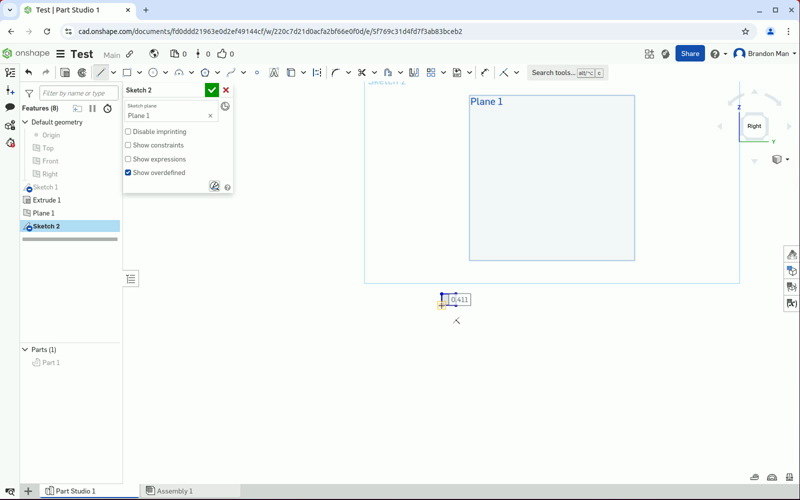
scroll(-6)
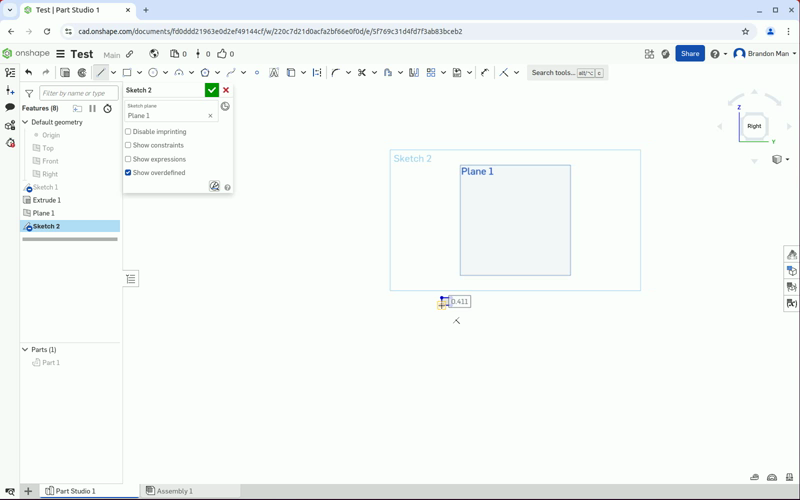
scroll(-6)
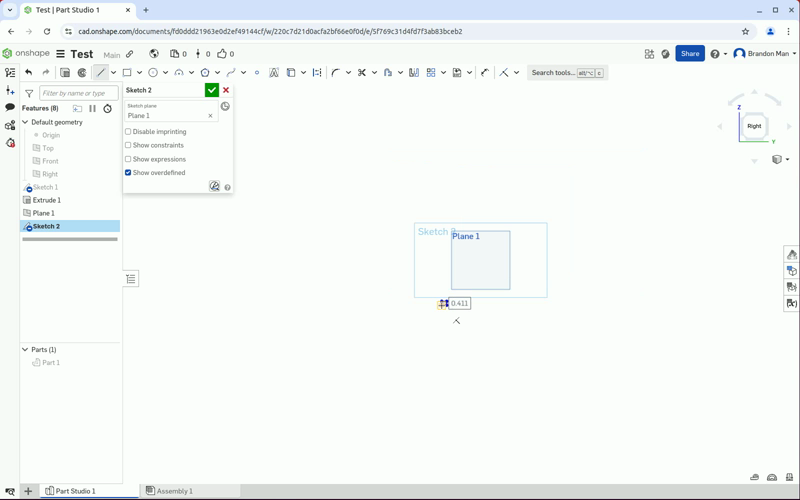
scroll(-6)
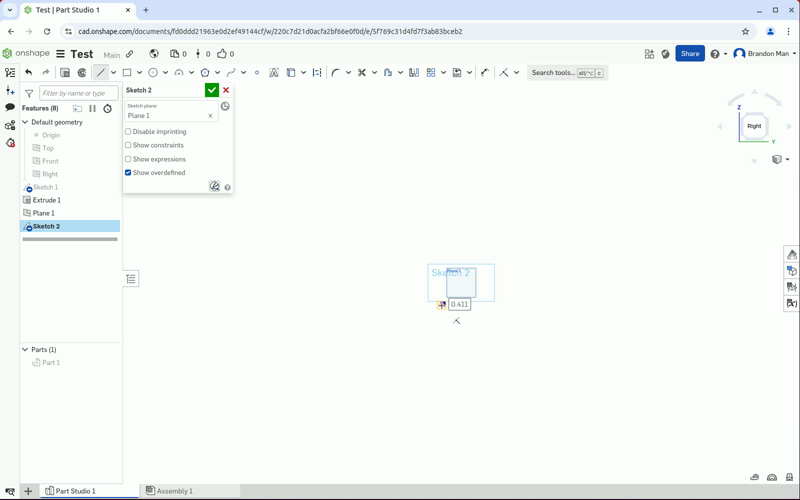
key(esc)
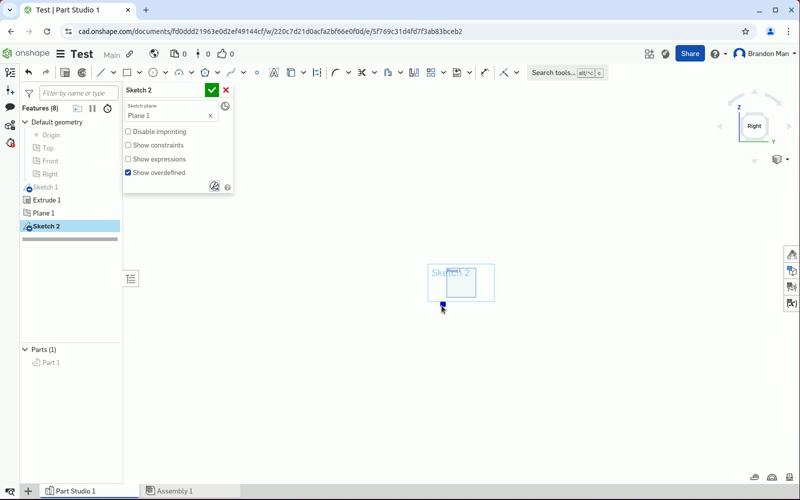
mouse_move(442, 304)
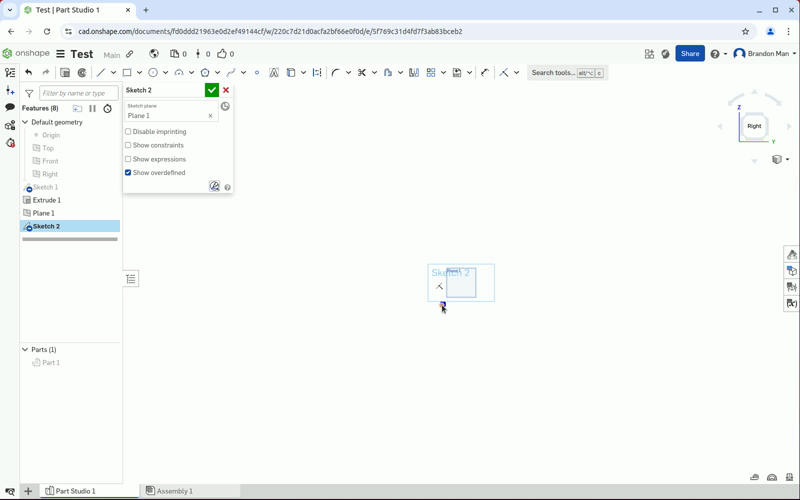
scroll(6)
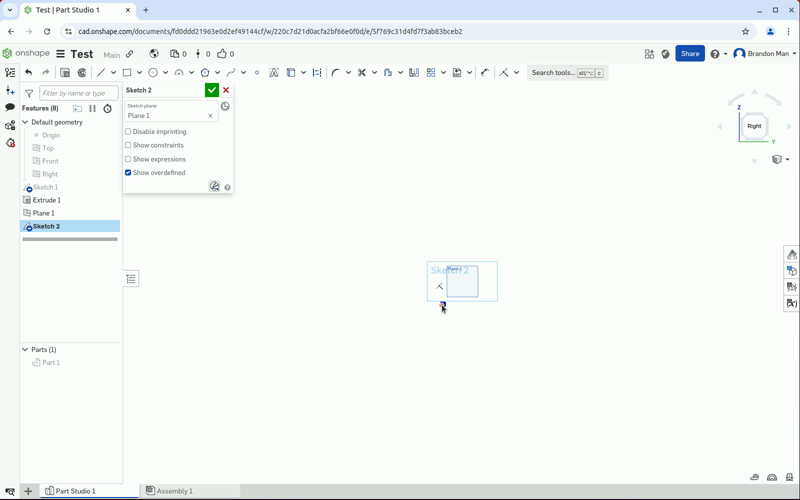
scroll(6)
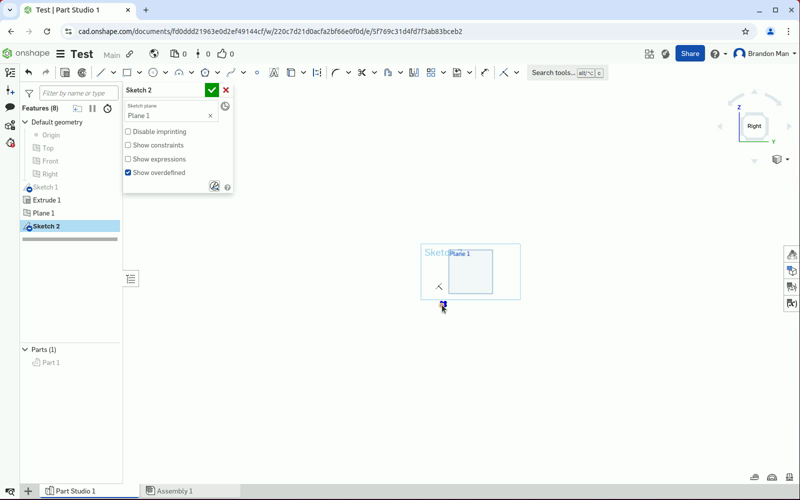
scroll(6)
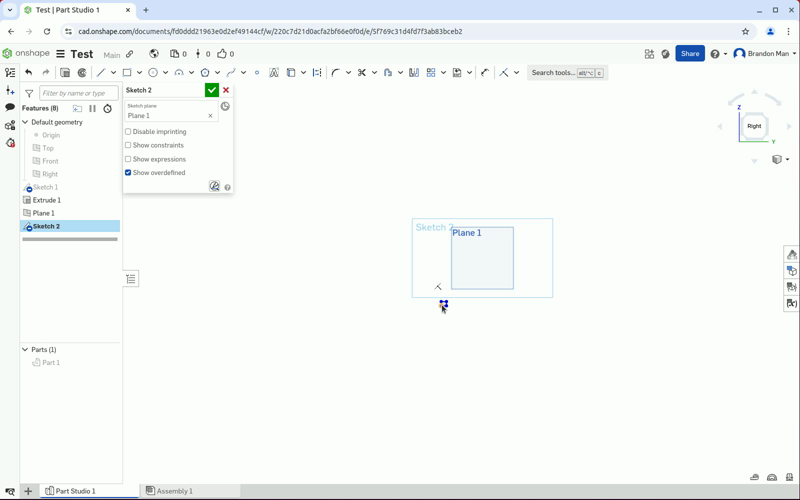
scroll(6)
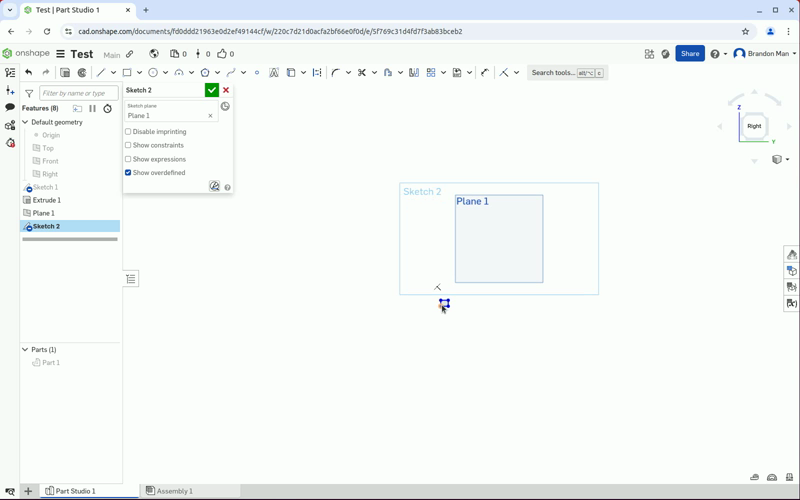
scroll(6)
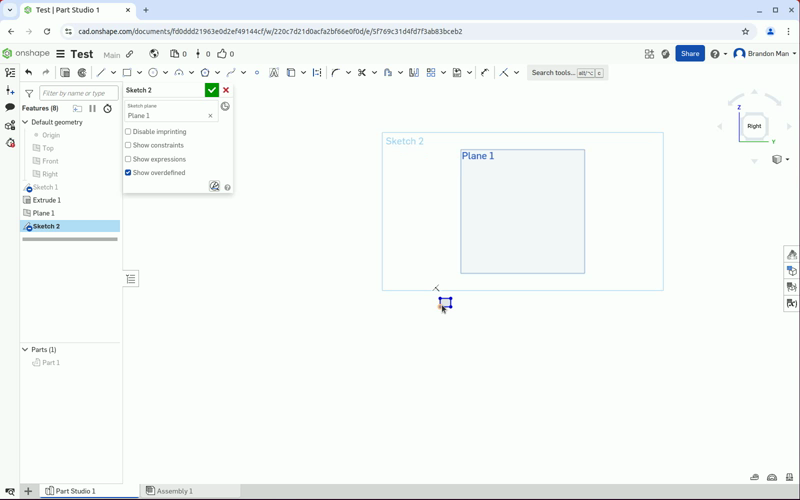
scroll(6)
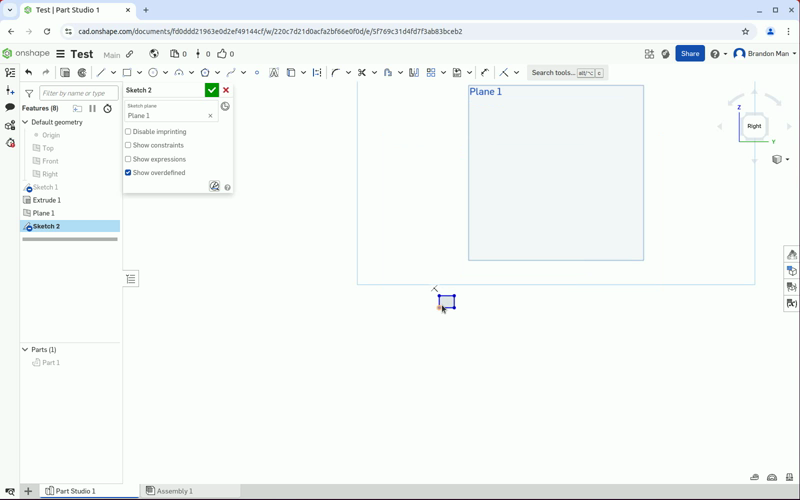
scroll(6)
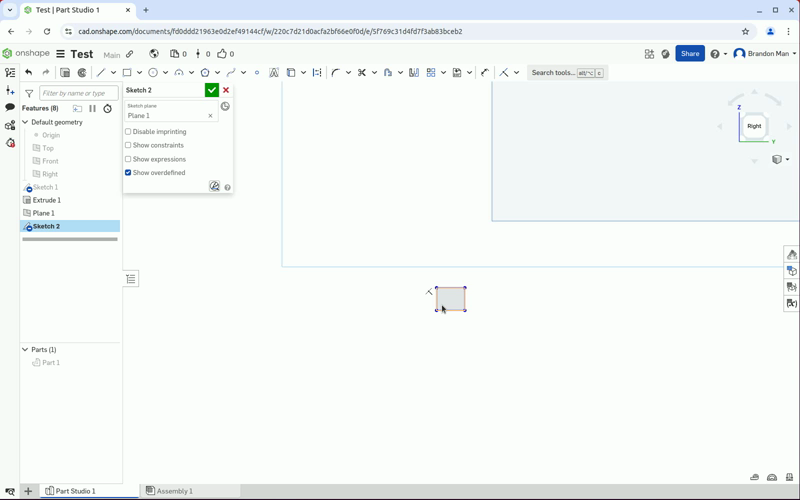
click(442, 304)
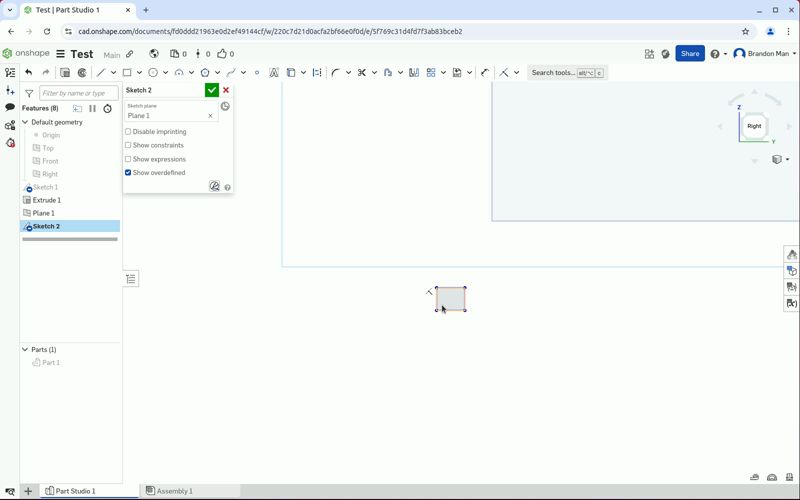
scroll(-6)
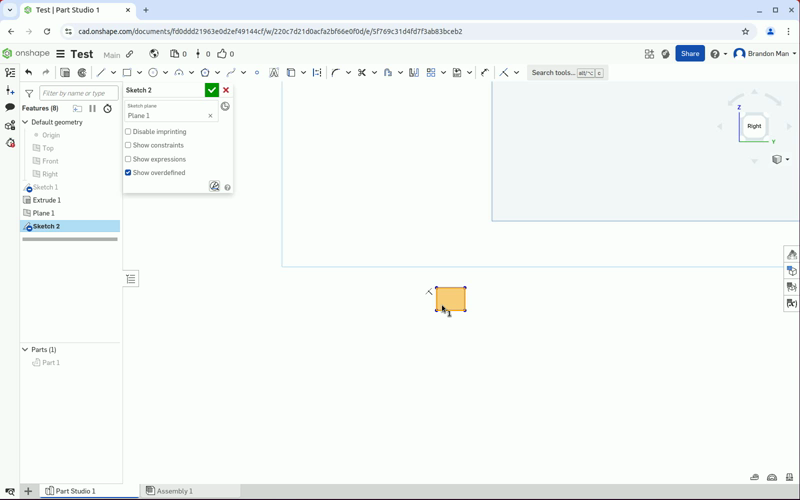
scroll(-6)
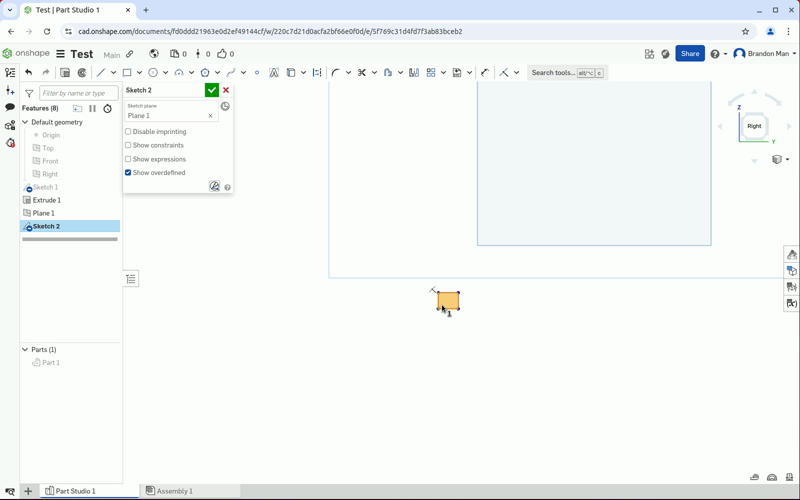
scroll(-6)
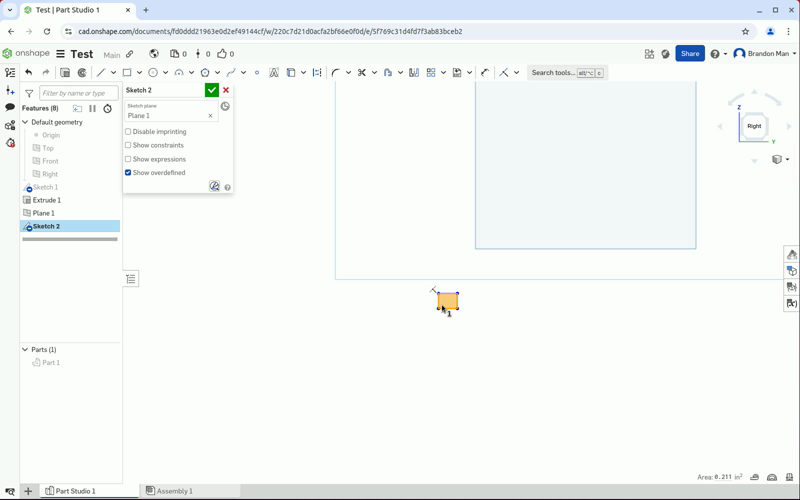
scroll(-6)
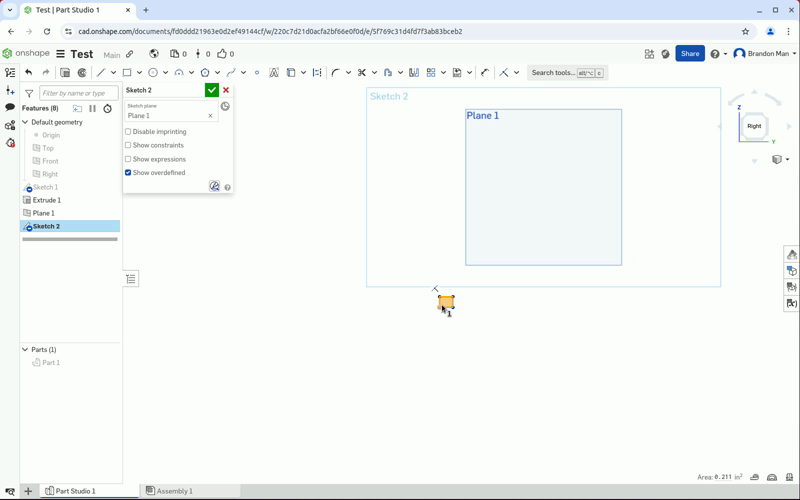
scroll(-6)
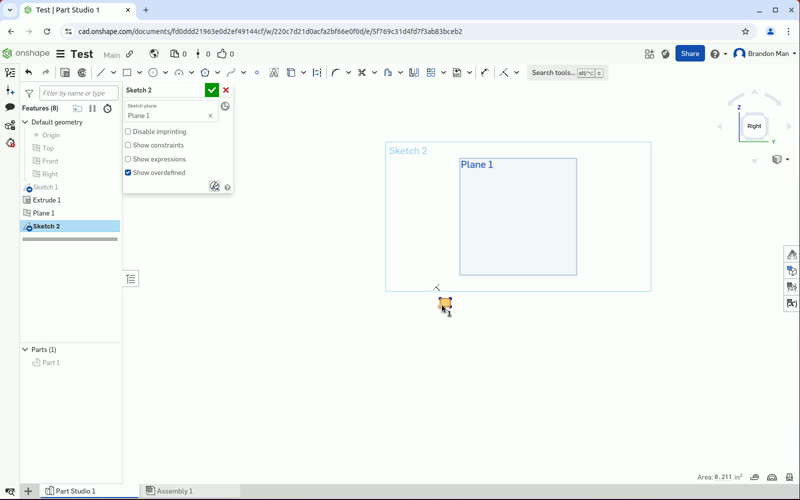
scroll(-6)
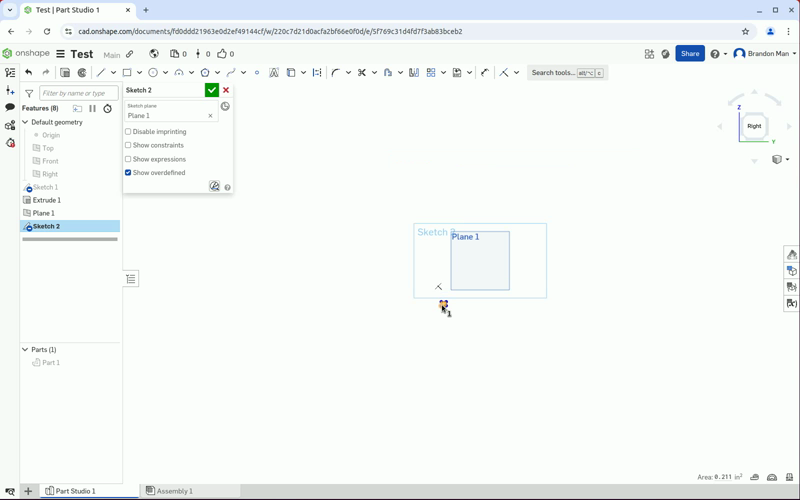
scroll(-6)
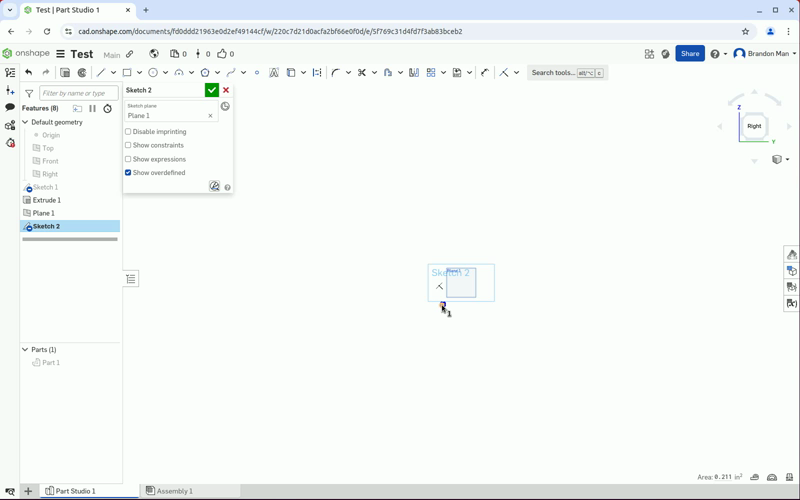
mouse_move(73, 352)
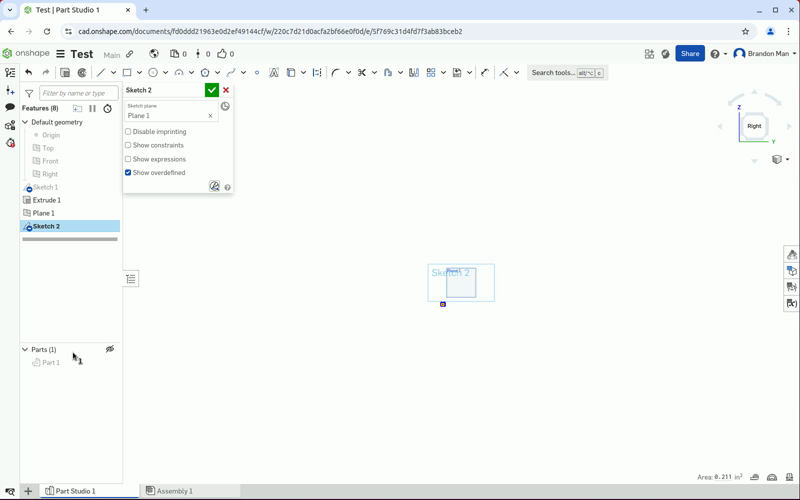
key(shift+y)
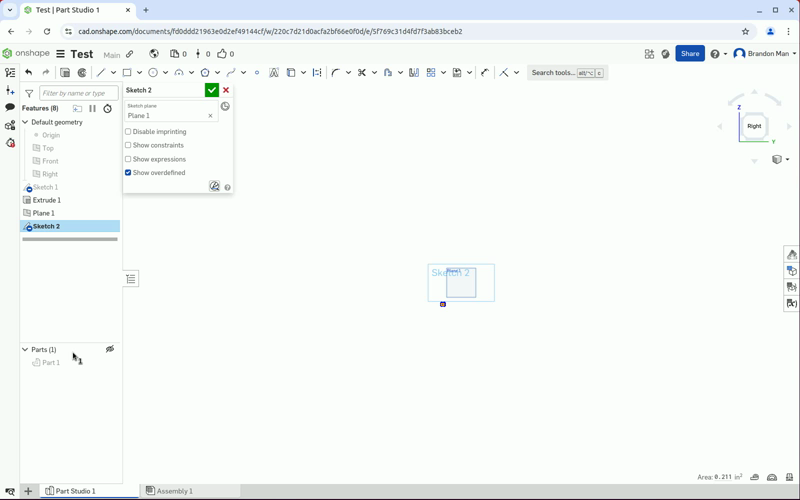
key(shift+e)
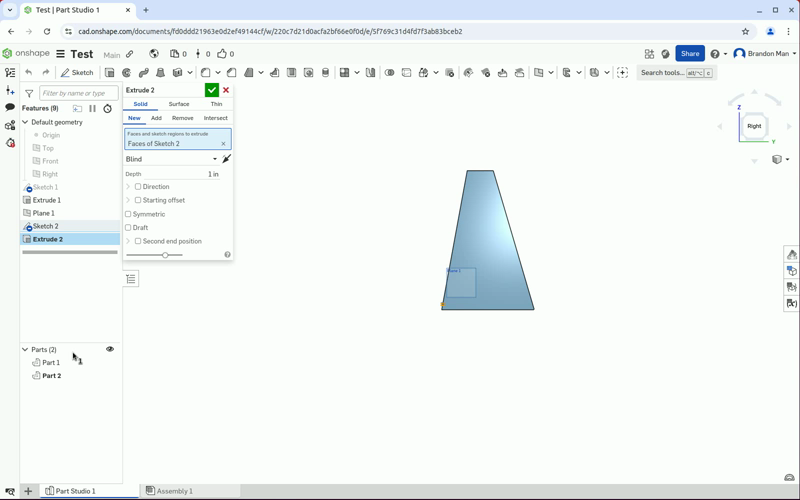
mouse_move(143, 106)
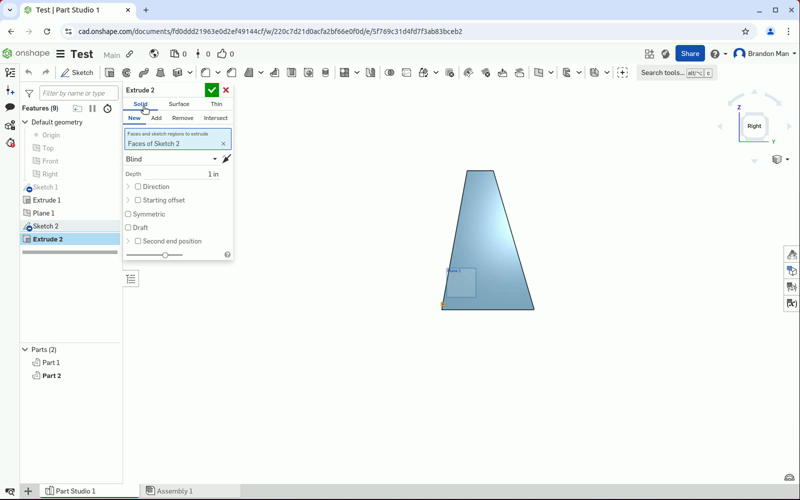
click(143, 106)
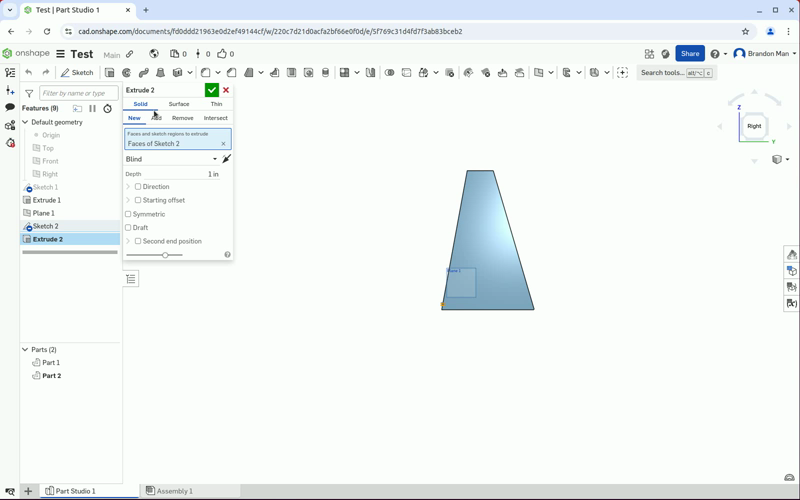
mouse_move(186, 120)
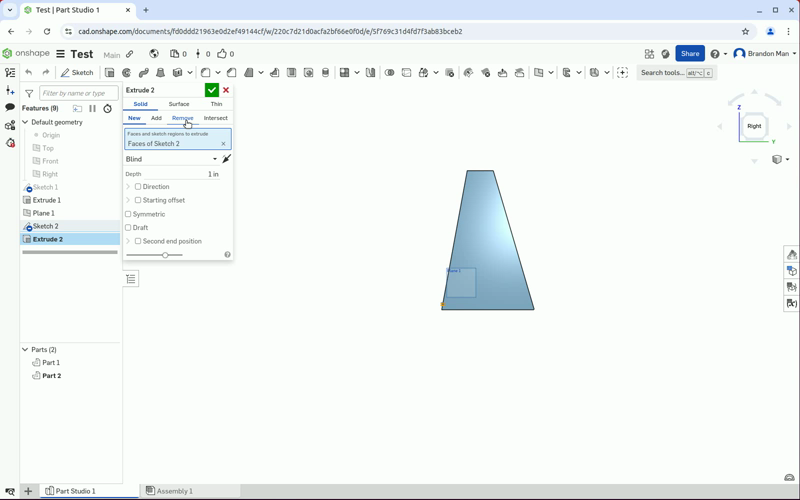
click(186, 120)
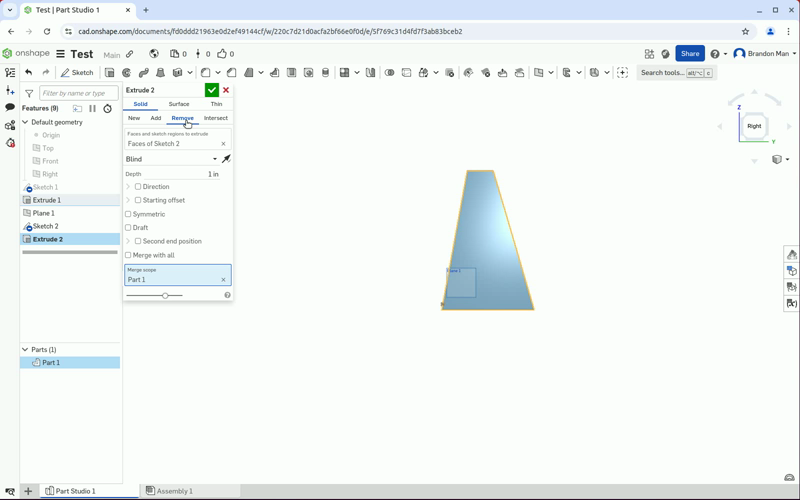
key(tab, 4)
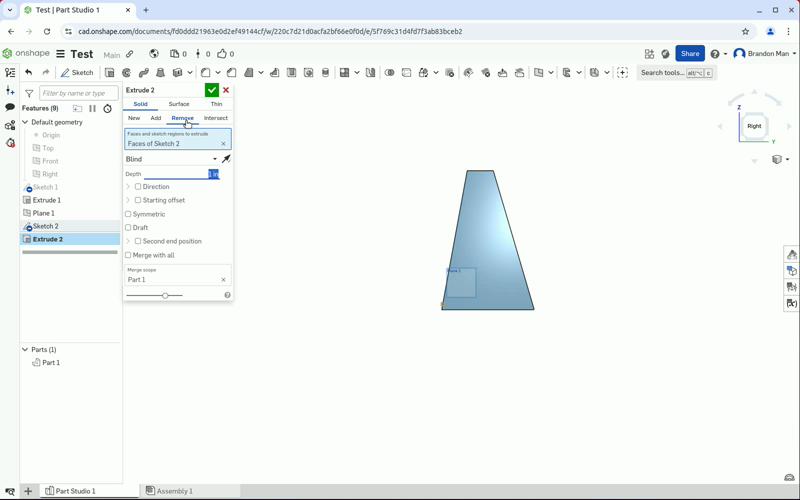
text(0.722)
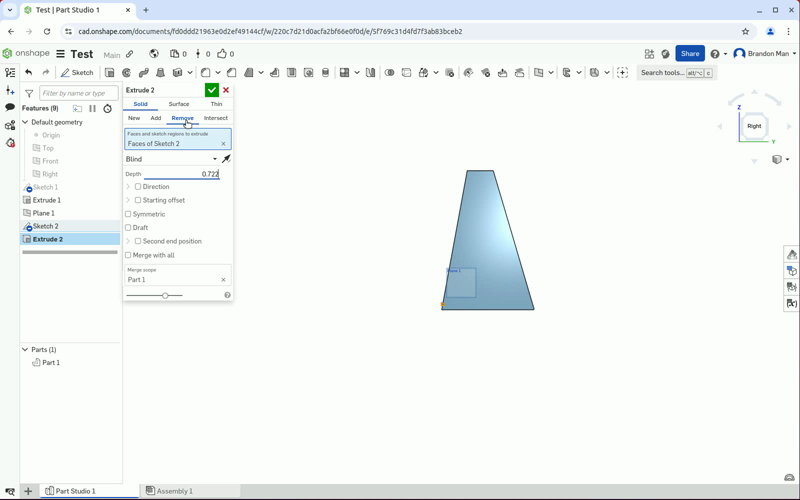
key(tab, 6)
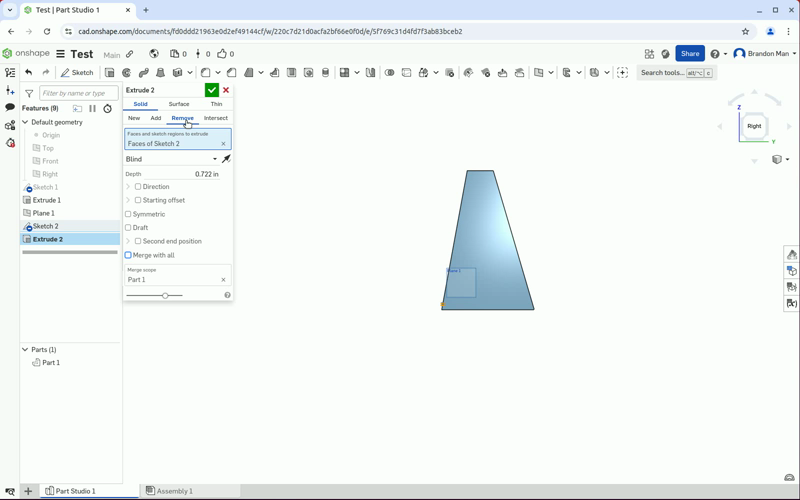
key(space)
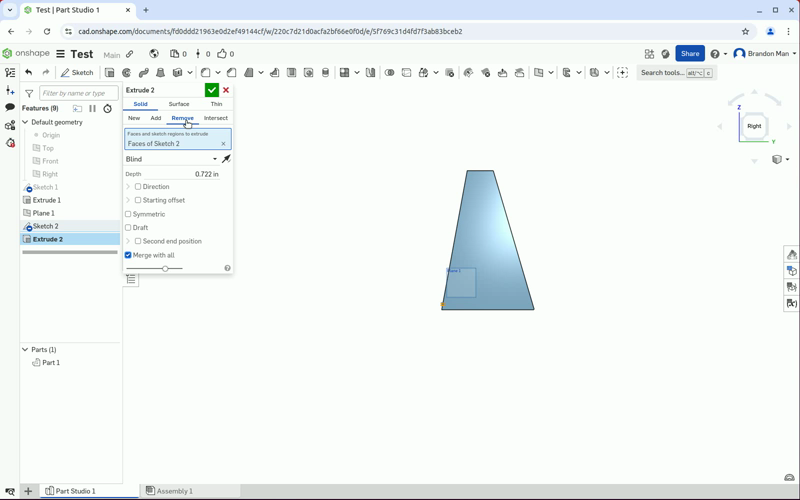
key(enter)
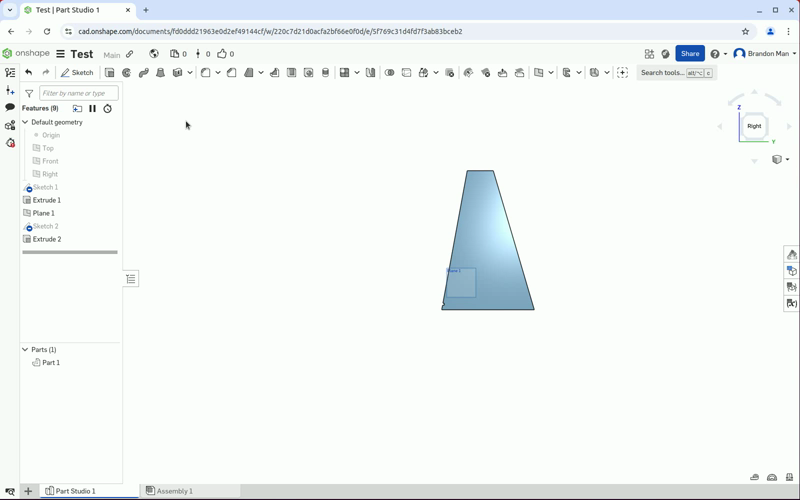
key(shift+h)
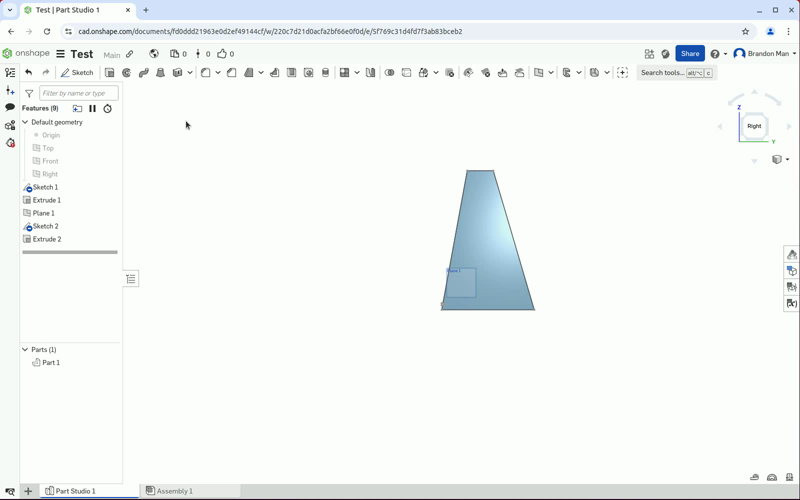
key(shift+h)
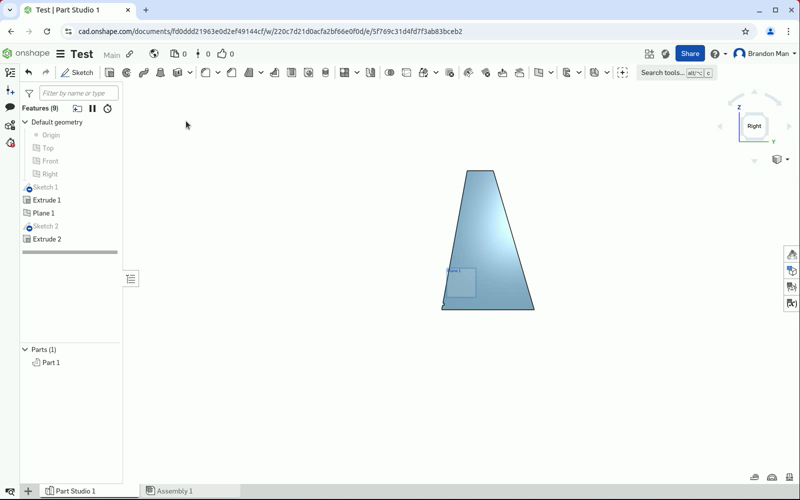
mouse_move(73, 189)
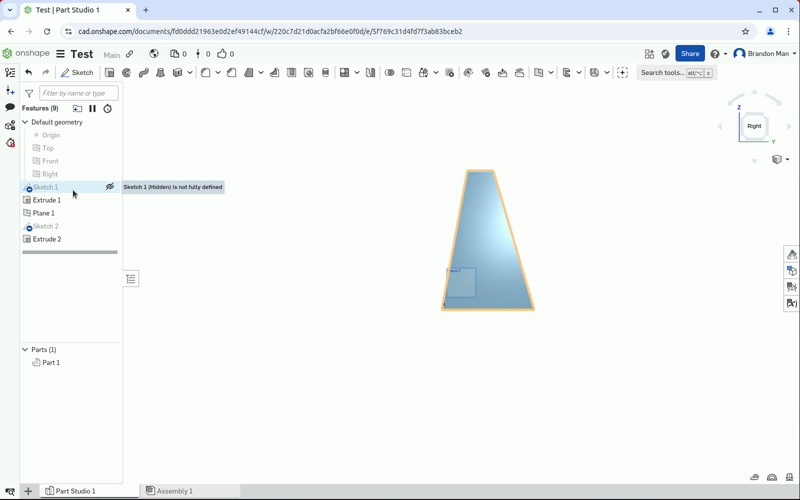
click(73, 189)
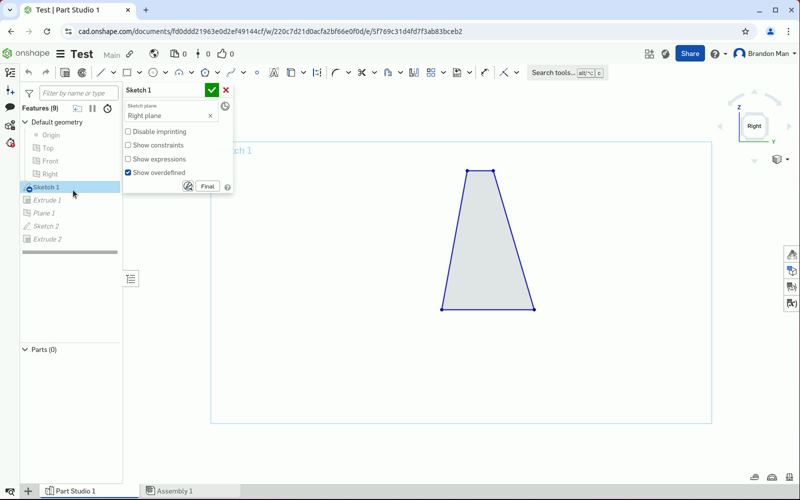
mouse_move(229, 92)
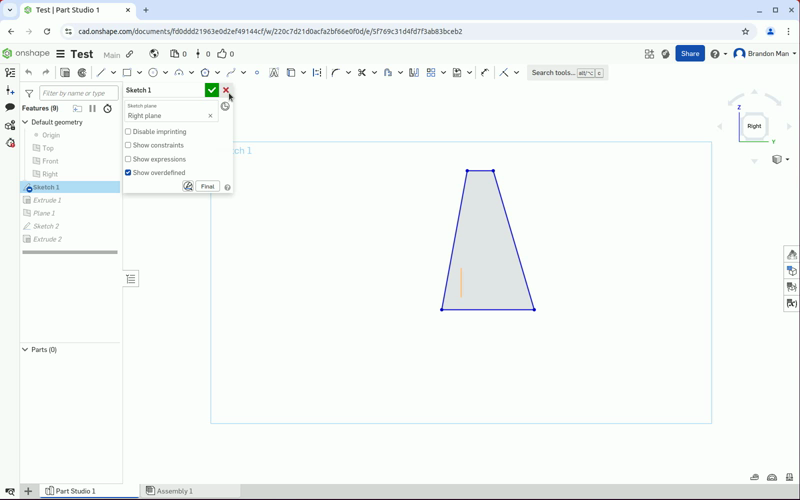
click(229, 92)
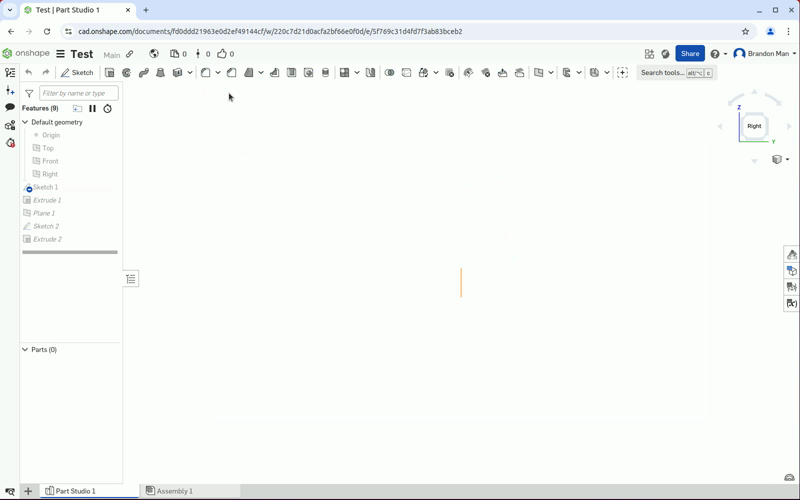
key(shift+s)
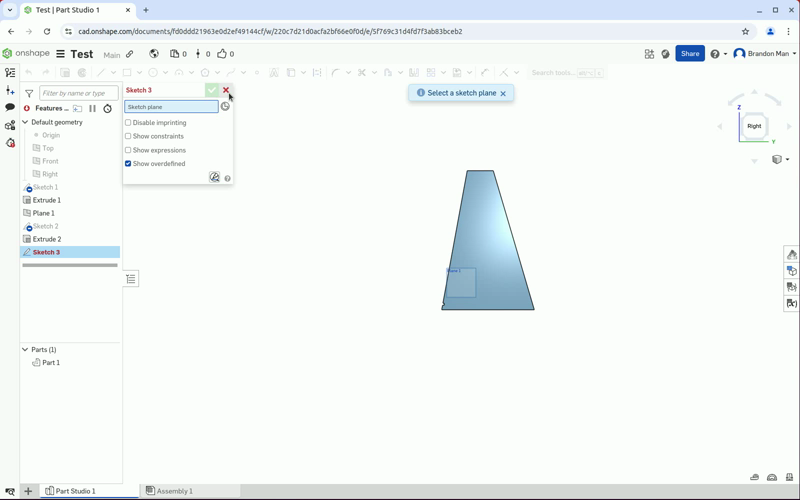
mouse_move(73, 215)
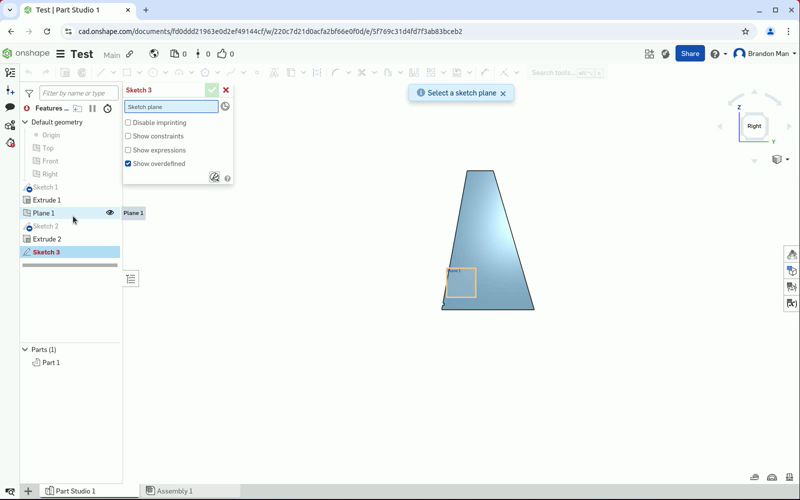
click(73, 215)
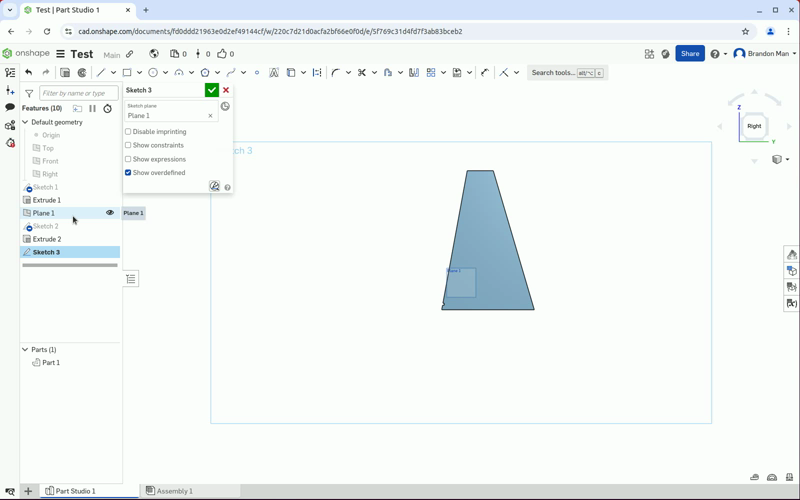
mouse_move(73, 352)
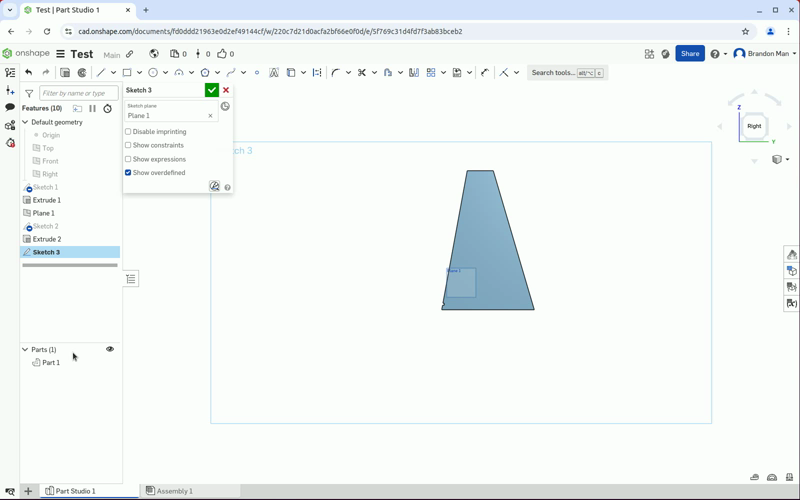
key(y)
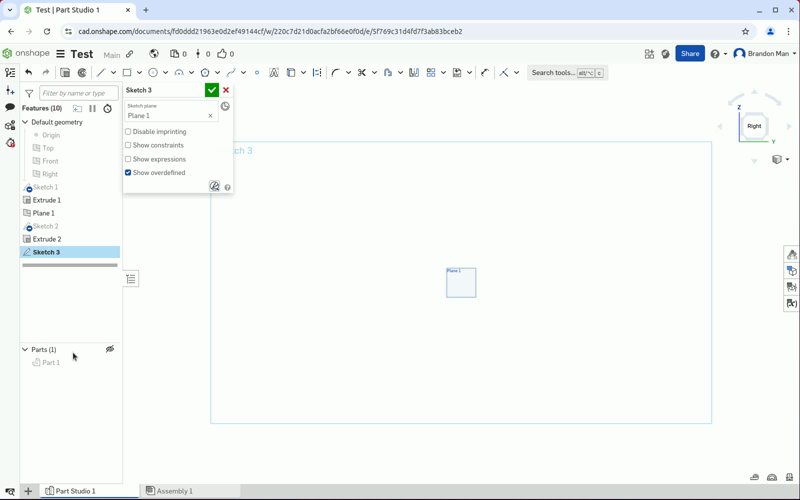
key(l)
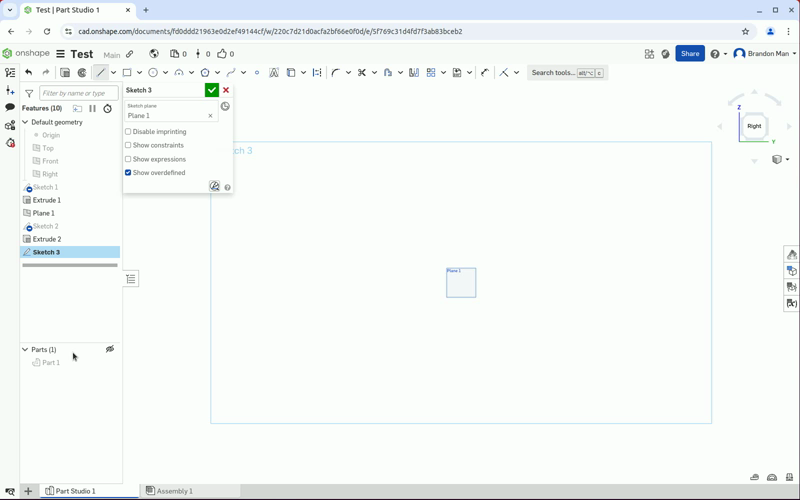
key_down(shift)
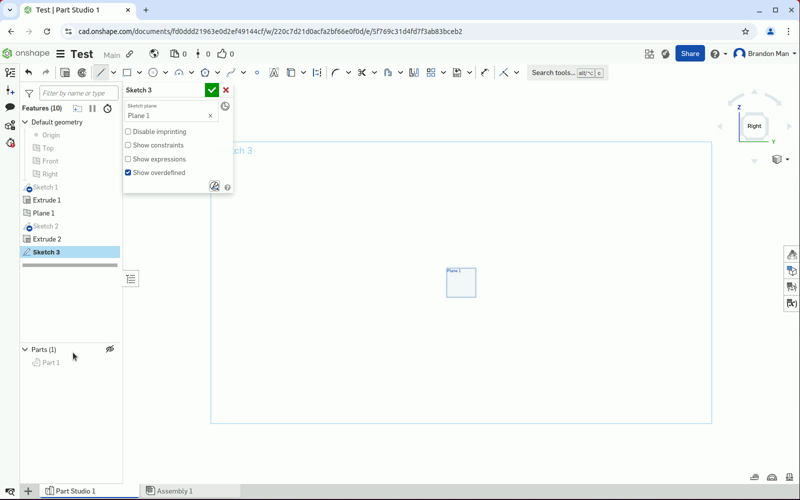
mouse_move(443, 305)
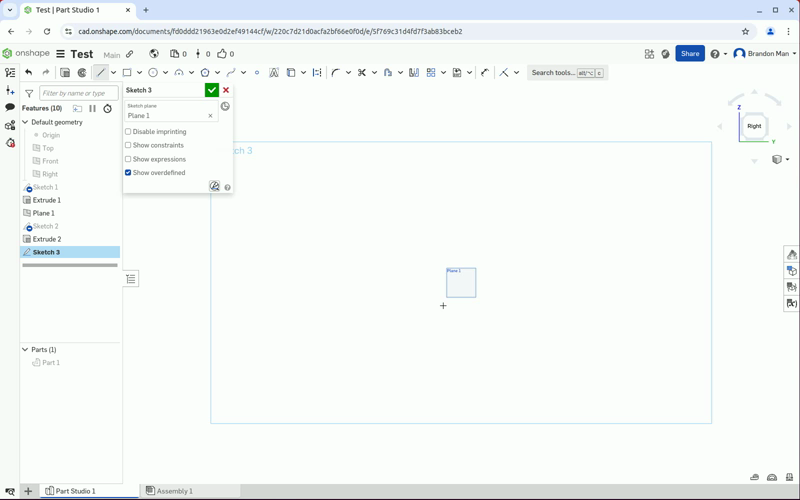
click(443, 305)
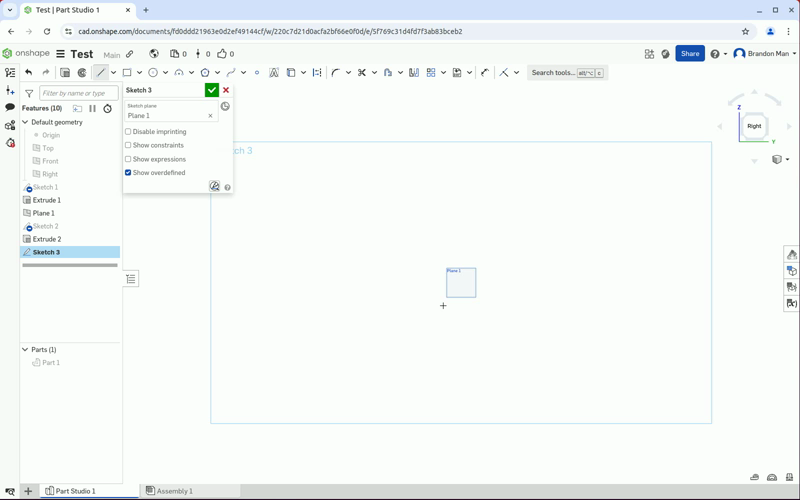
key_up(shift)
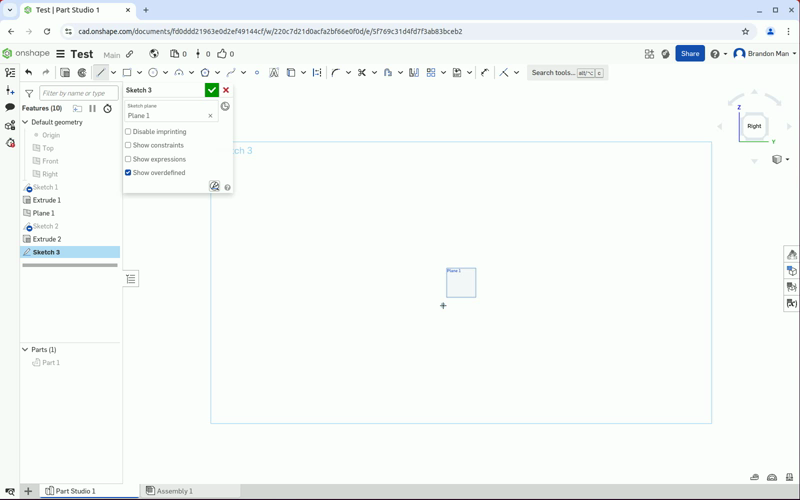
key_down(shift)
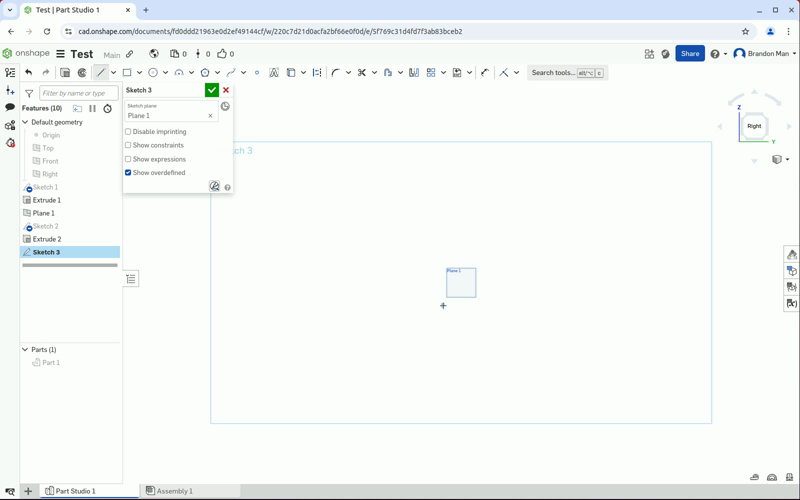
mouse_move(473, 305)
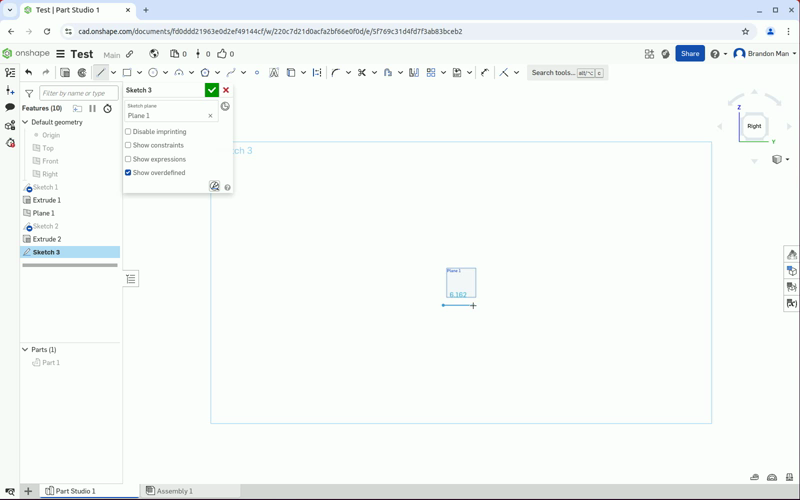
mouse_move(502, 305)
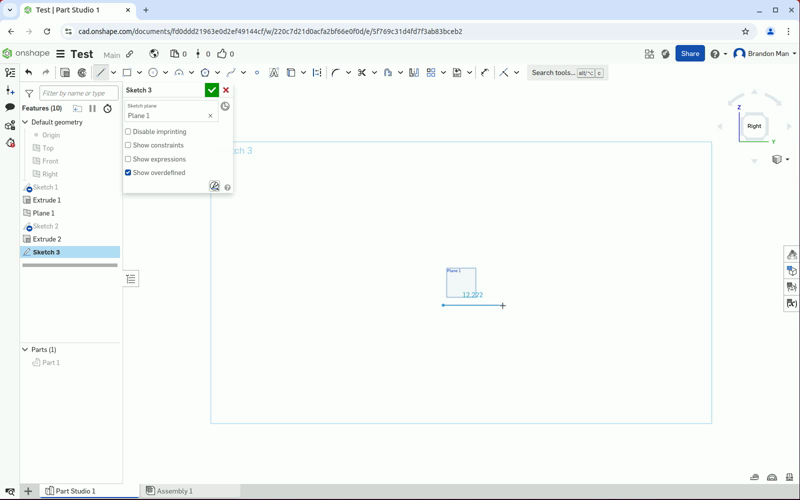
click(502, 305)
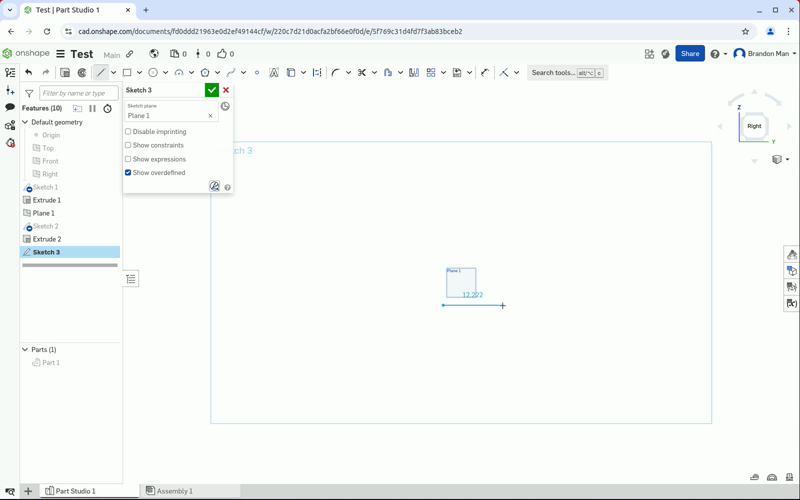
key_up(shift)
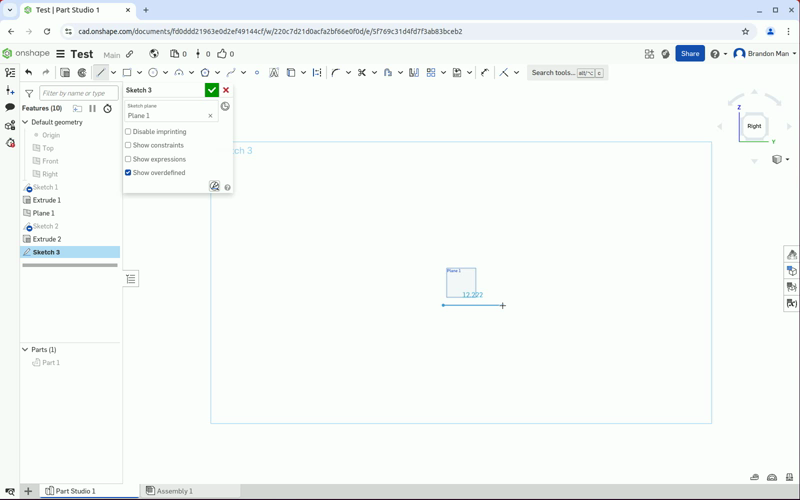
key_down(shift)
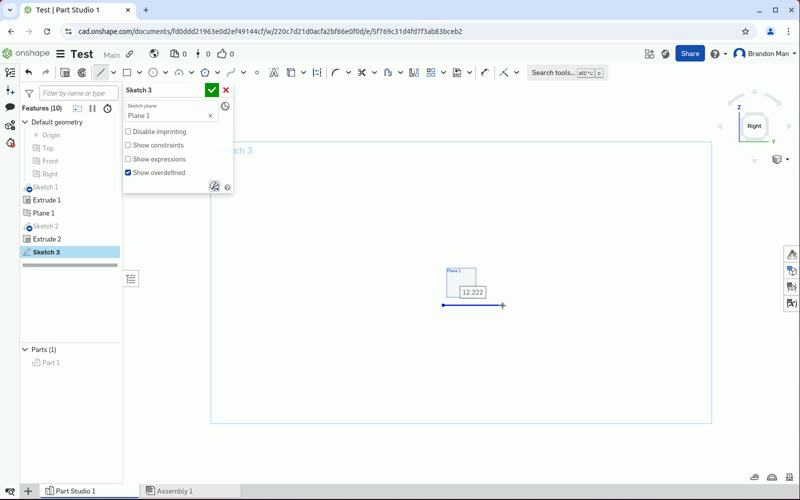
mouse_move(532, 305)
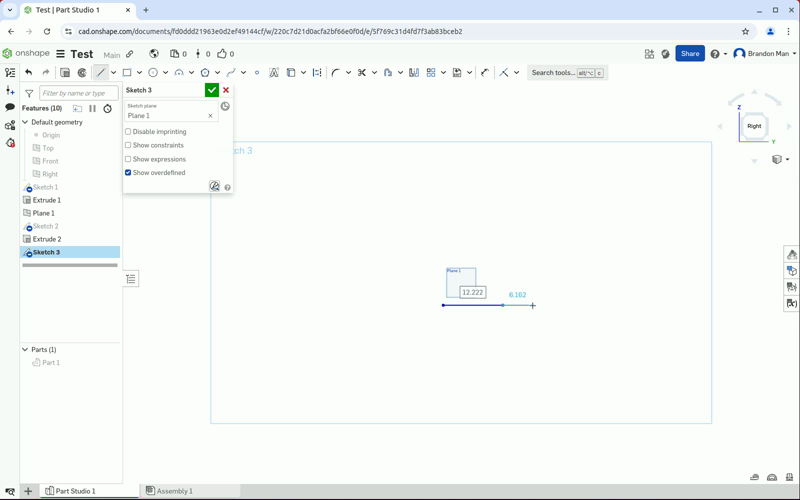
mouse_move(502, 303)
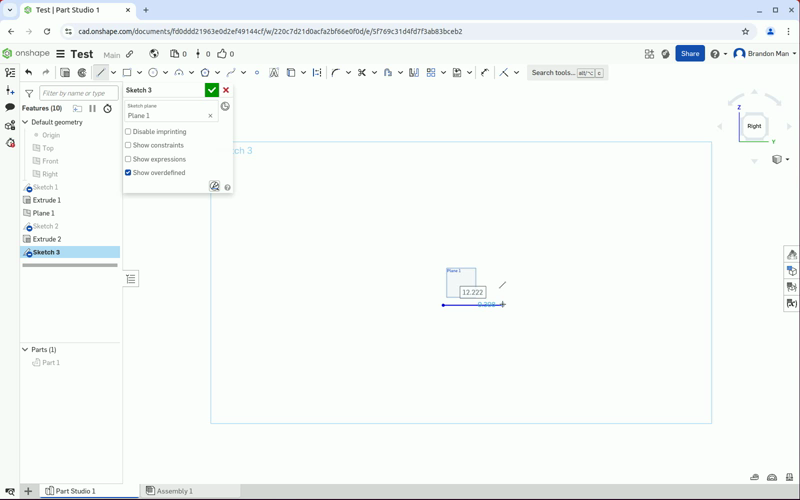
scroll(6)
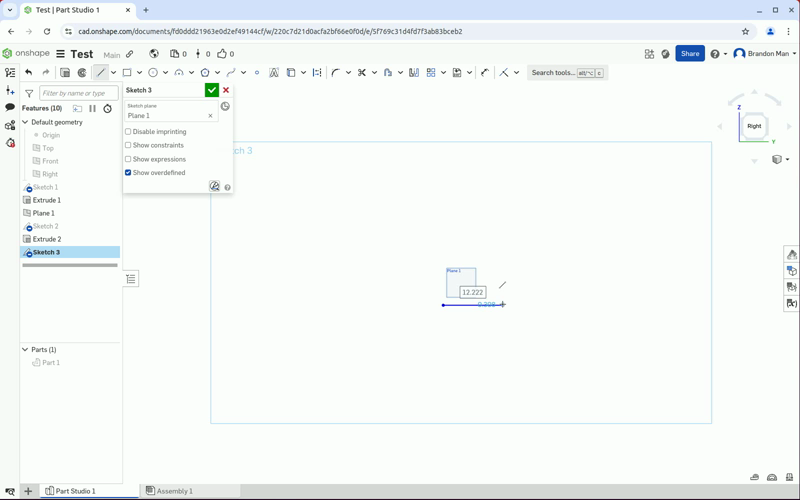
scroll(6)
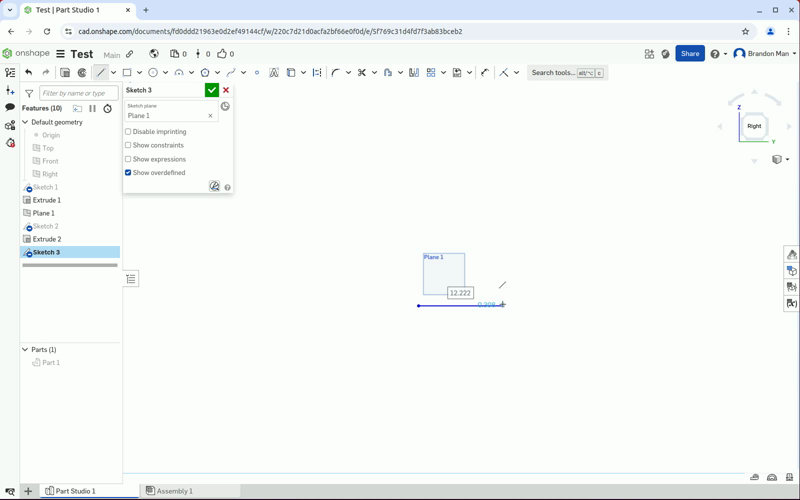
scroll(6)
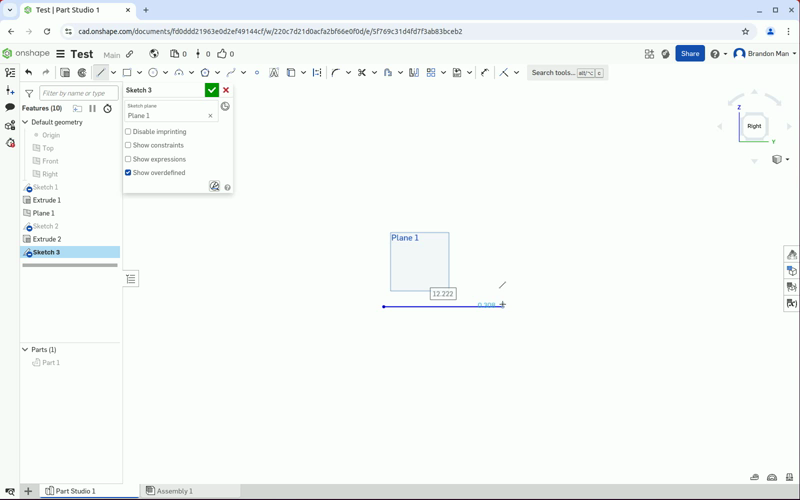
scroll(6)
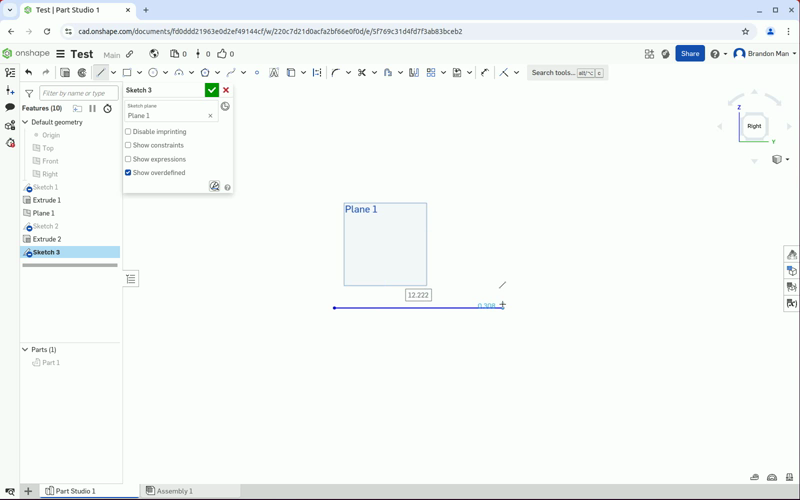
scroll(6)
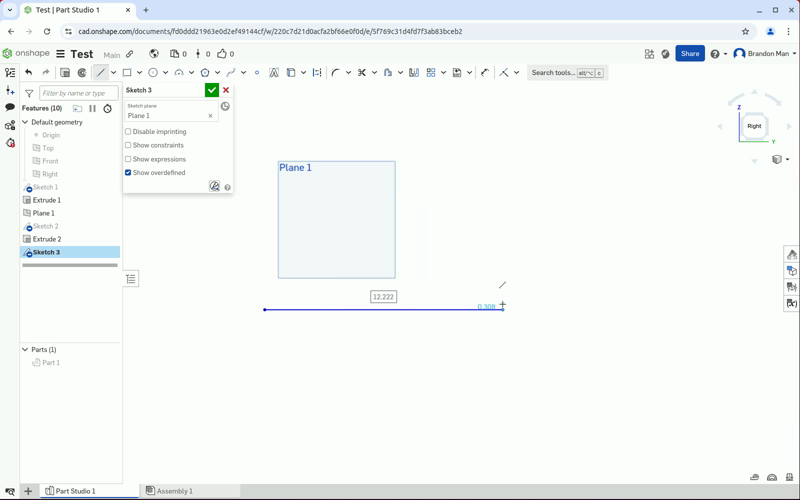
scroll(6)
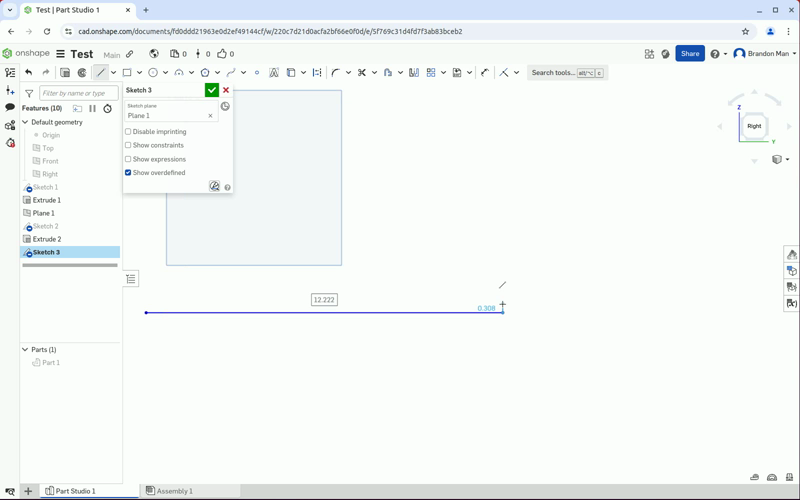
scroll(6)
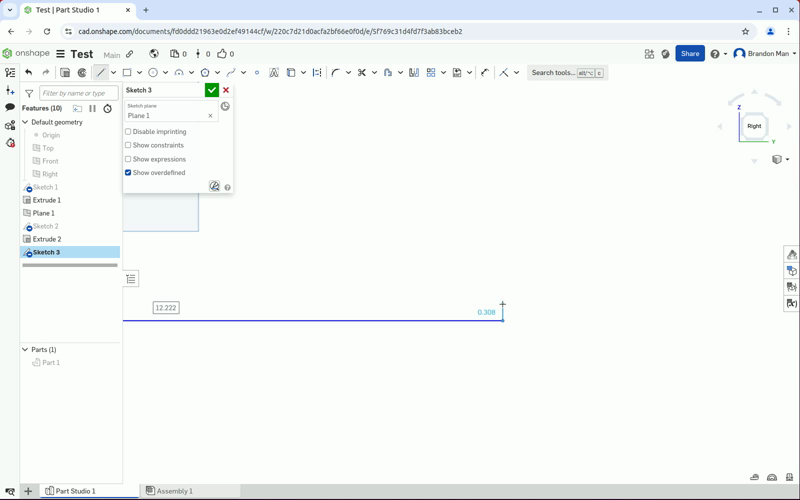
click(502, 303)
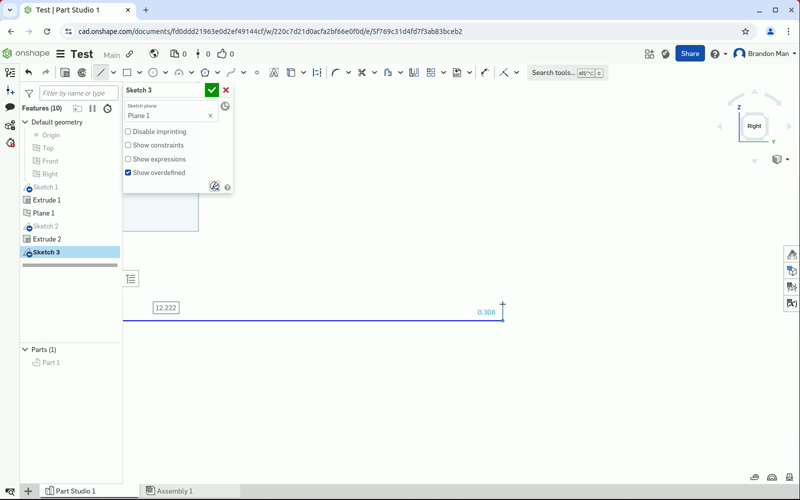
scroll(-6)
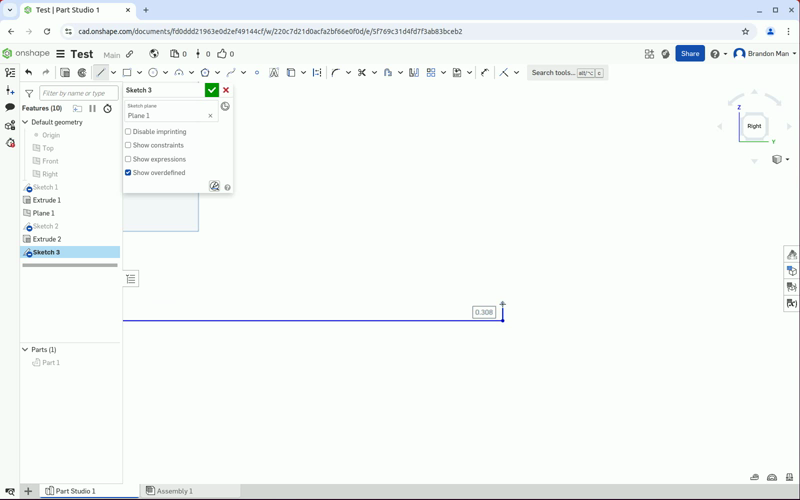
scroll(-6)
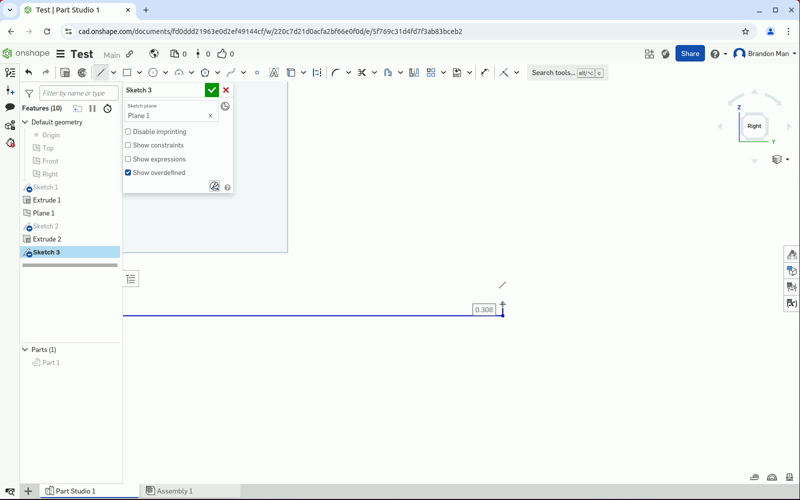
scroll(-6)
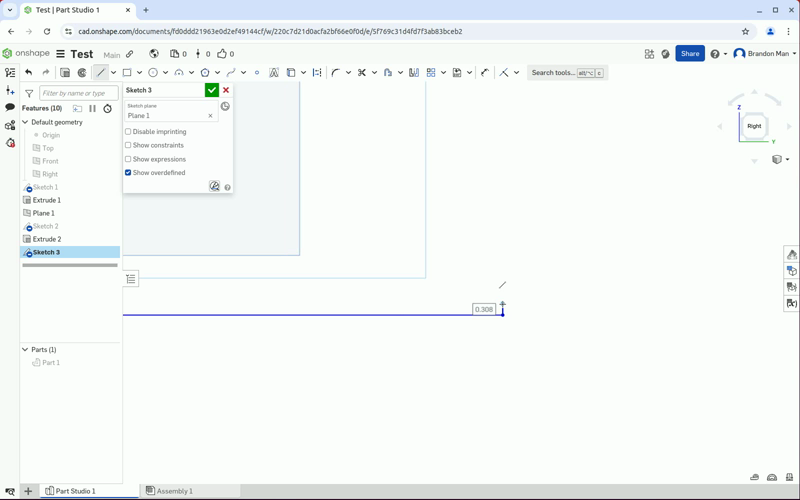
scroll(-6)
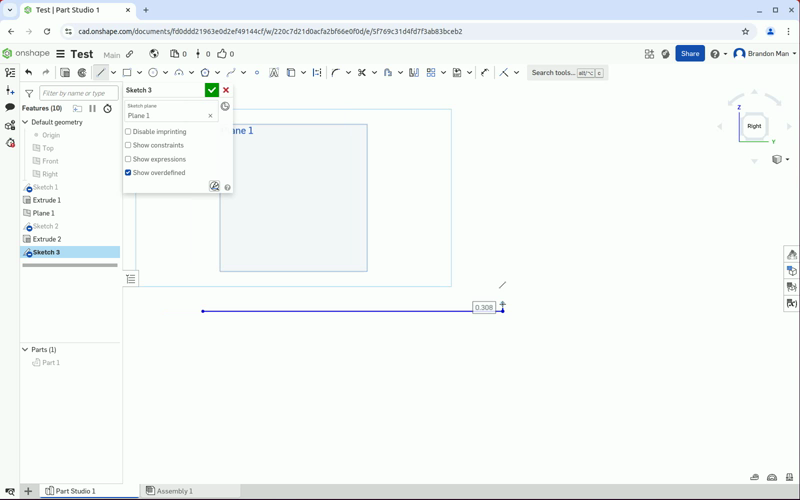
scroll(-6)
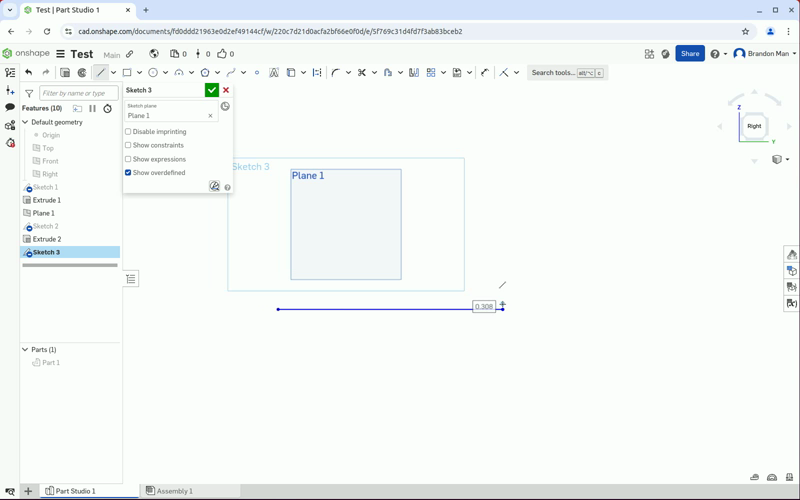
scroll(-6)
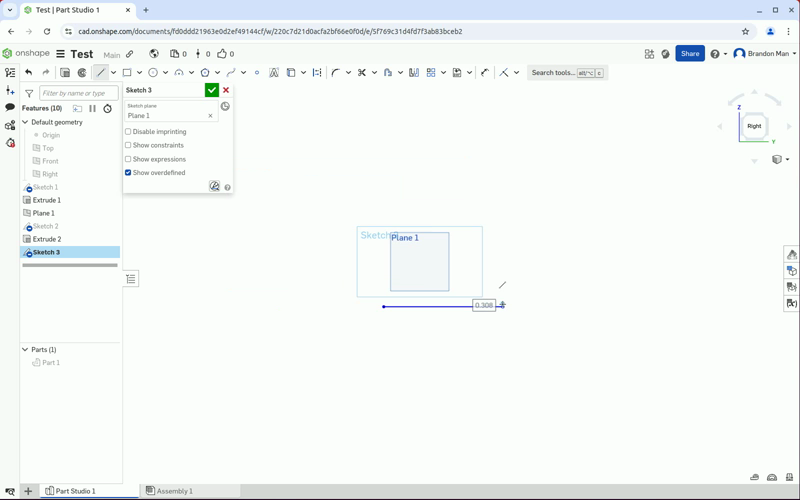
scroll(-6)
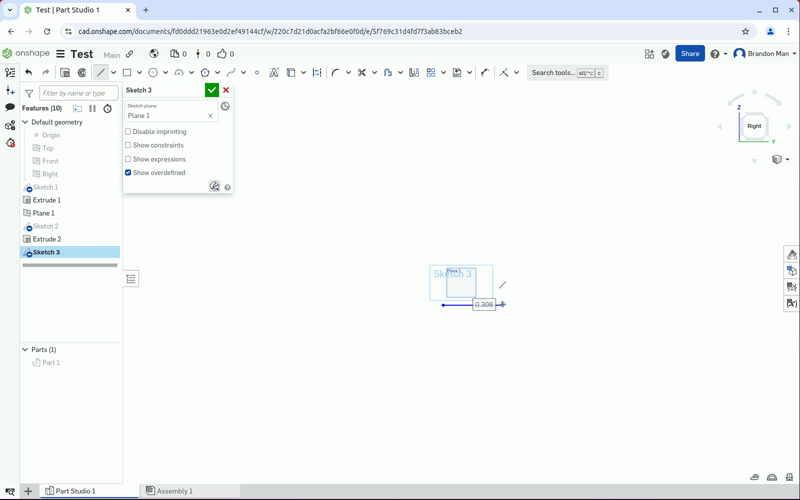
key_up(shift)
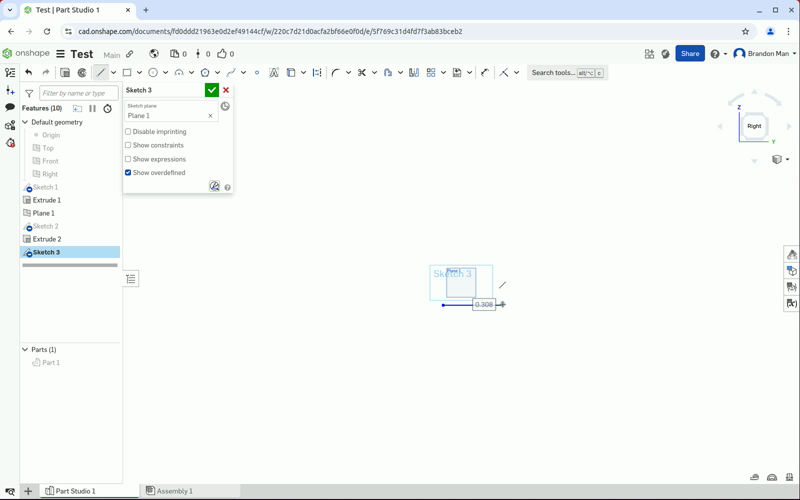
key_down(shift)
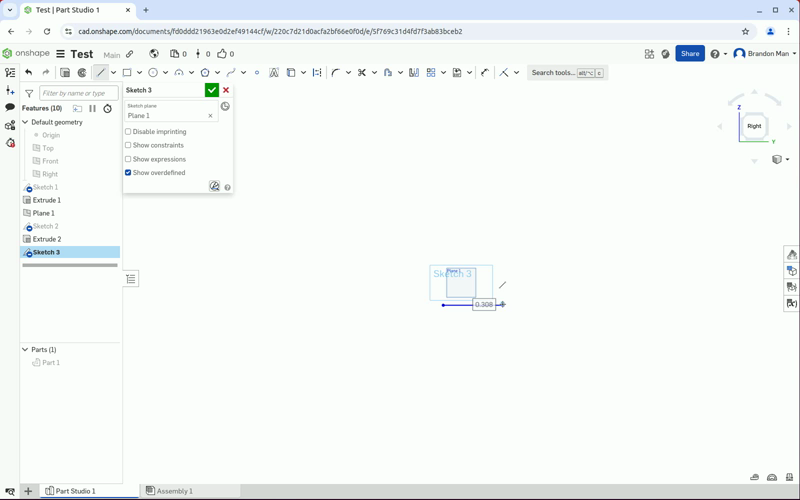
mouse_move(532, 303)
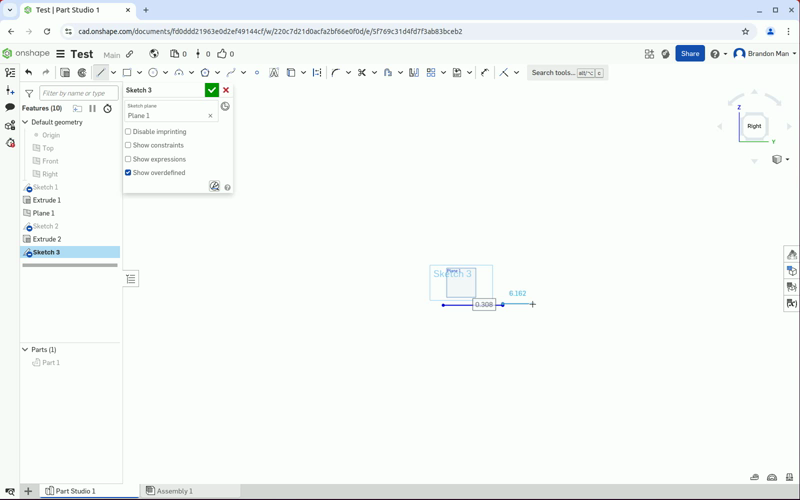
mouse_move(443, 303)
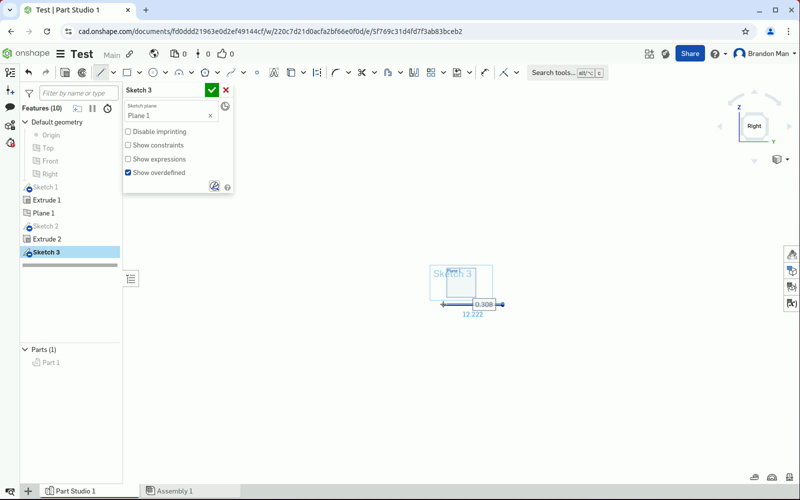
scroll(6)
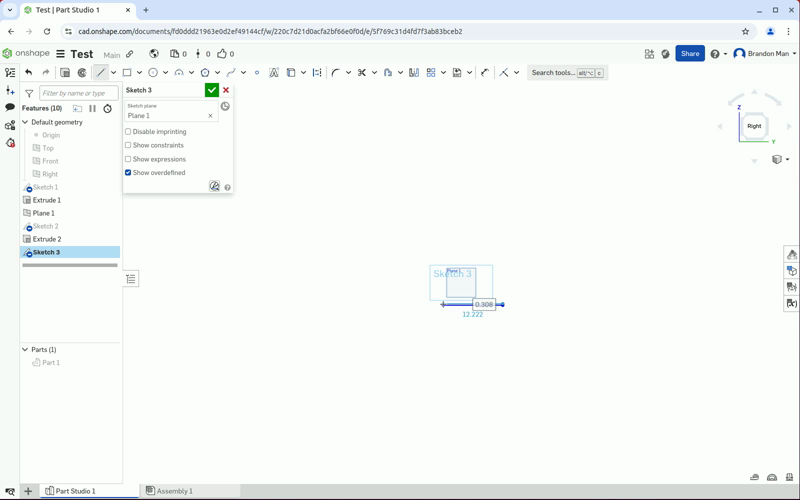
scroll(6)
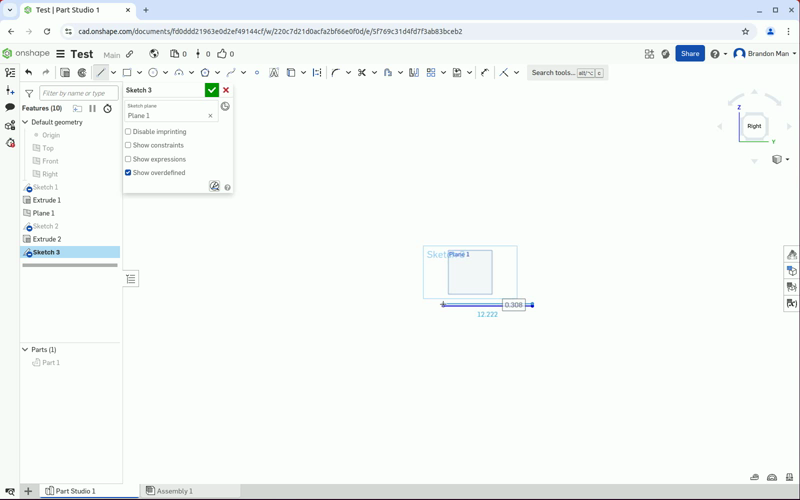
scroll(6)
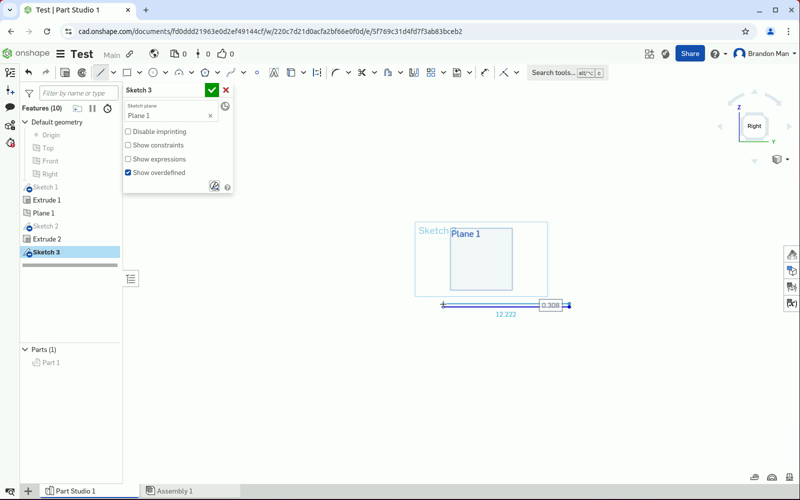
scroll(6)
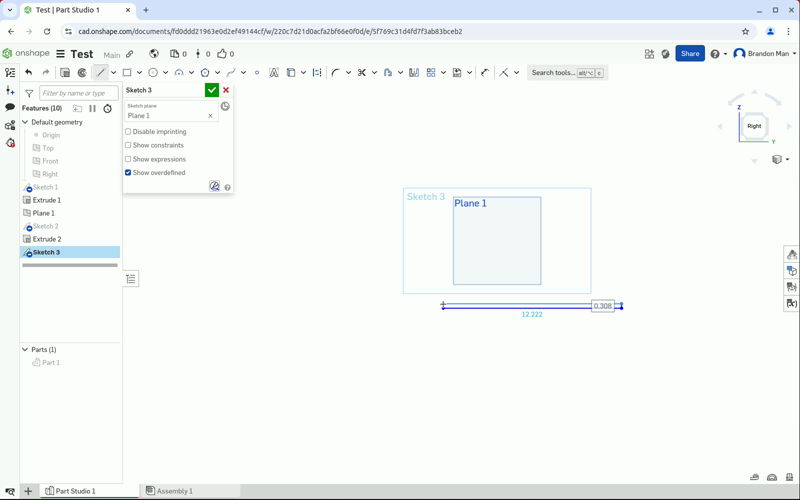
scroll(6)
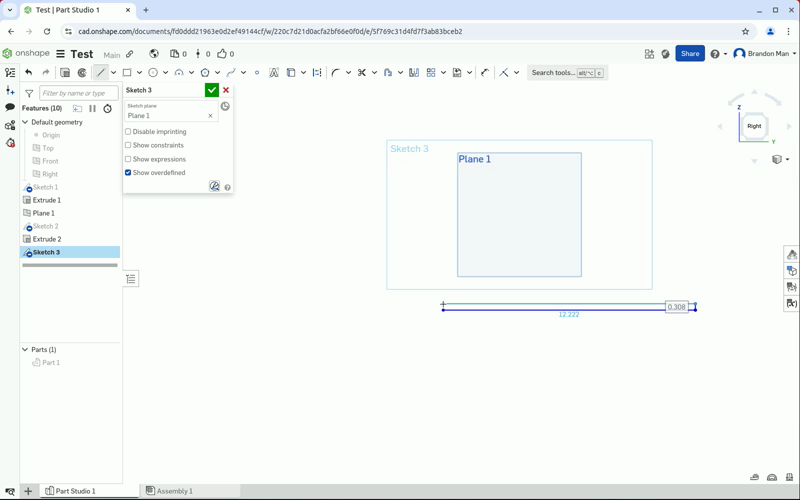
scroll(6)
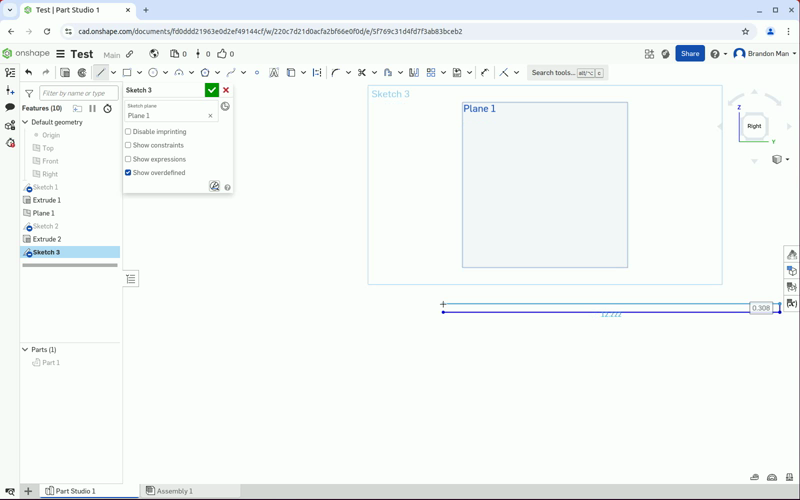
scroll(6)
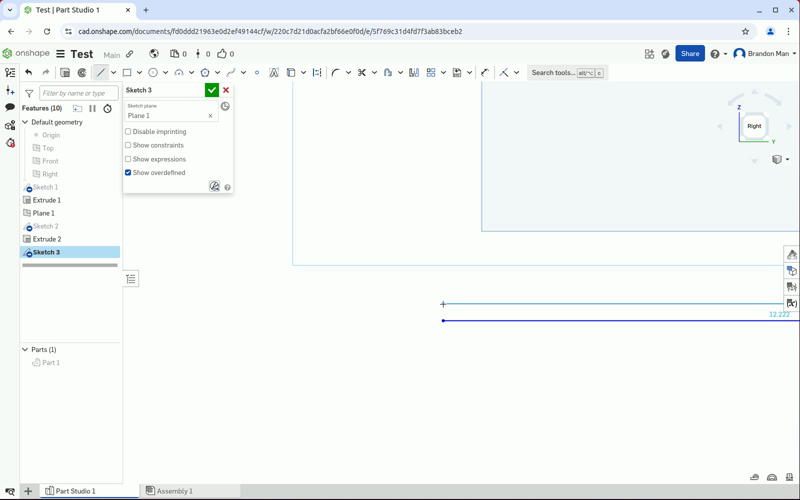
click(443, 303)
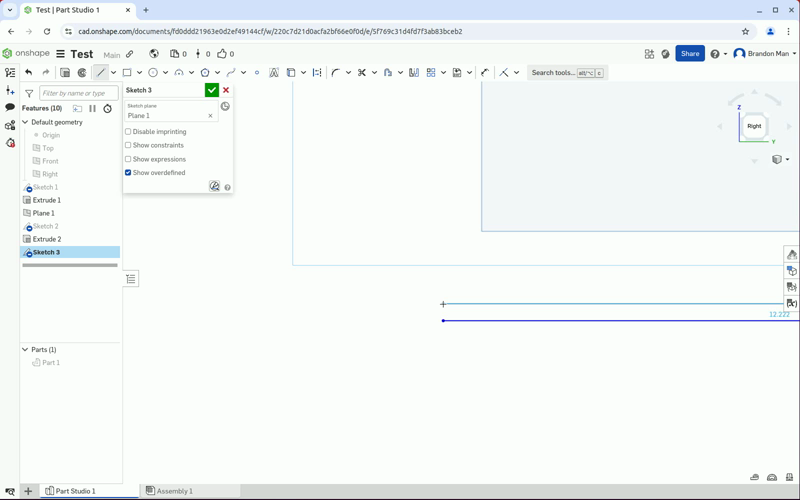
scroll(-6)
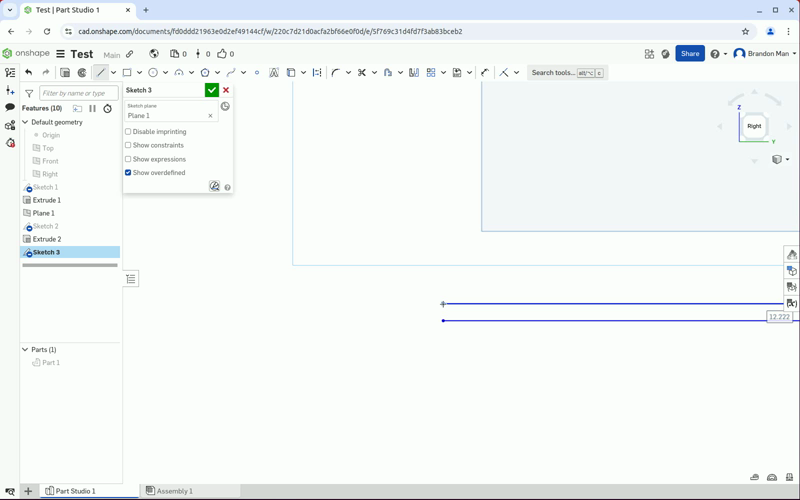
scroll(-6)
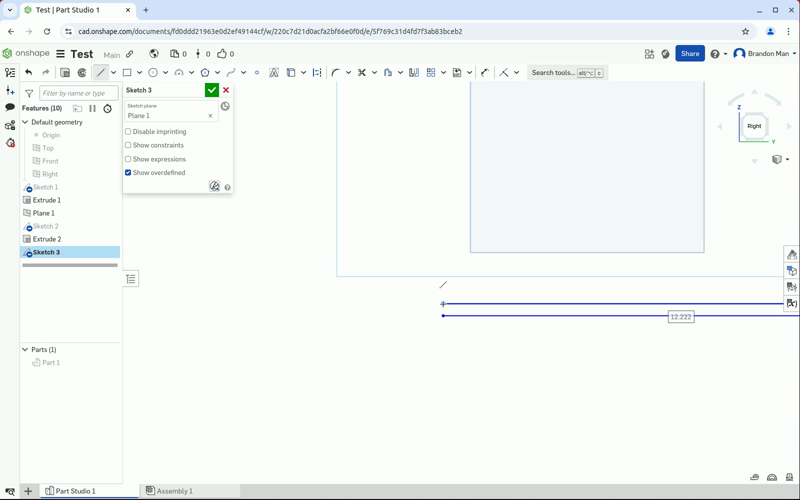
scroll(-6)
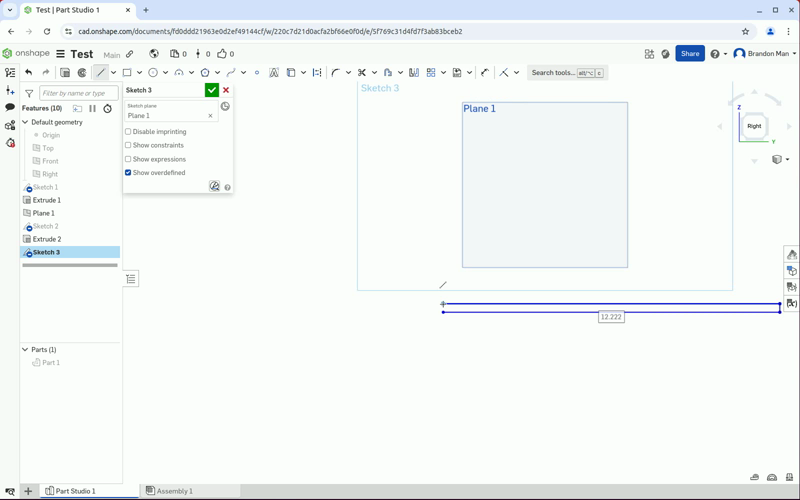
scroll(-6)
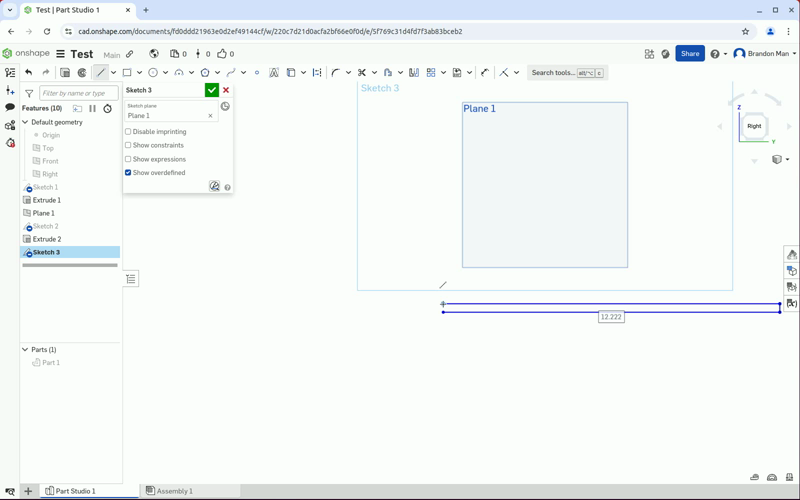
scroll(-6)
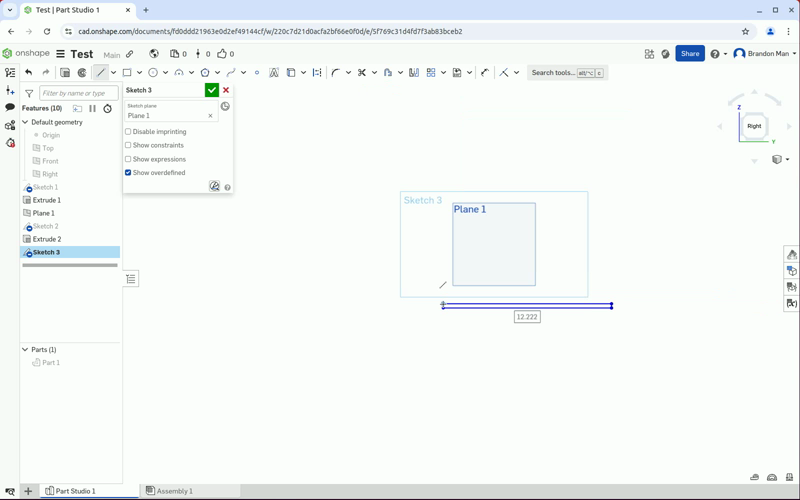
scroll(-6)
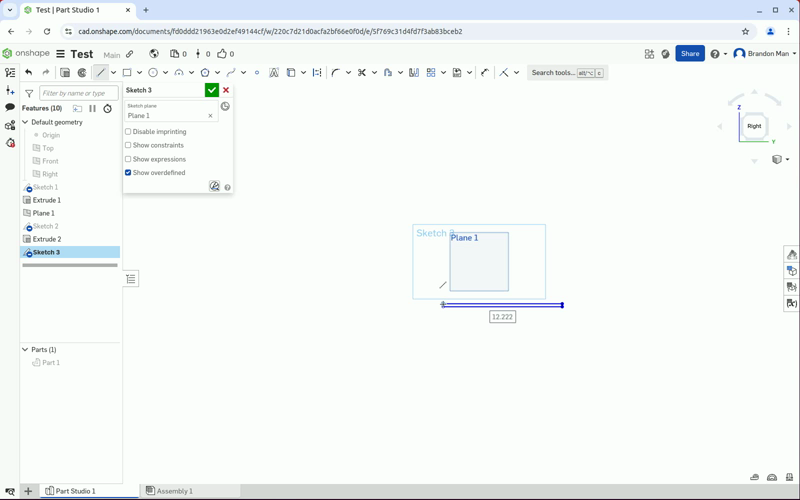
scroll(-6)
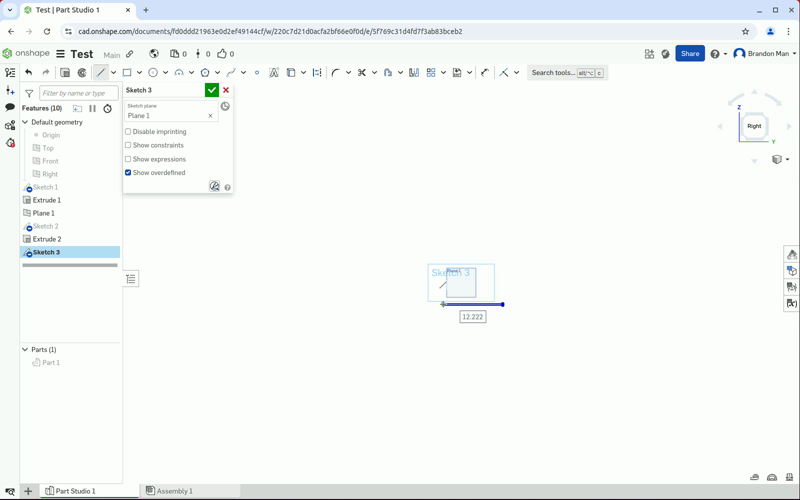
key_up(shift)
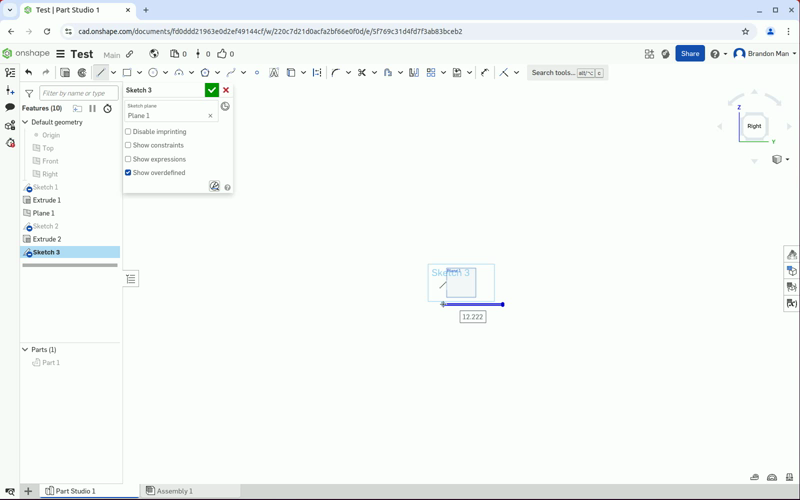
mouse_move(473, 303)
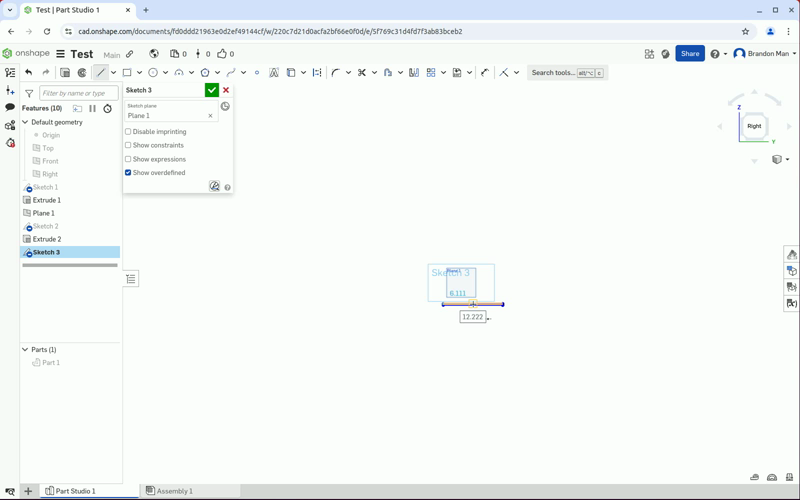
key_down(shift)
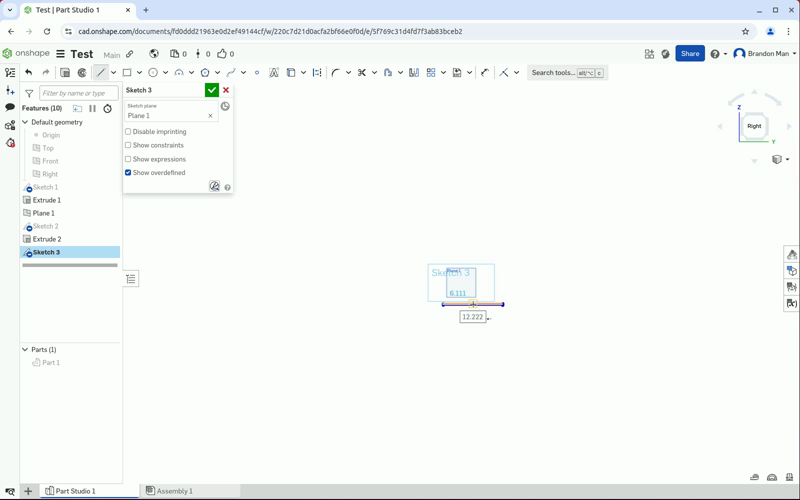
mouse_move(443, 305)
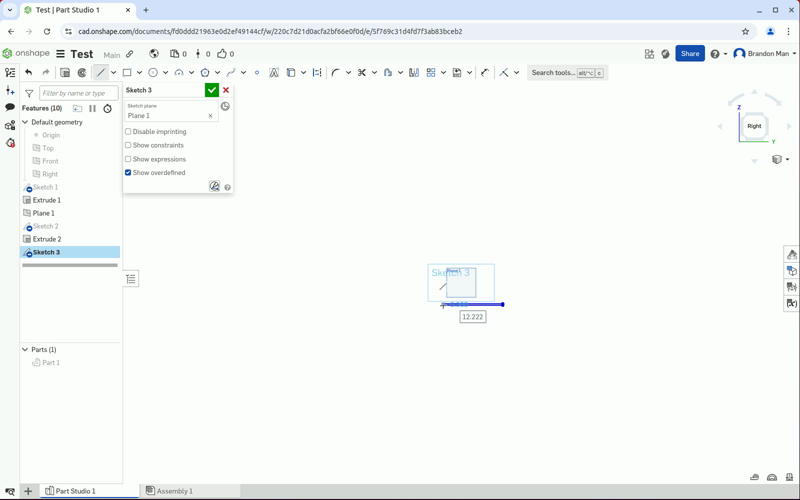
scroll(6)
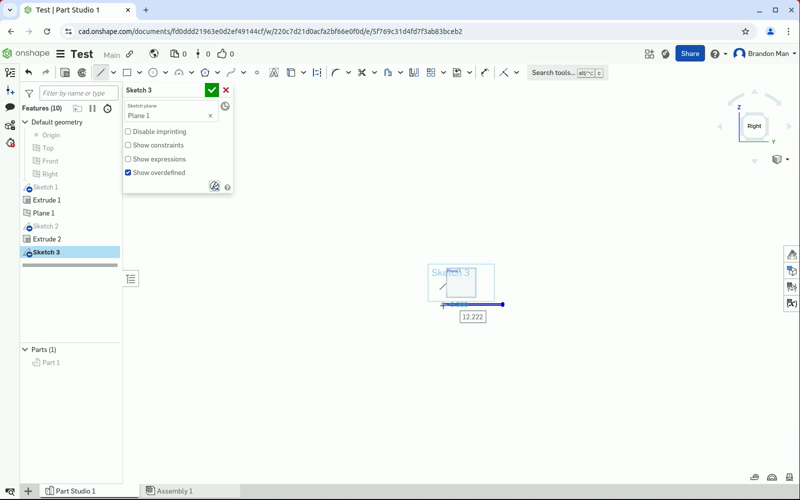
scroll(6)
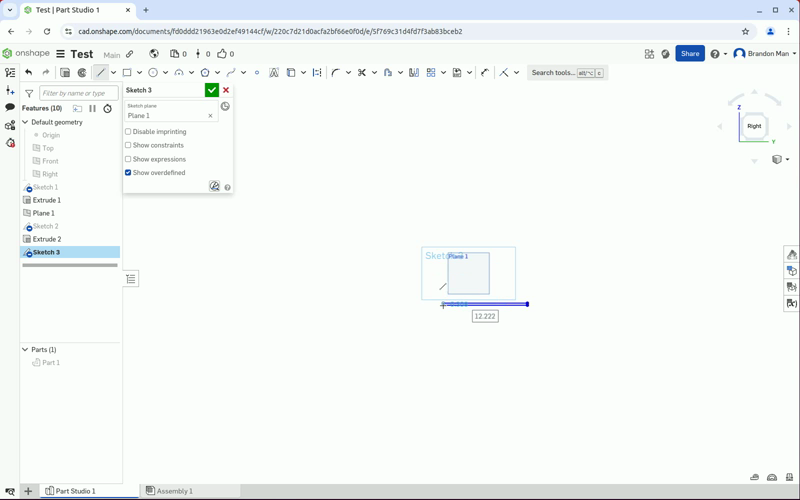
scroll(6)
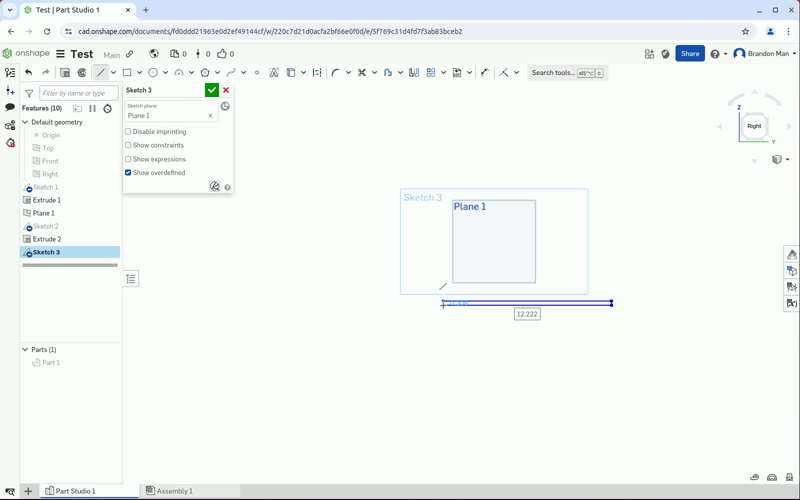
scroll(6)
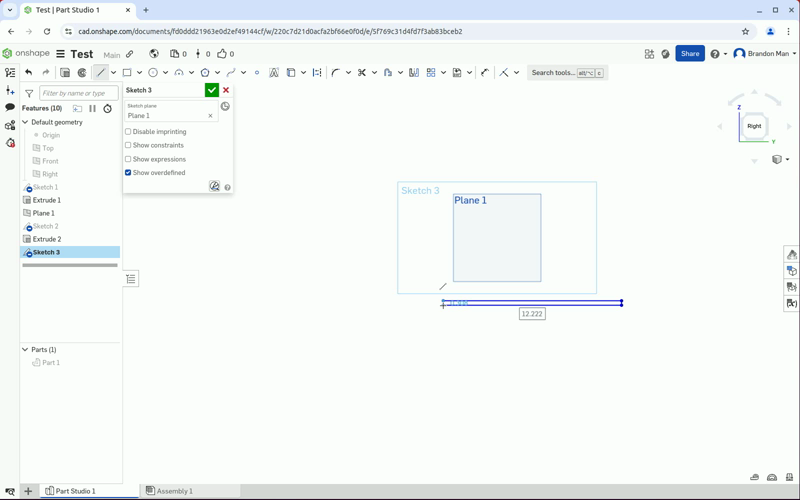
scroll(6)
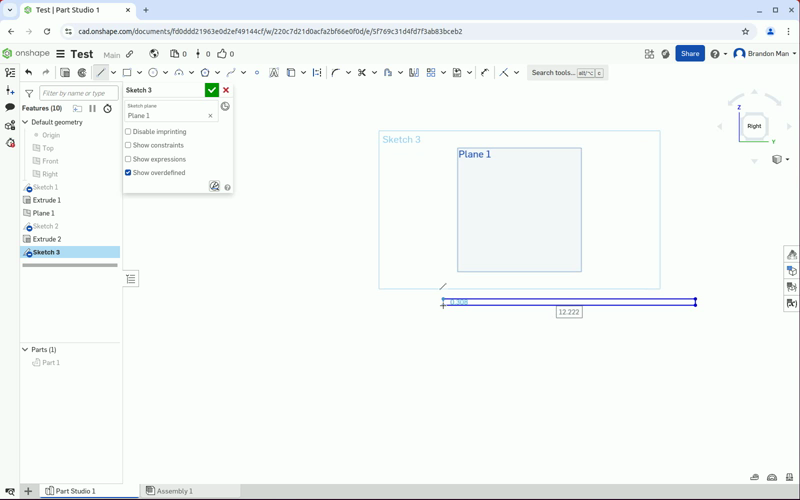
scroll(6)
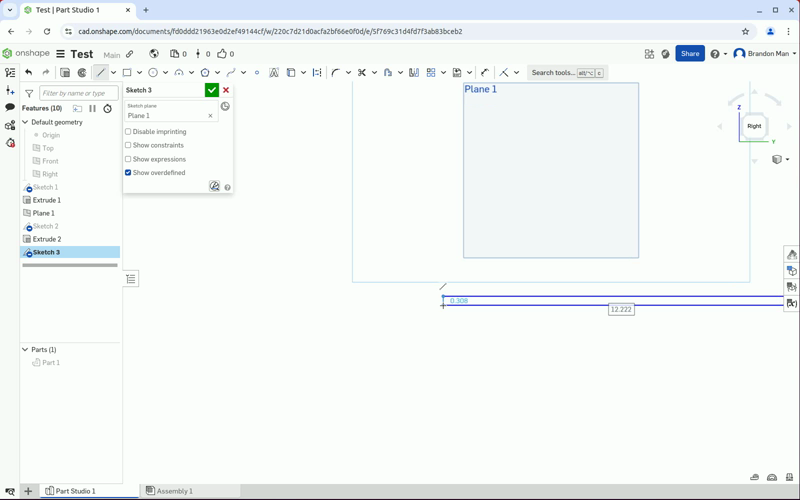
scroll(6)
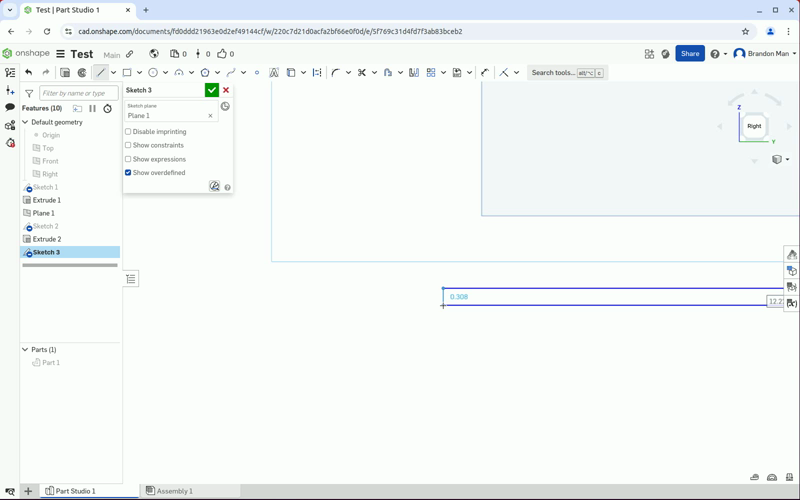
key_up(shift)
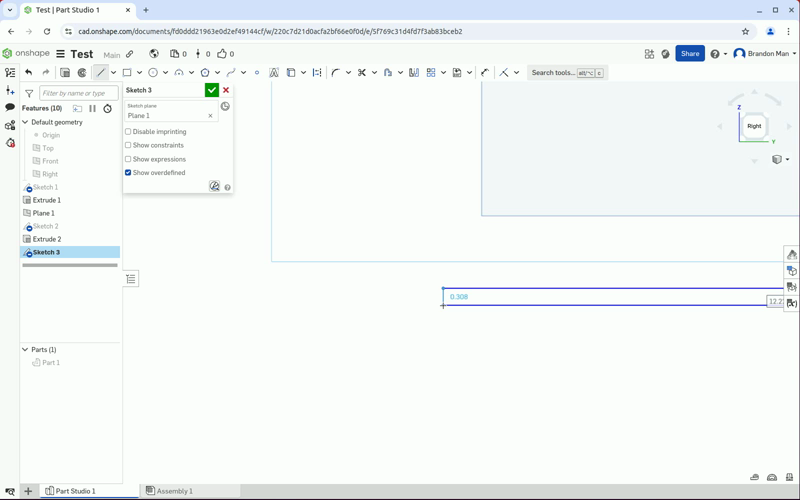
click(443, 305)
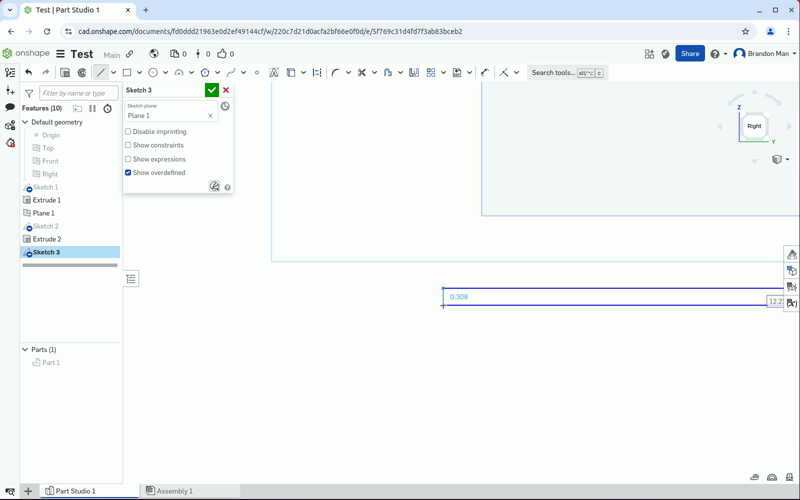
scroll(-6)
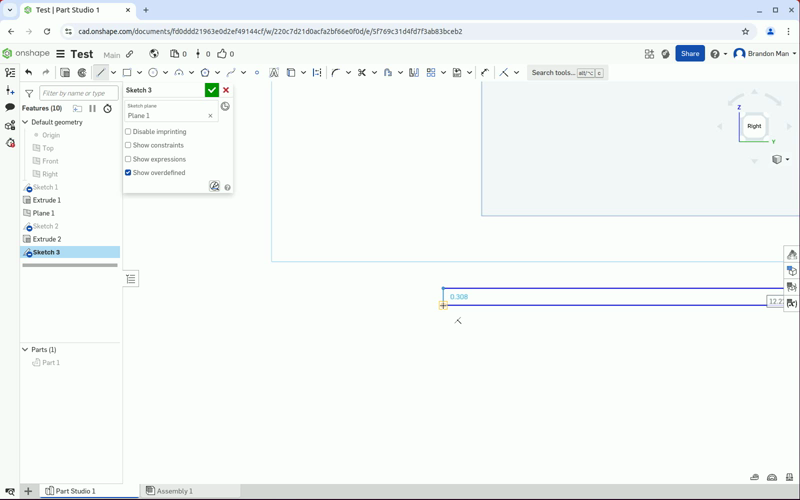
scroll(-6)
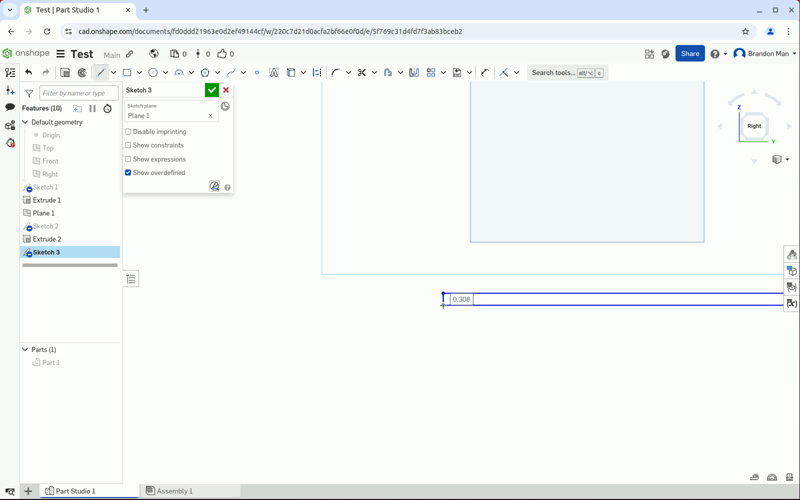
scroll(-6)
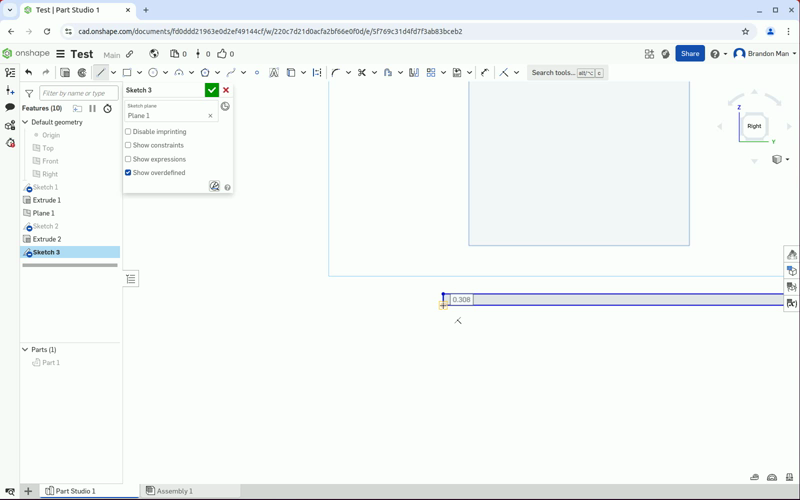
scroll(-6)
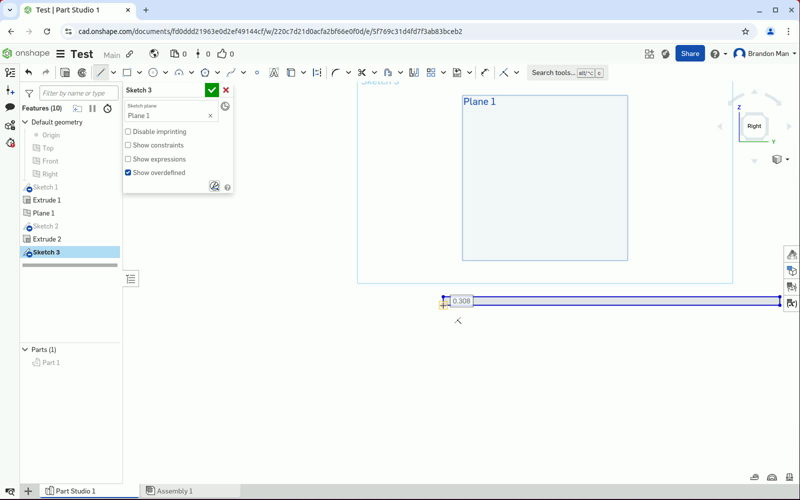
scroll(-6)
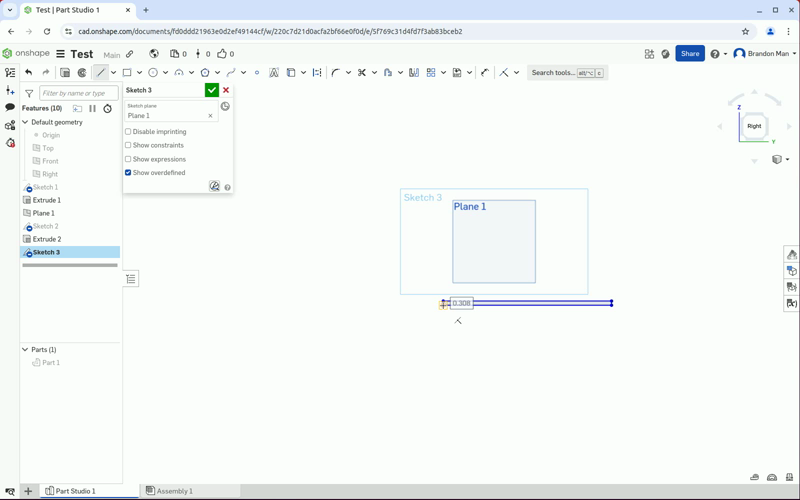
scroll(-6)
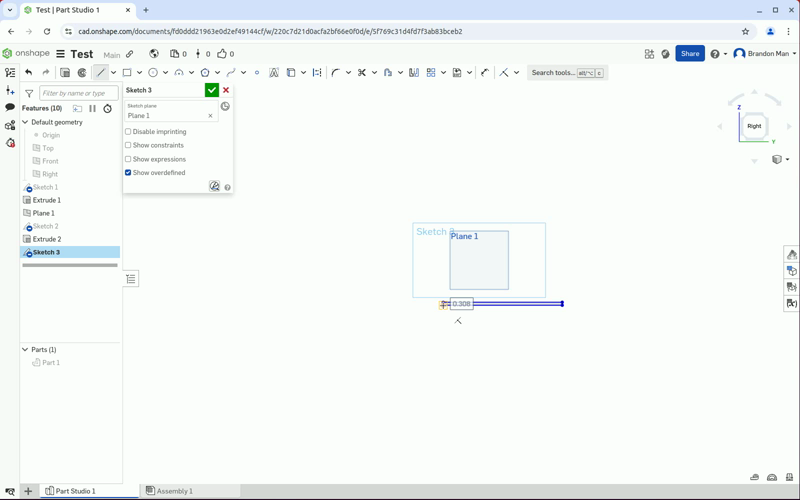
scroll(-6)
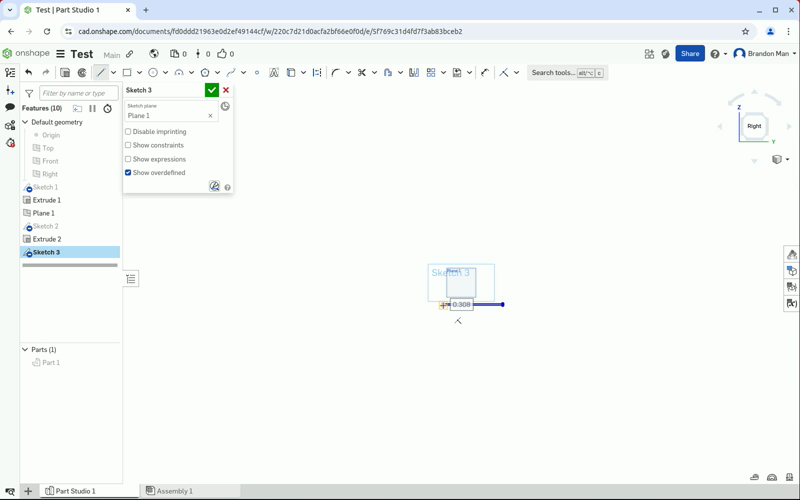
key(esc)
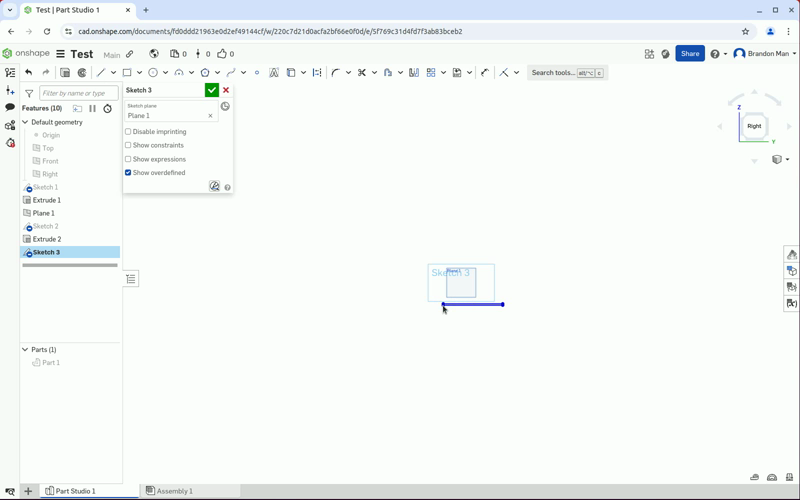
mouse_move(501, 304)
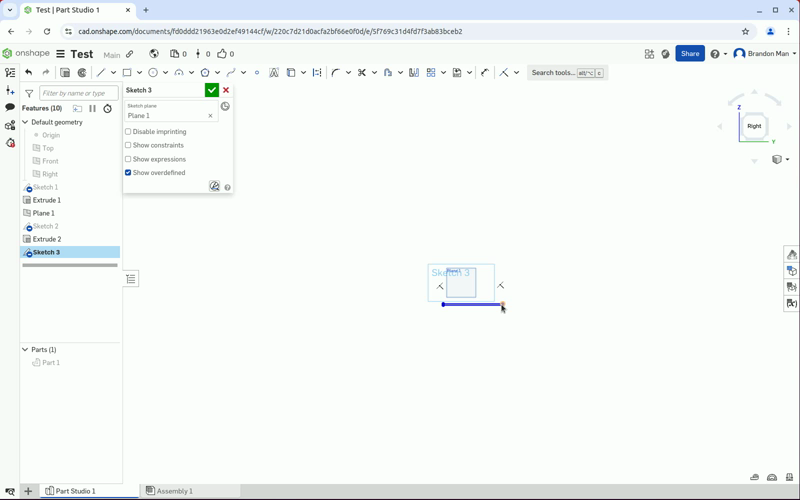
scroll(6)
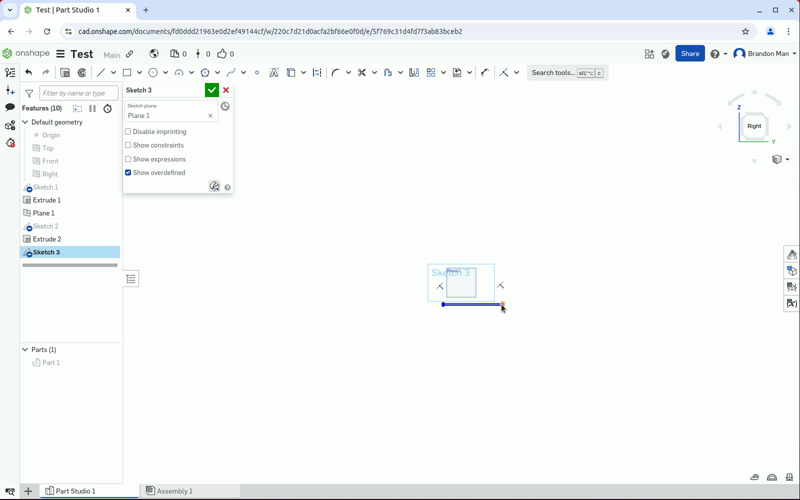
scroll(6)
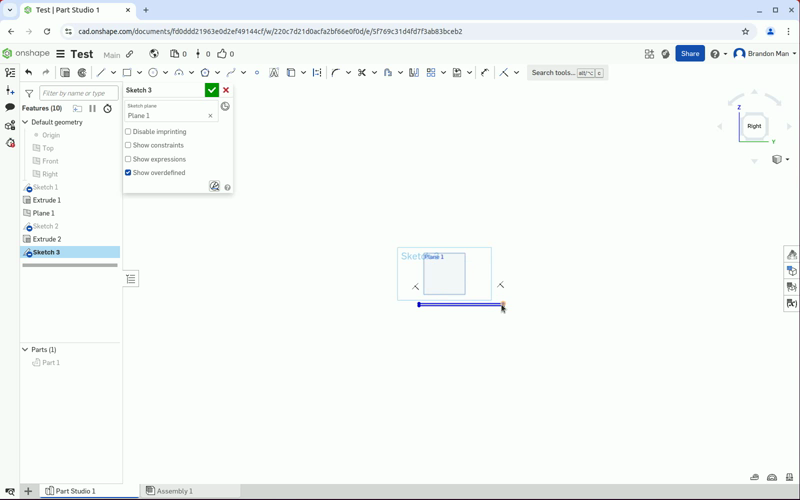
scroll(6)
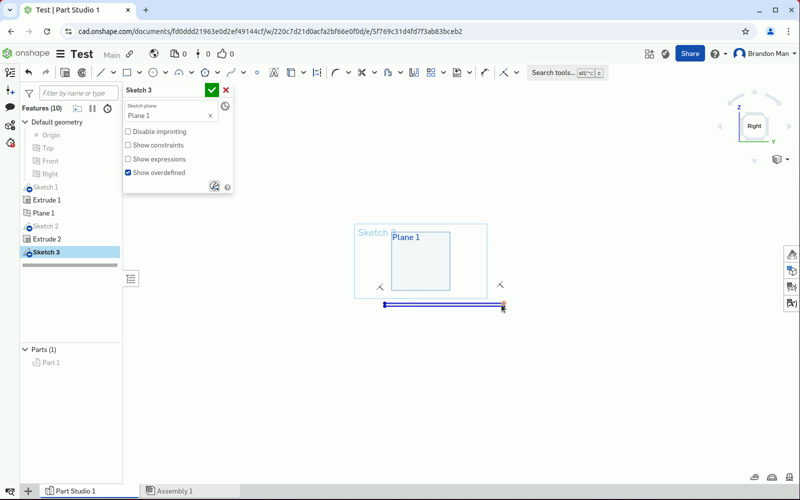
scroll(6)
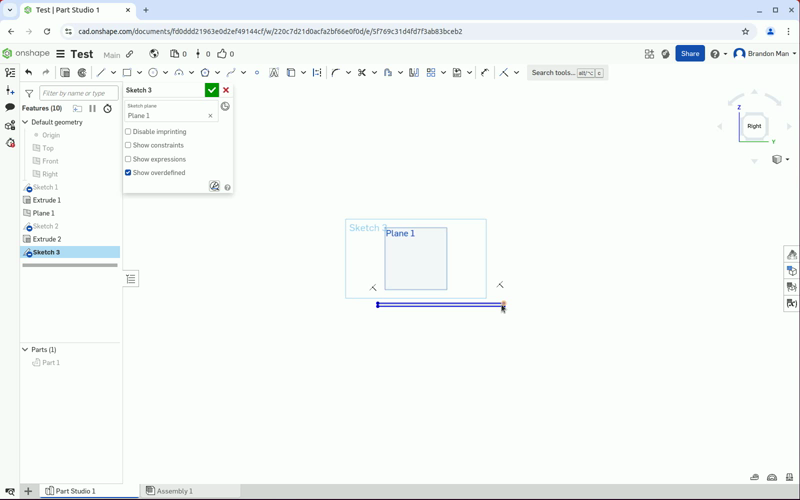
scroll(6)
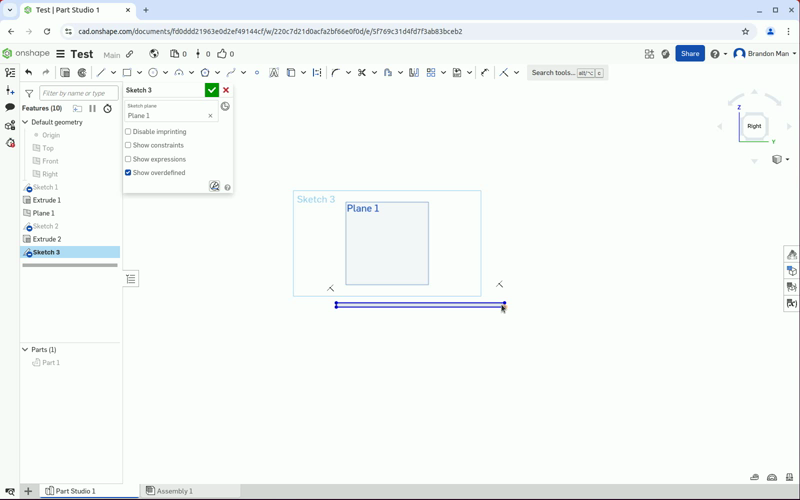
scroll(6)
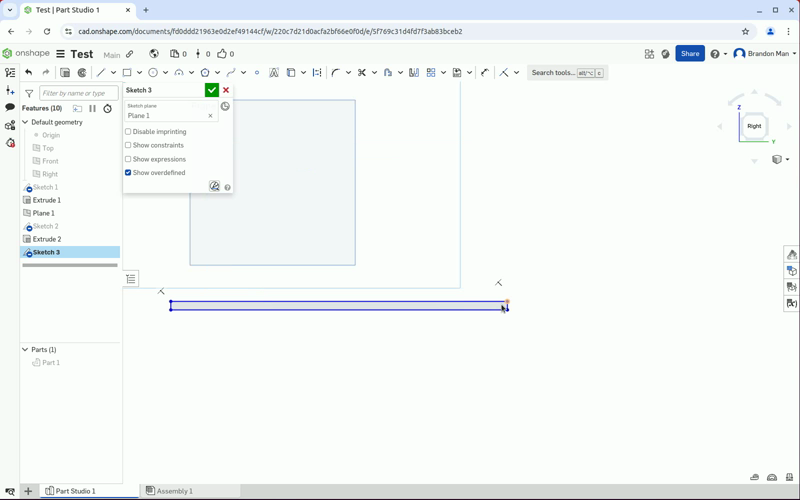
scroll(6)
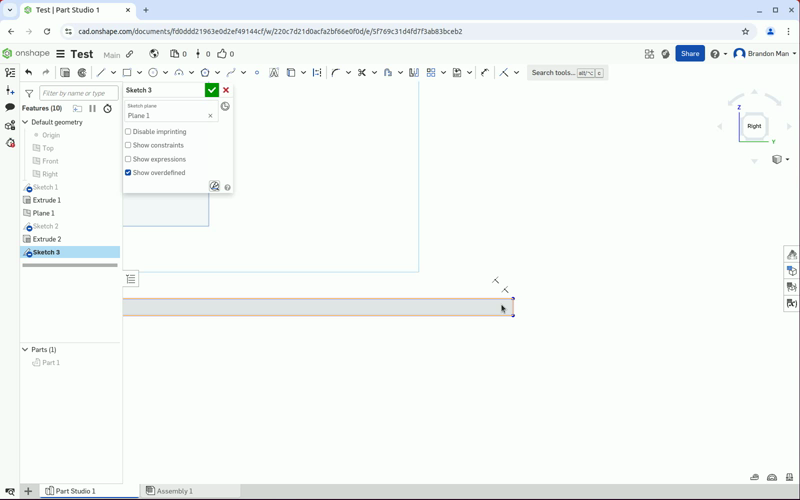
click(501, 304)
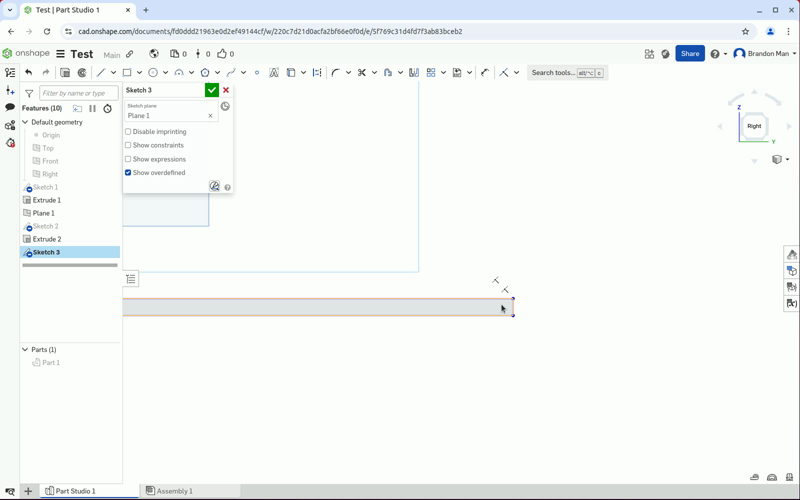
scroll(-6)
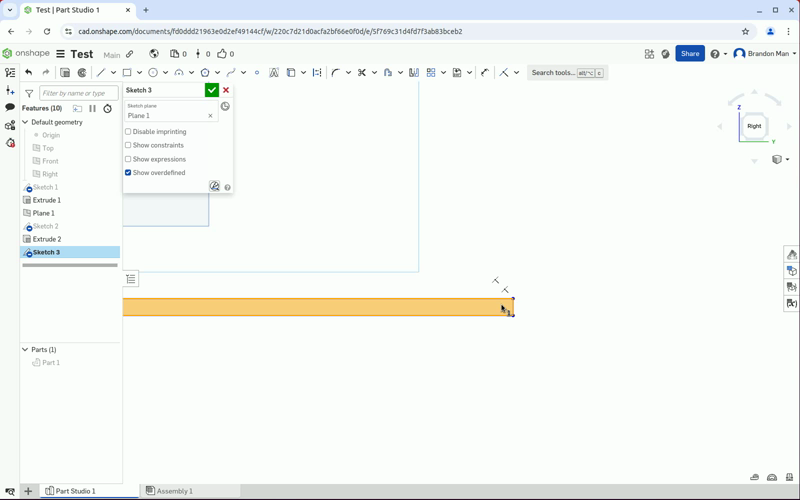
scroll(-6)
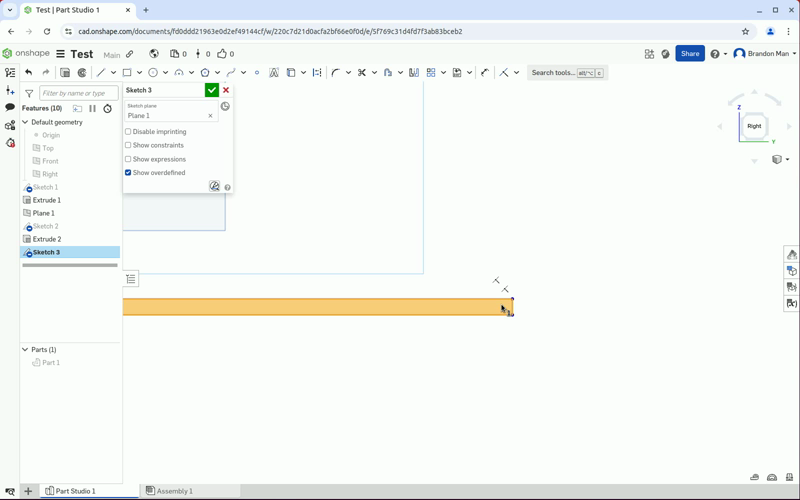
scroll(-6)
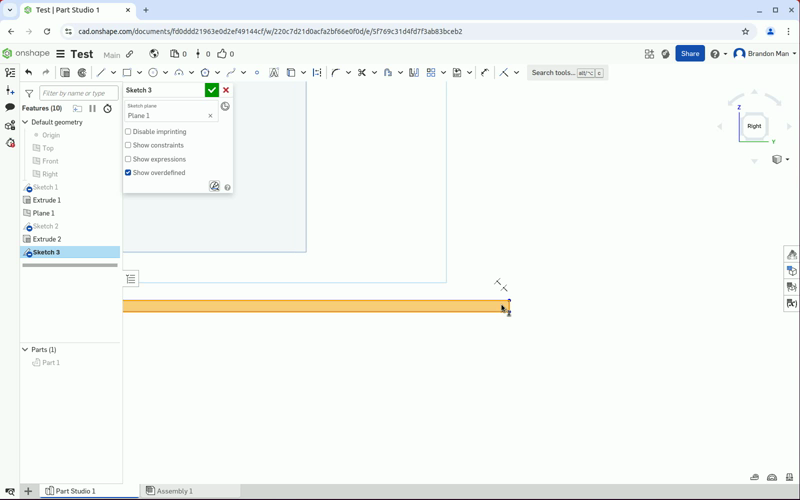
scroll(-6)
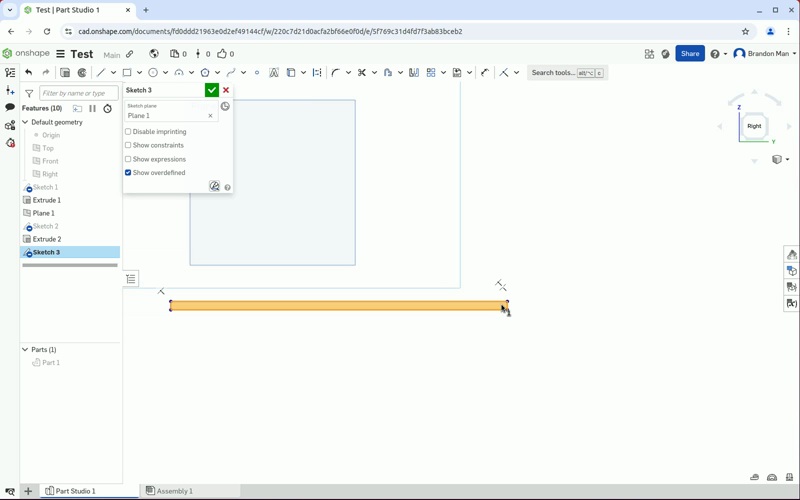
scroll(-6)
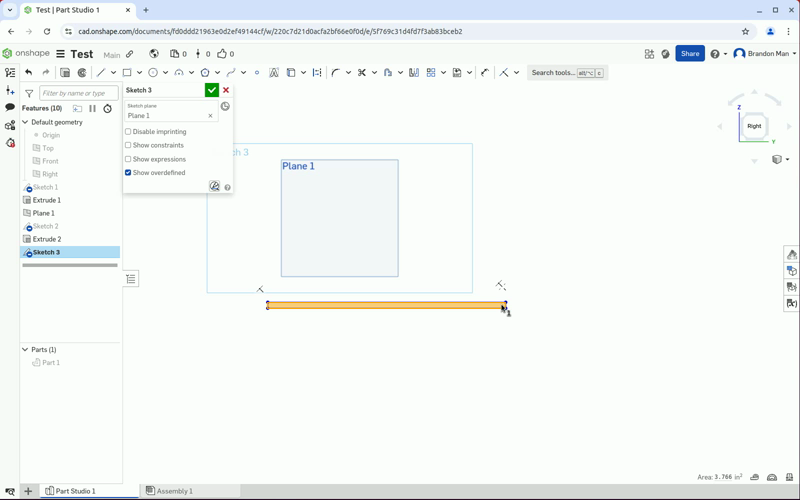
scroll(-6)
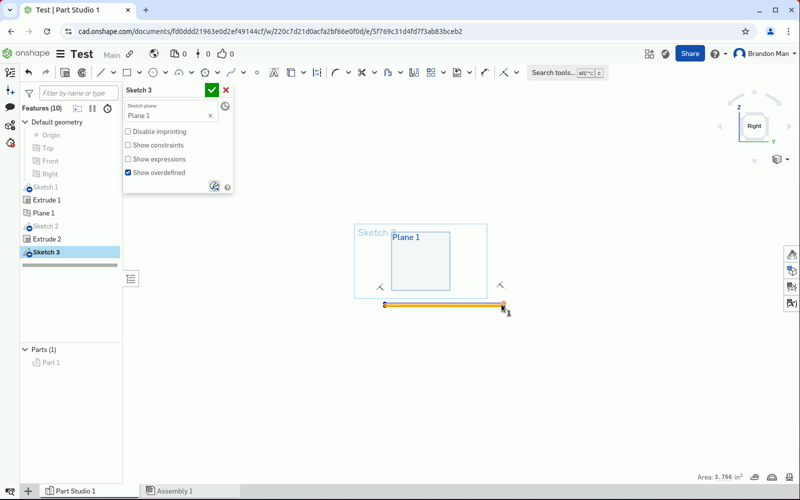
scroll(-6)
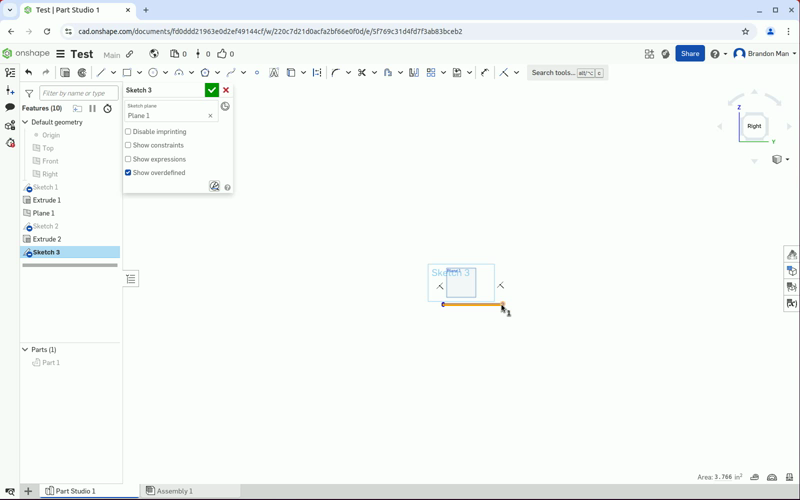
mouse_move(73, 352)
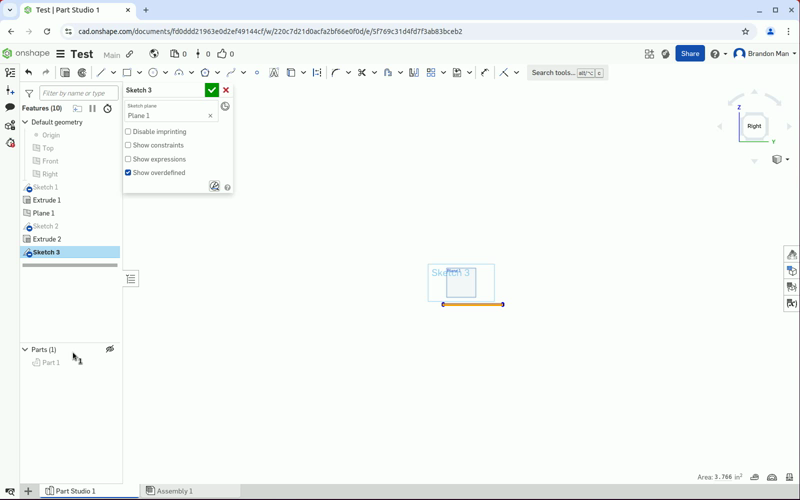
key(shift+y)
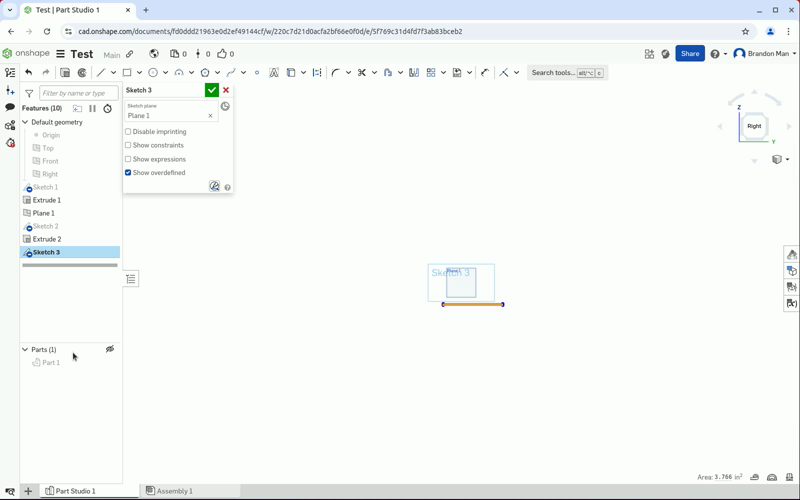
key(shift+e)
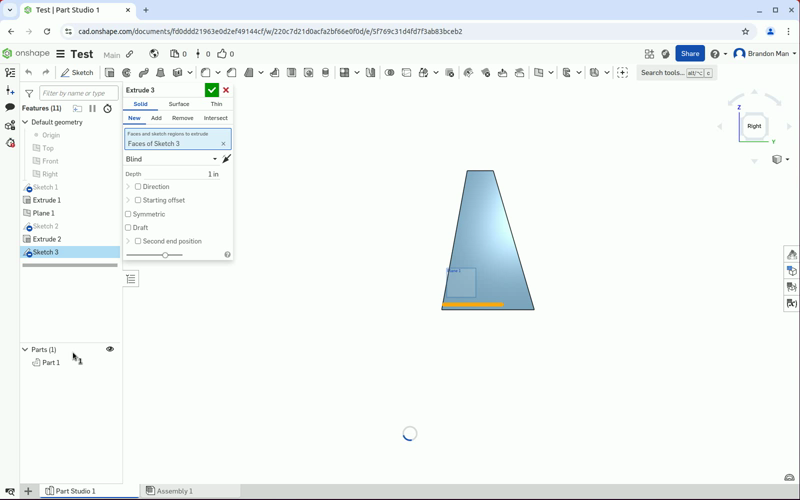
mouse_move(143, 106)
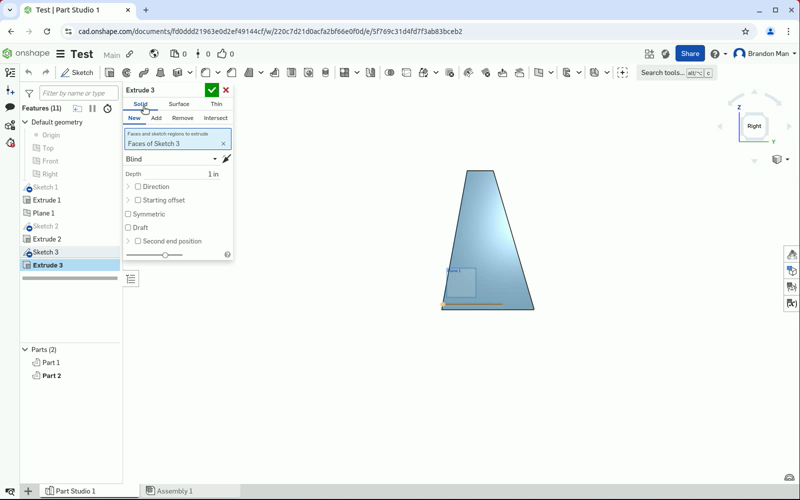
click(143, 106)
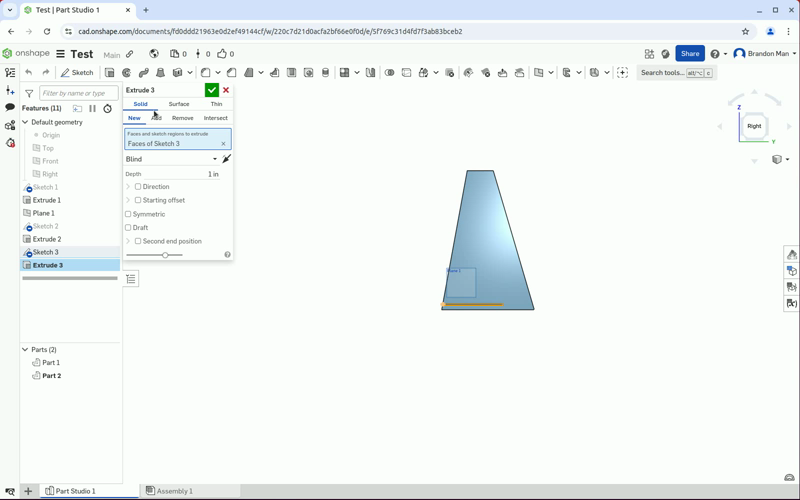
mouse_move(186, 120)
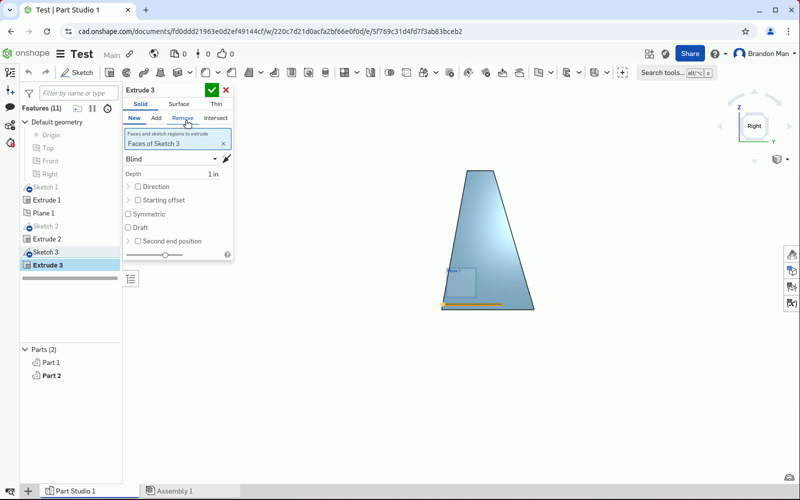
click(186, 120)
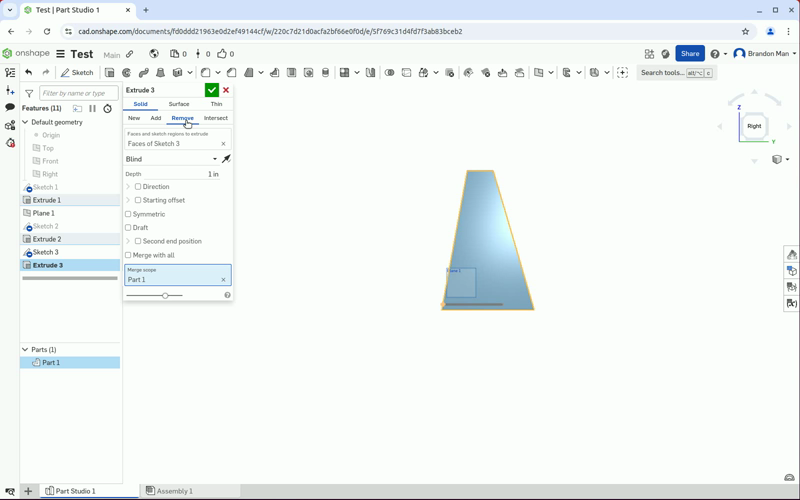
key(tab, 4)
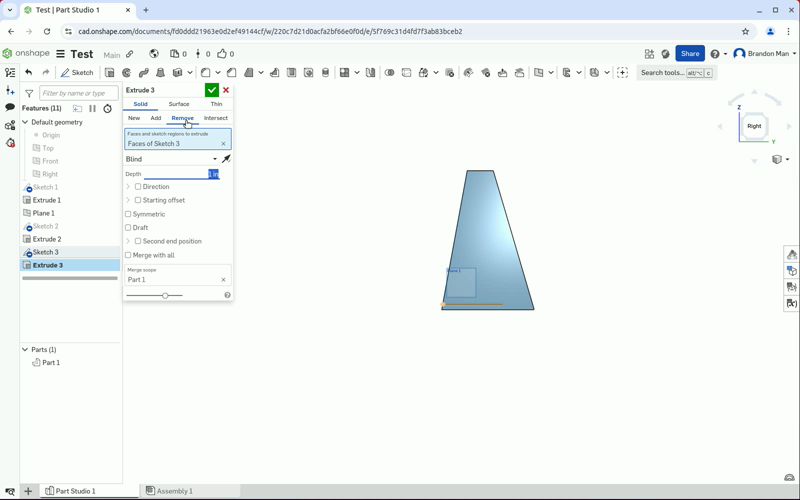
text(0.722)
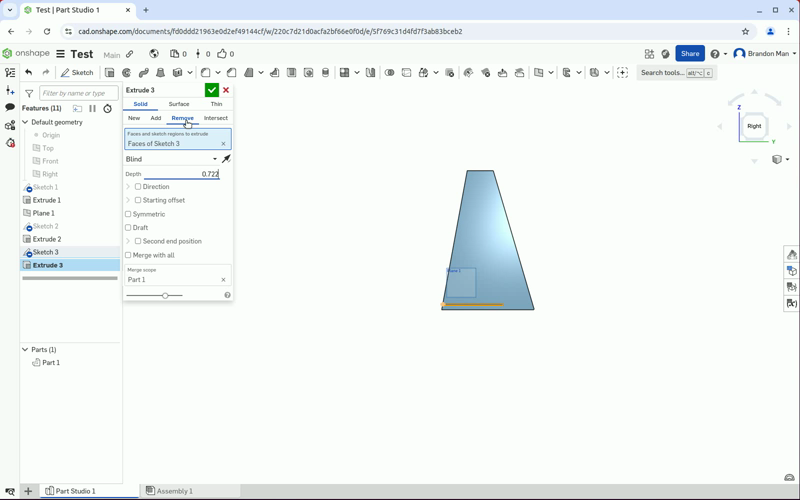
key(tab, 6)
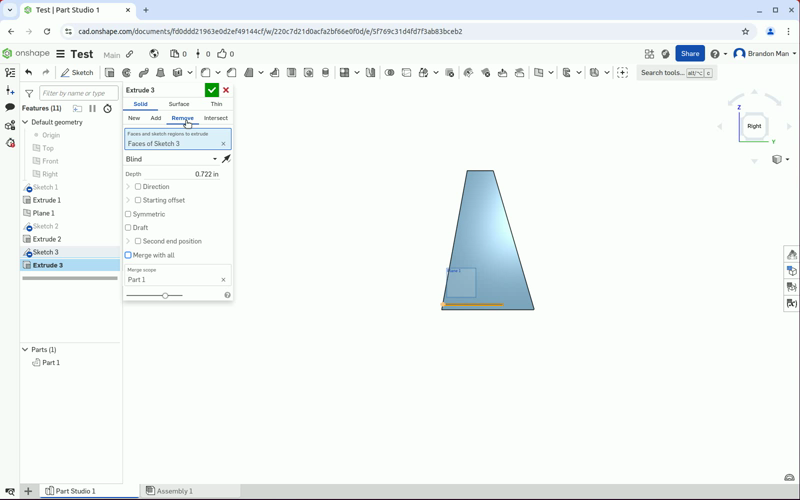
key(space)
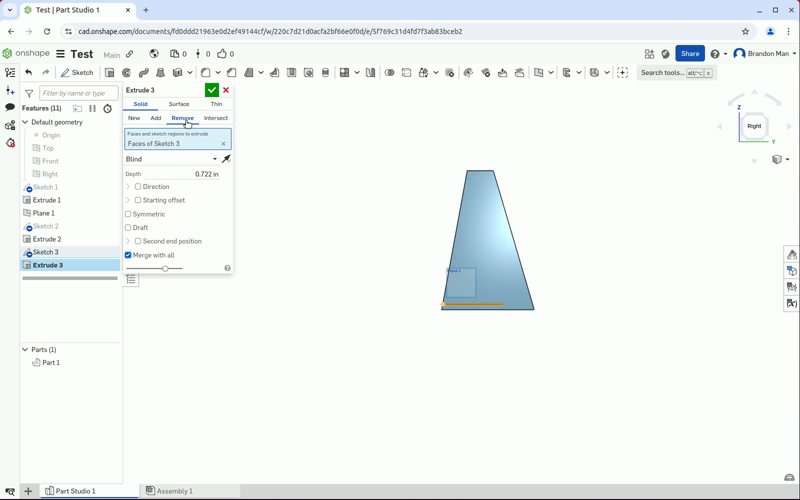
key(enter)
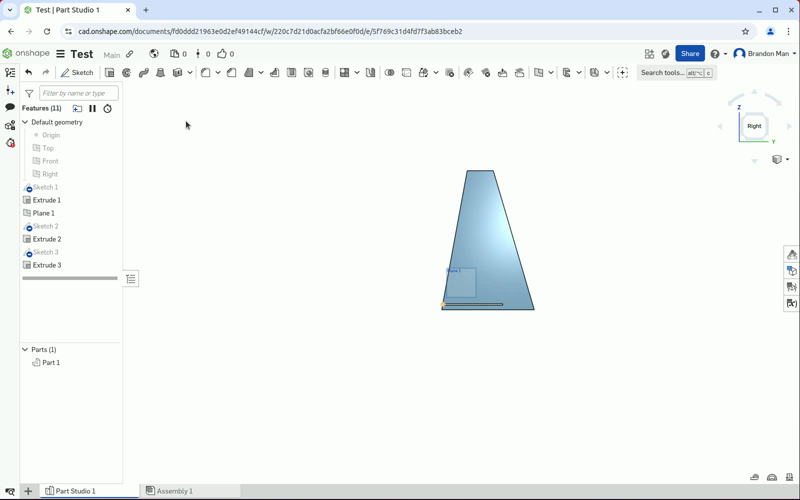
key(shift+h)
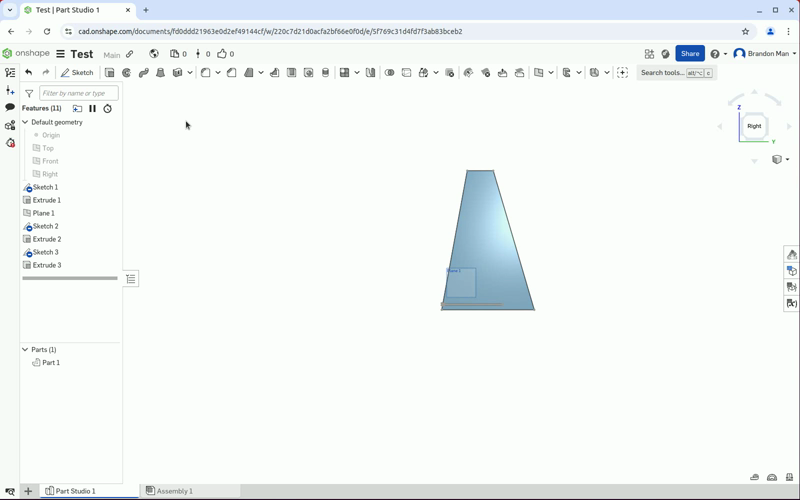
key(shift+h)
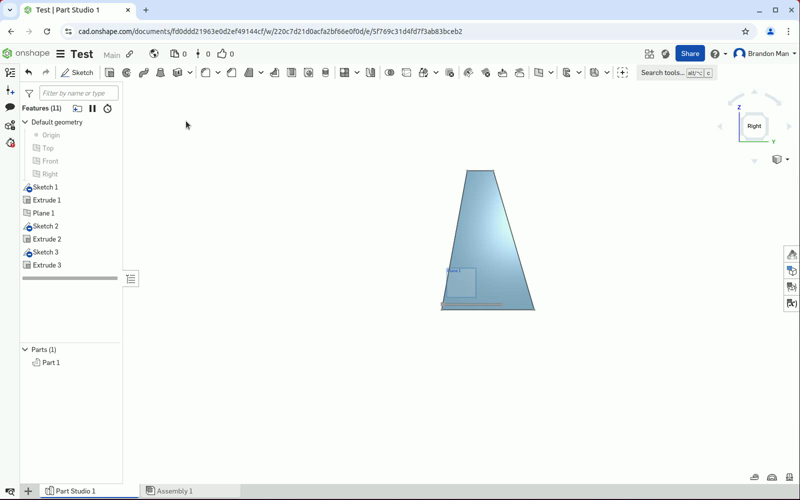
key(shift+7)
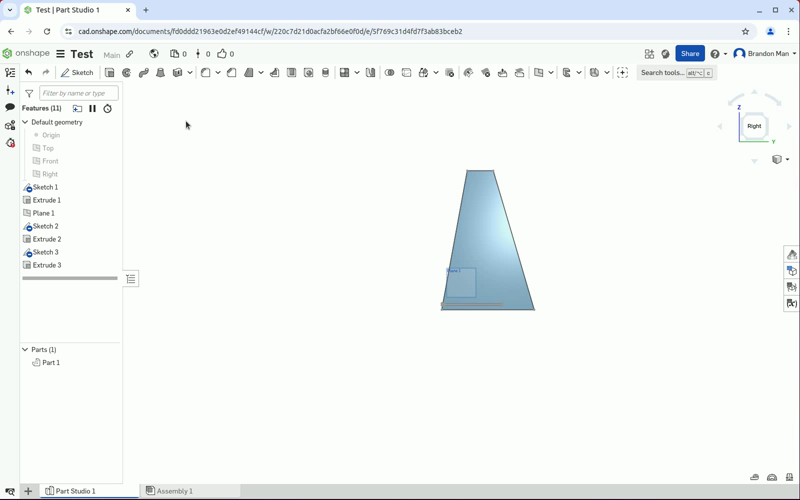
key(right, 2)
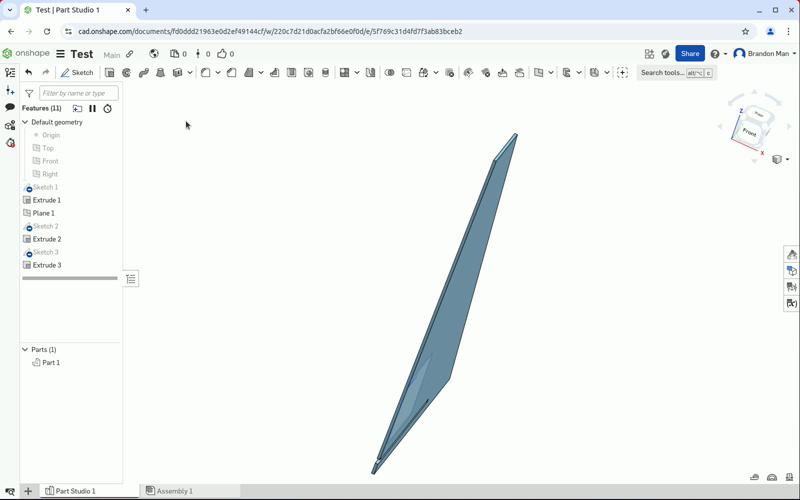
key(down, 2)
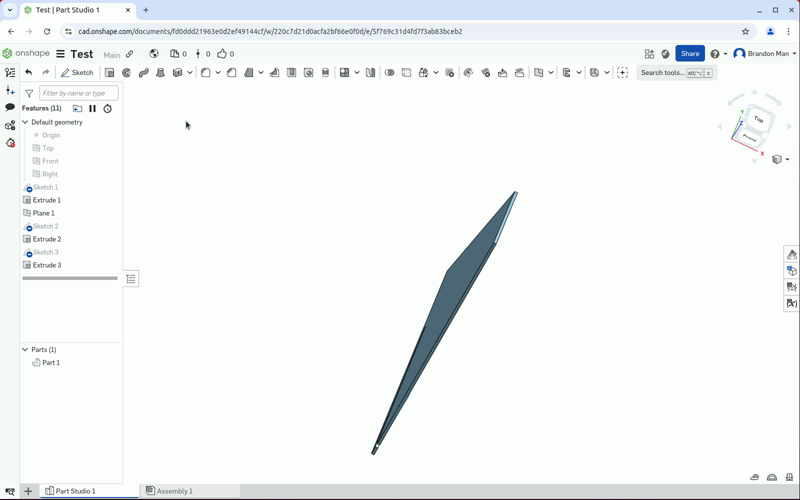
key(up, 2)
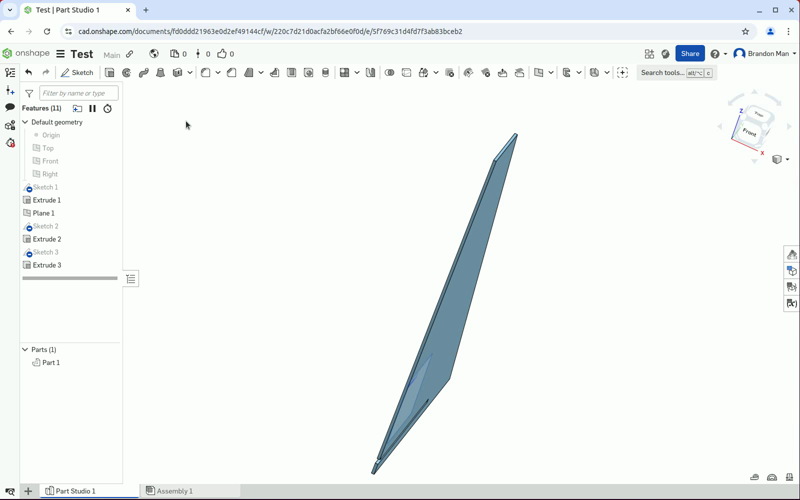
key(left, 2)
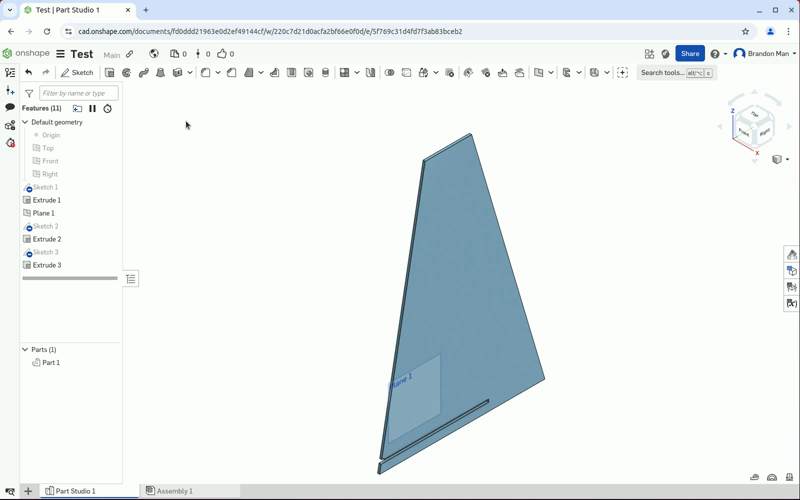
mouse_move(73, 189)
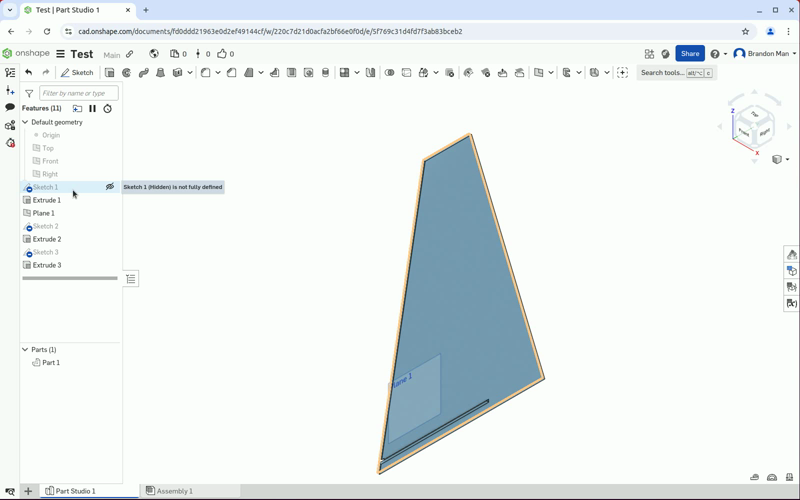
click(73, 189)